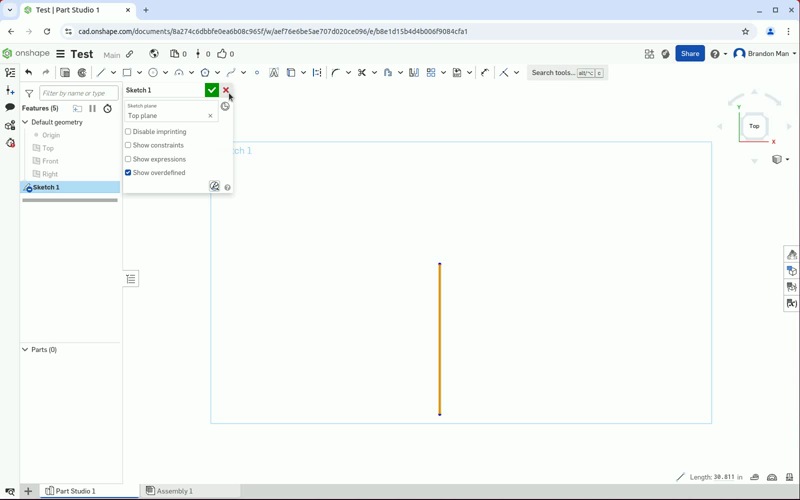
key(shift+h)
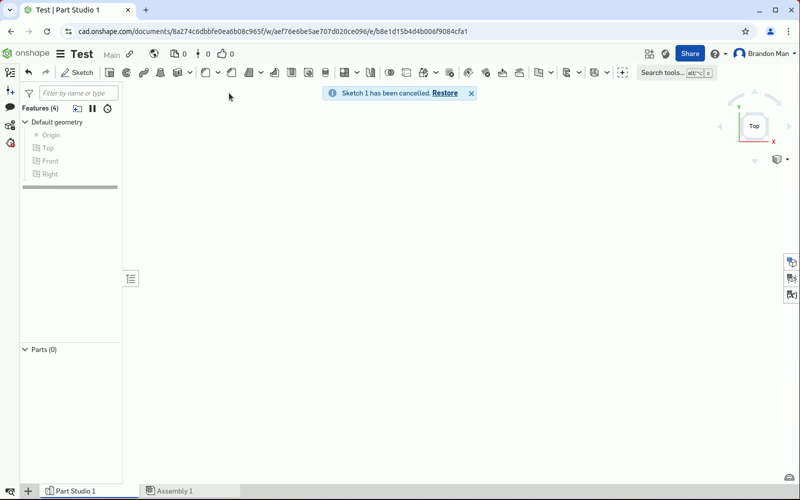
mouse_move(73, 352)
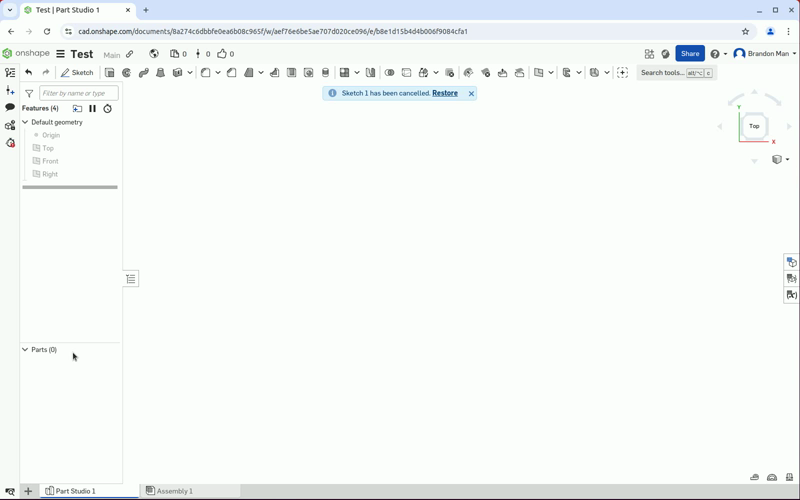
key(y)
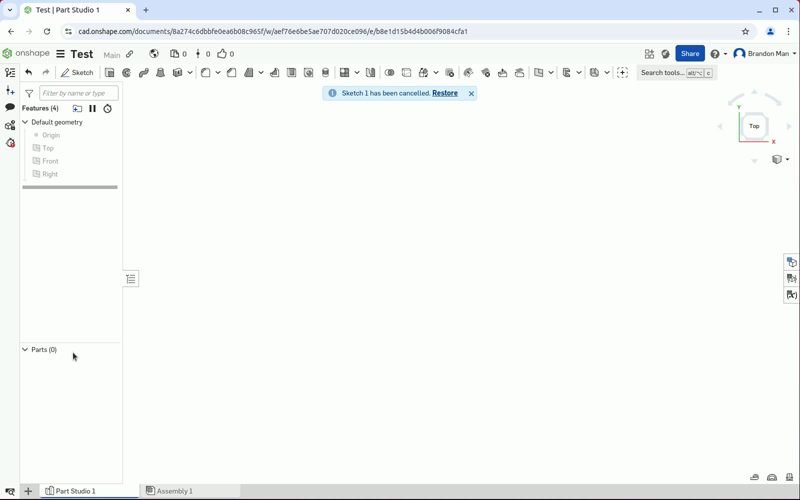
key(shift+p)
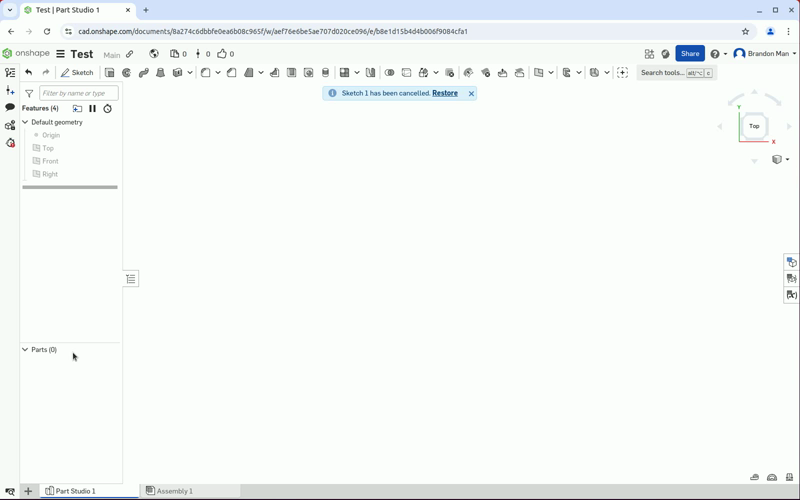
key(space)
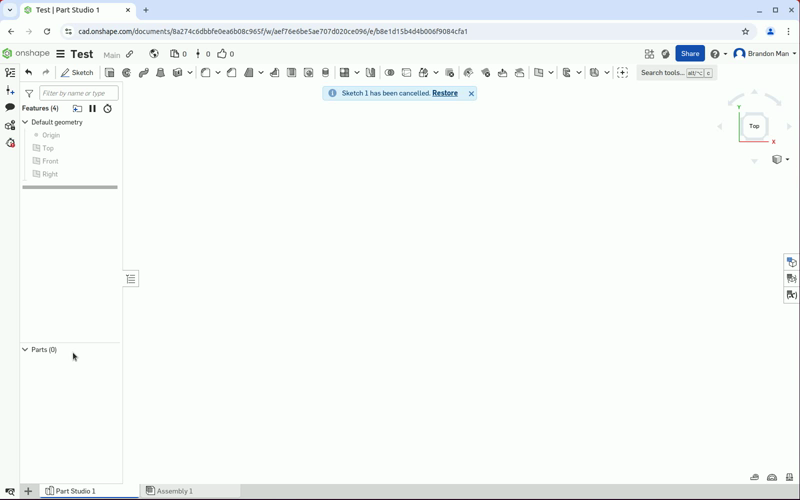
key_down(shift)
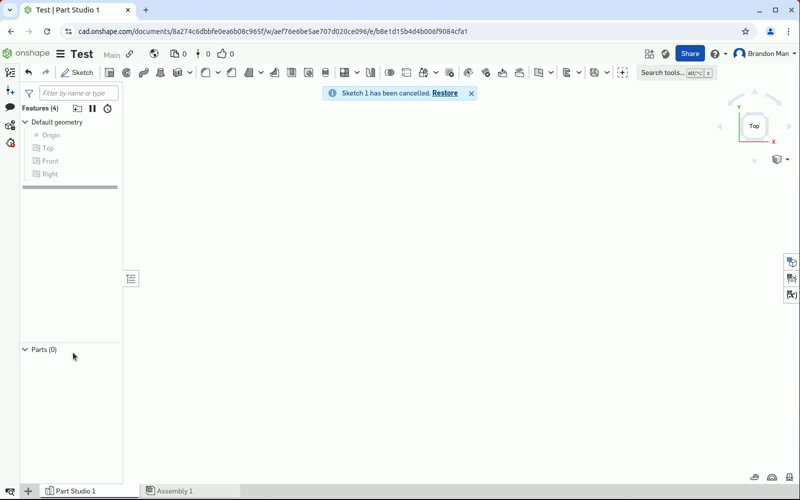
key(up)
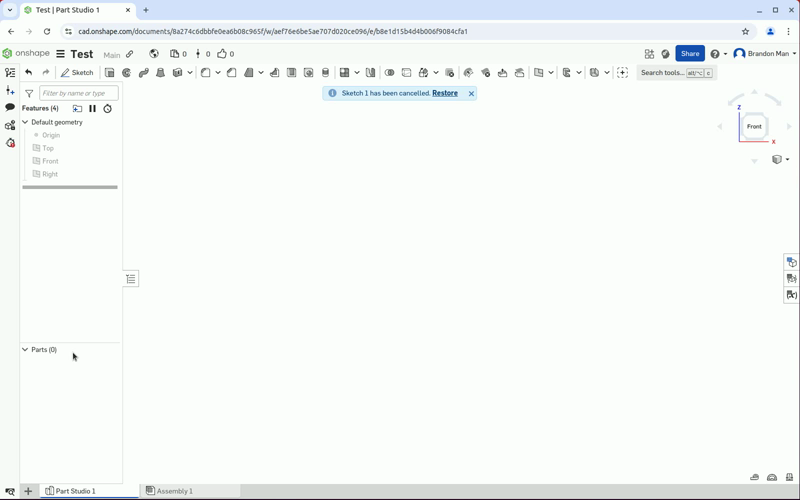
key_up(shift)
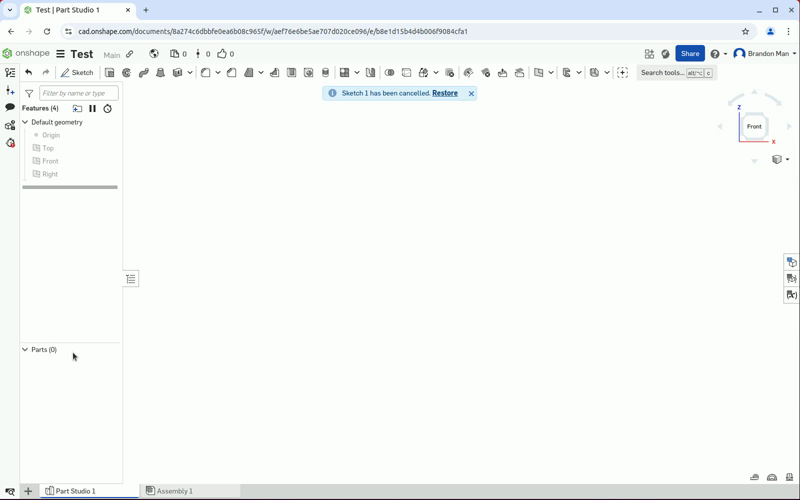
mouse_move(73, 352)
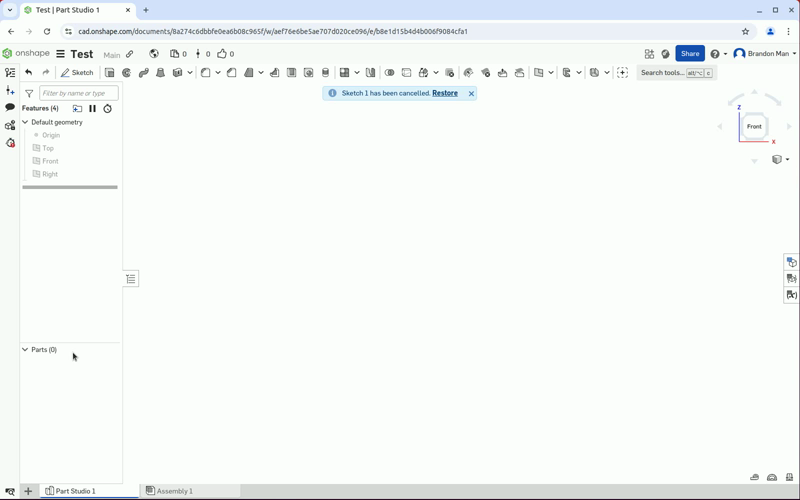
key(shift+y)
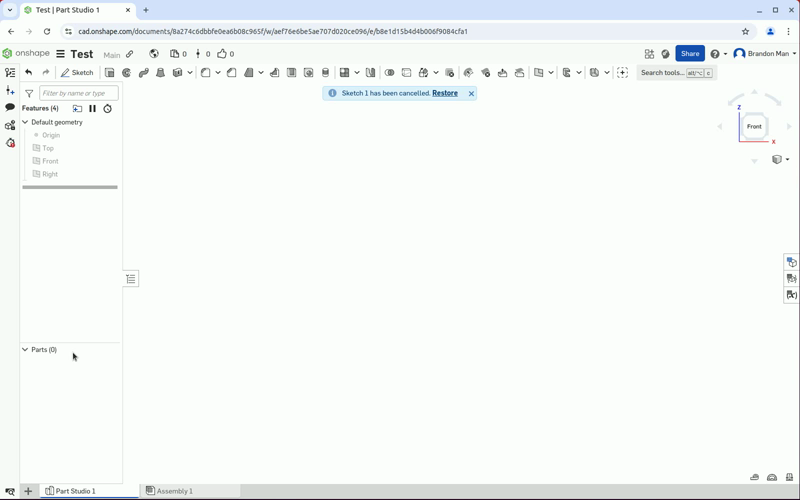
key(shift+s)
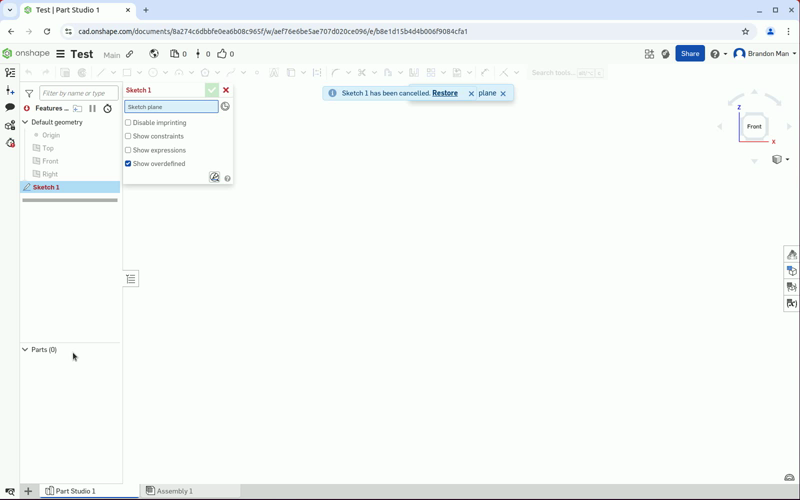
mouse_move(73, 163)
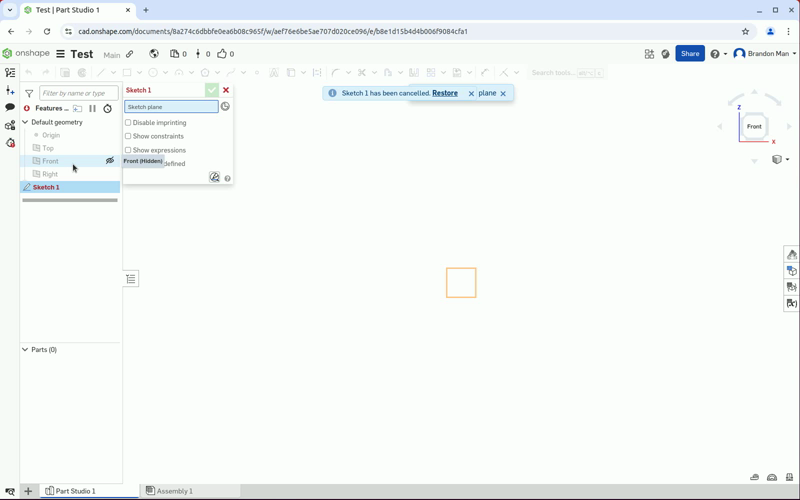
click(73, 163)
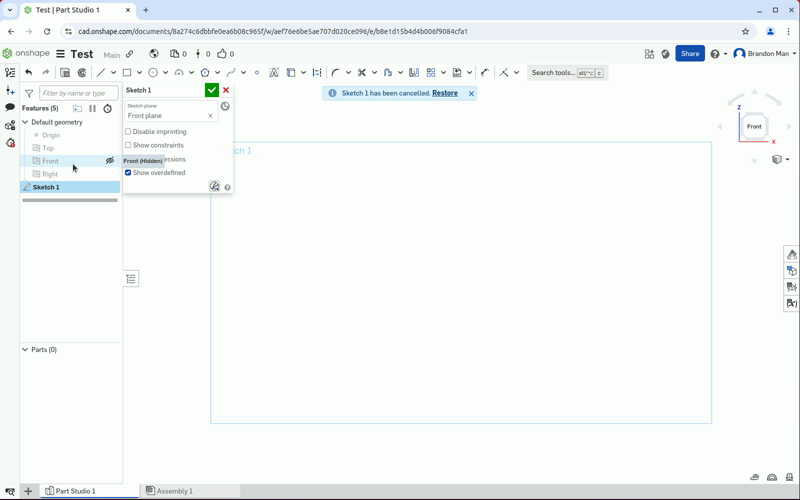
mouse_move(73, 352)
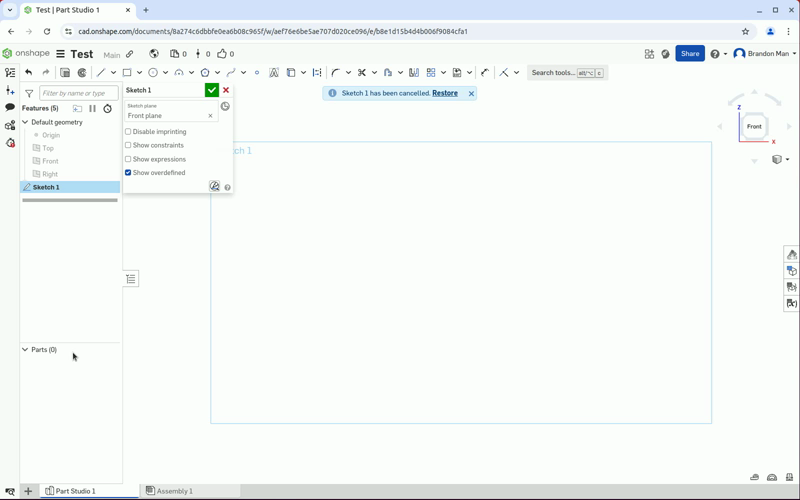
key(y)
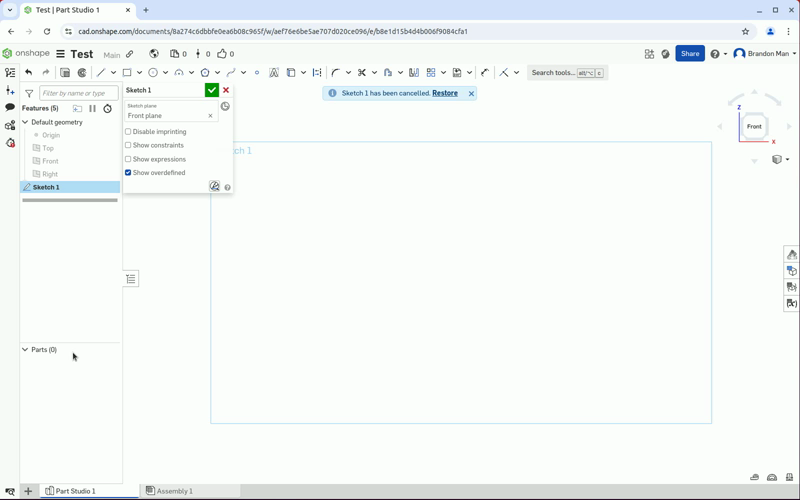
key(l)
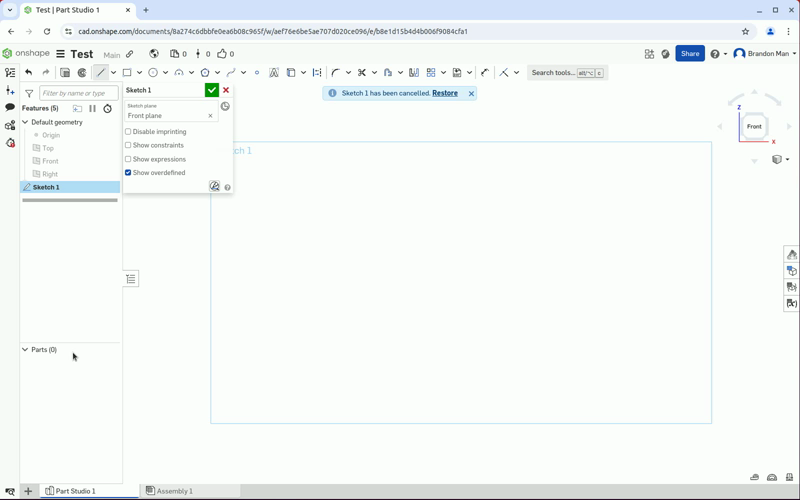
key_down(shift)
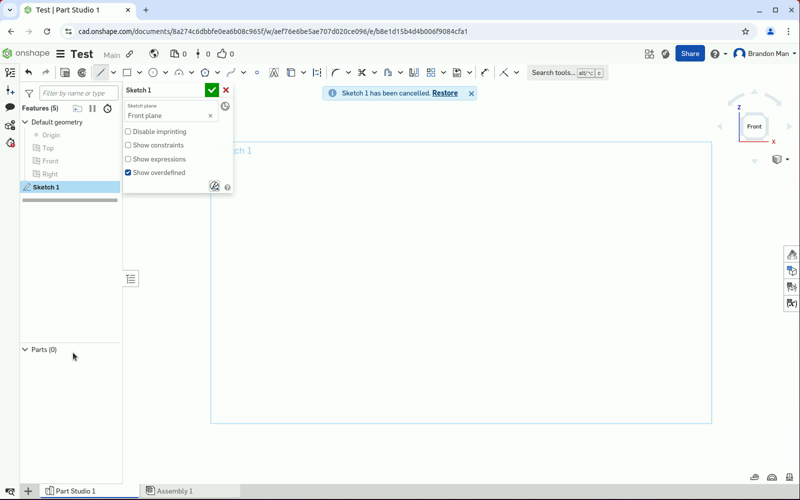
mouse_move(460, 312)
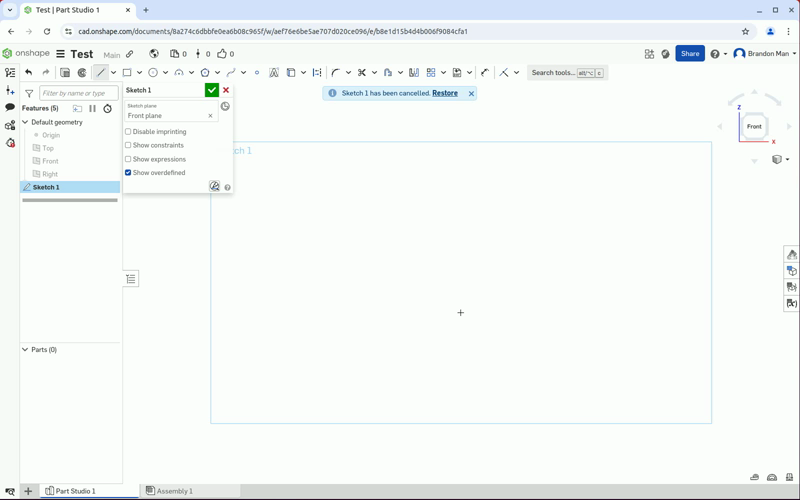
click(460, 312)
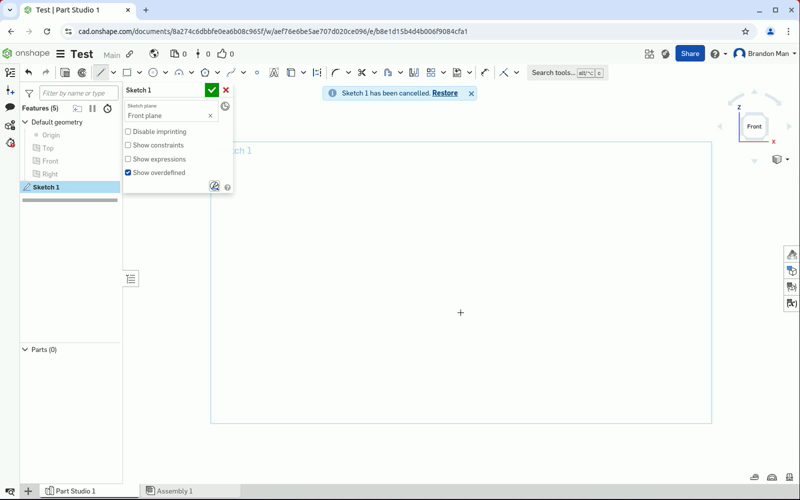
key_up(shift)
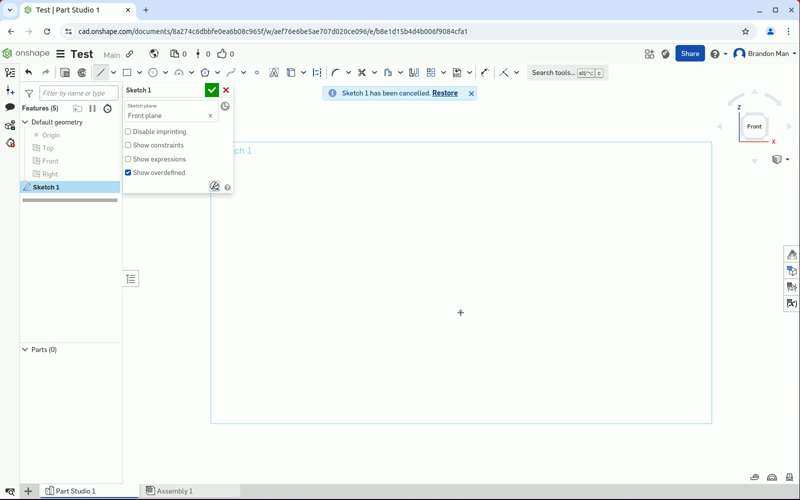
key_down(shift)
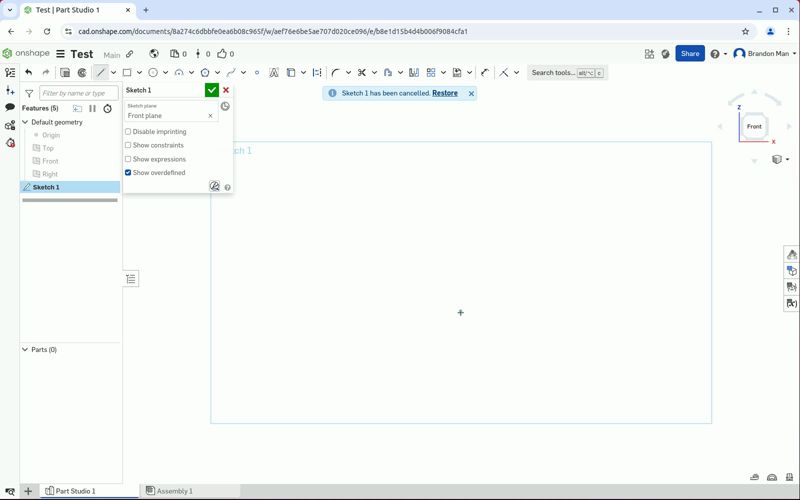
mouse_move(573, 312)
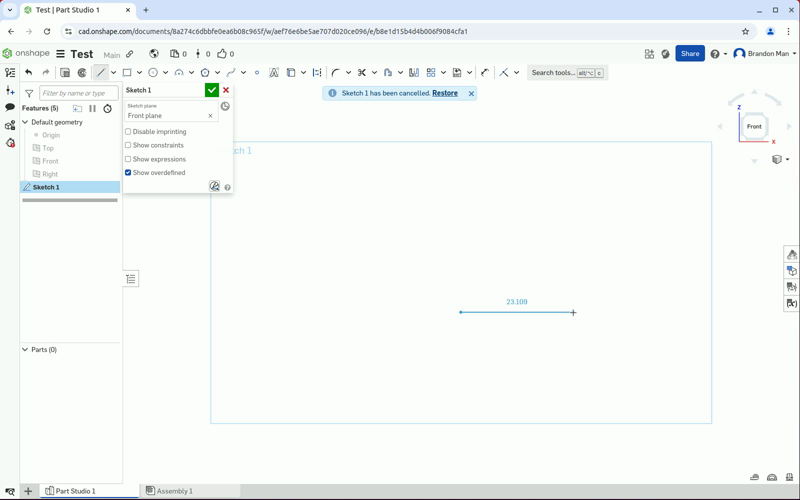
click(573, 312)
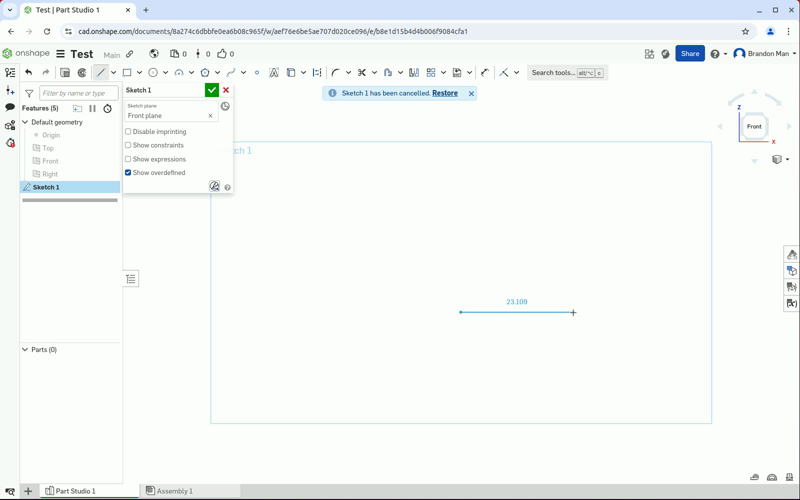
key_up(shift)
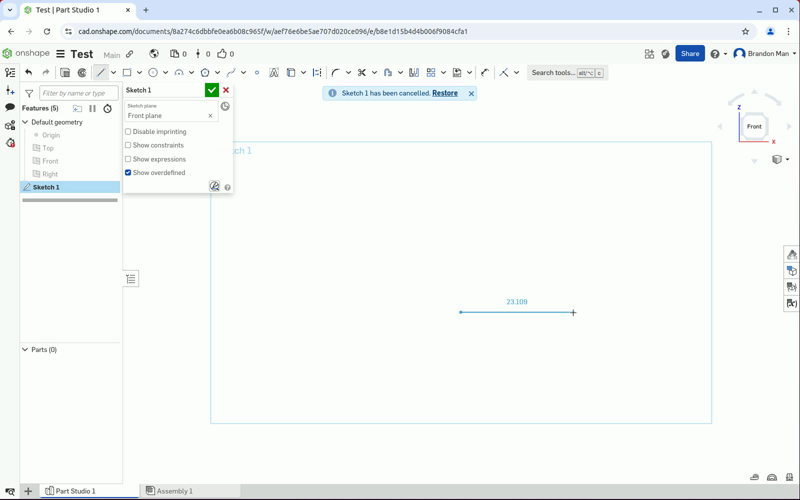
key_down(shift)
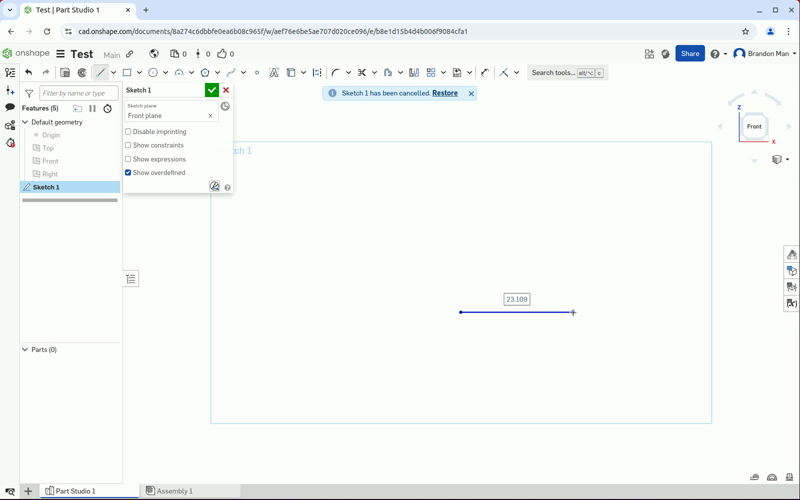
mouse_move(589, 312)
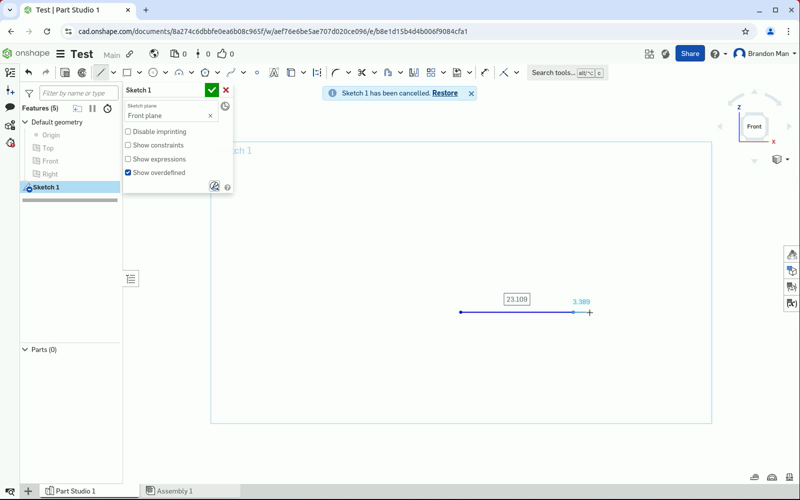
mouse_move(573, 282)
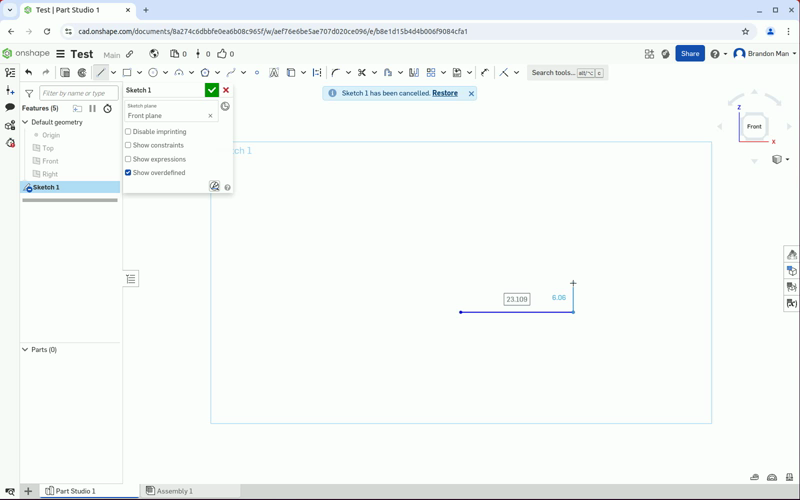
click(573, 282)
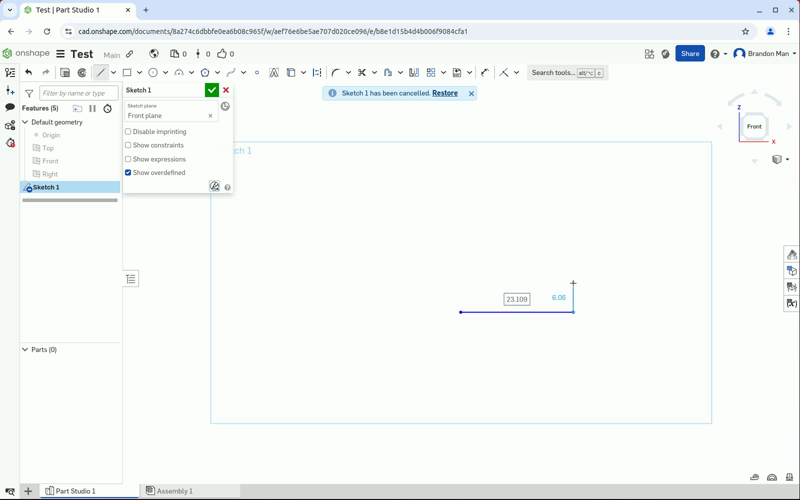
key_up(shift)
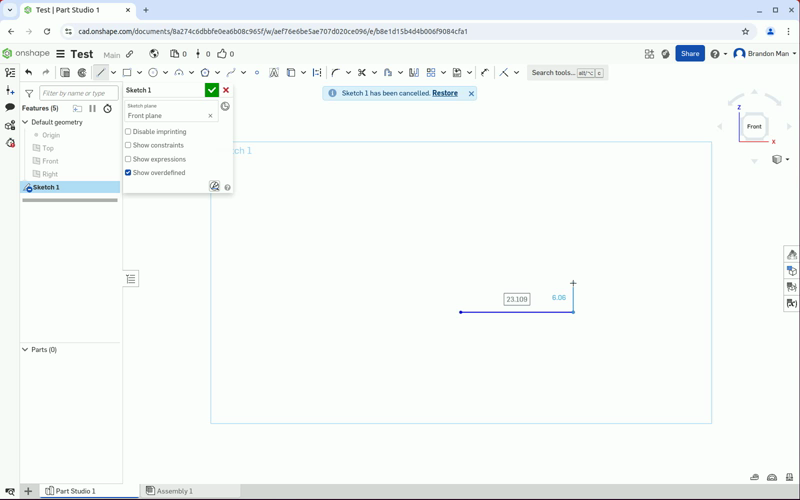
key_down(shift)
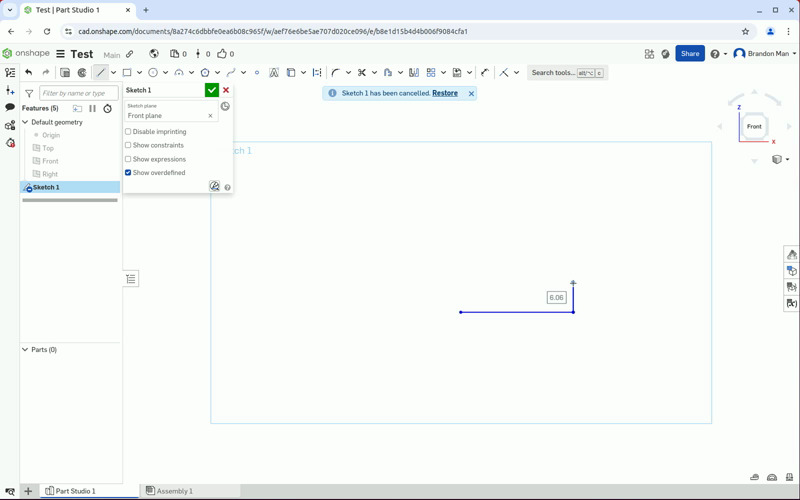
mouse_move(589, 282)
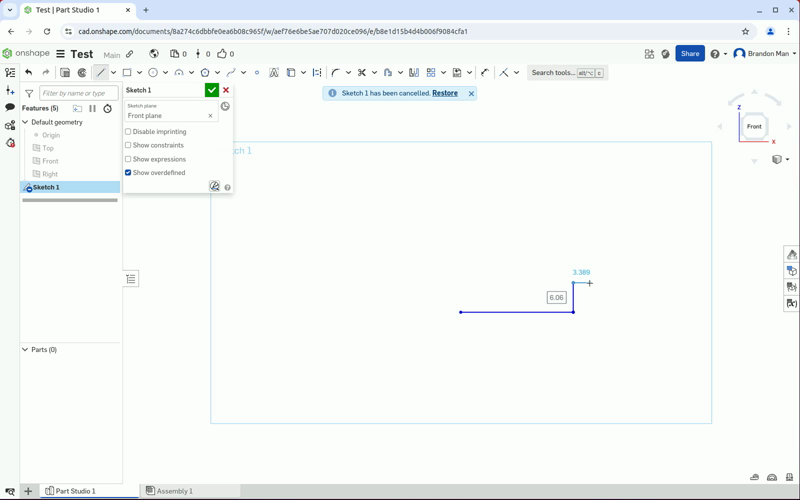
mouse_move(540, 282)
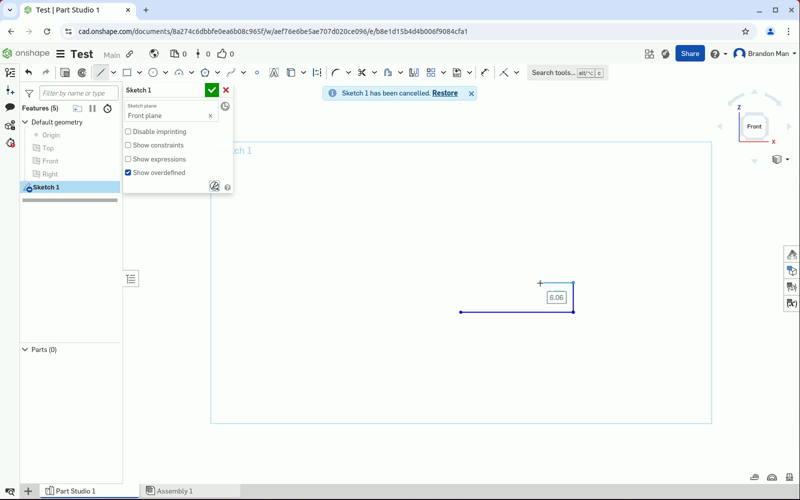
click(540, 282)
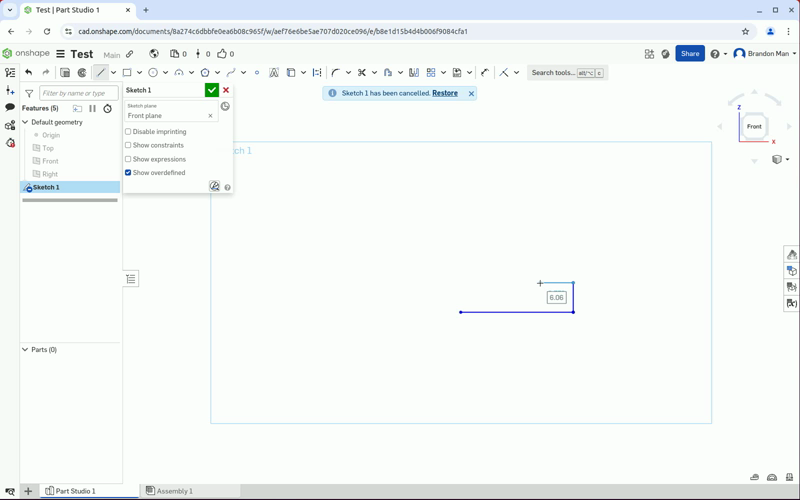
key_up(shift)
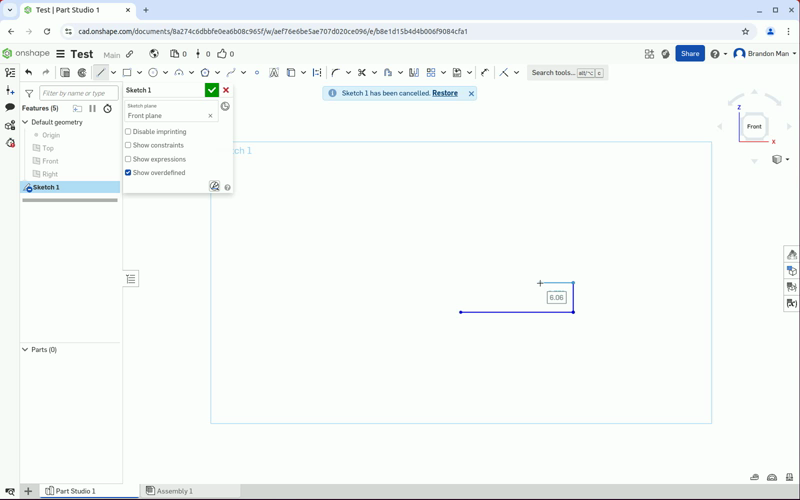
key_down(shift)
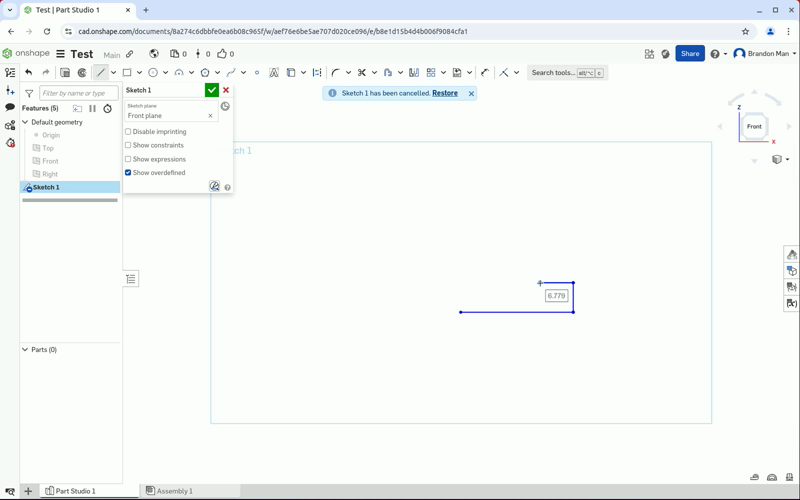
mouse_move(570, 282)
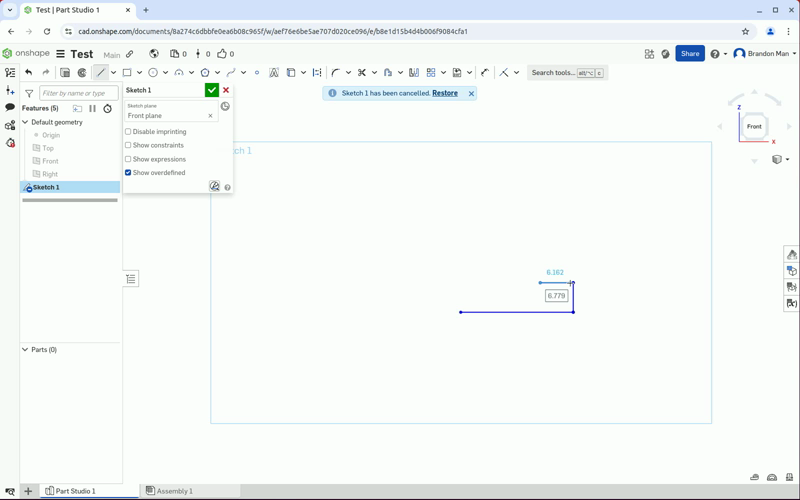
mouse_move(494, 282)
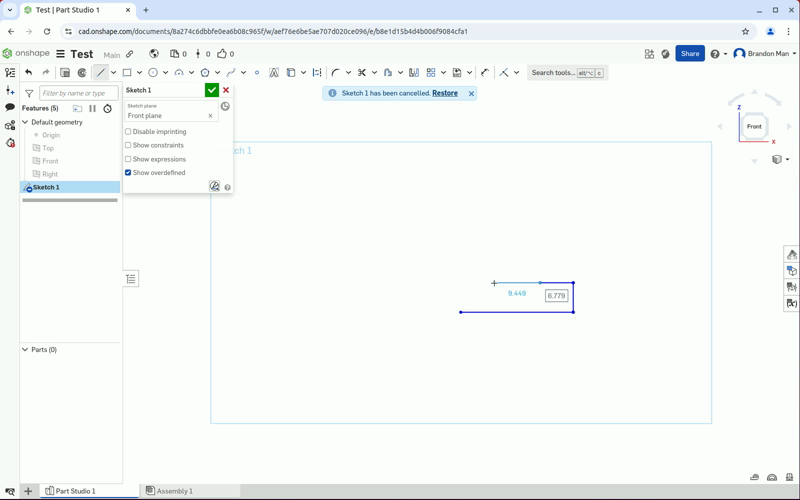
click(494, 282)
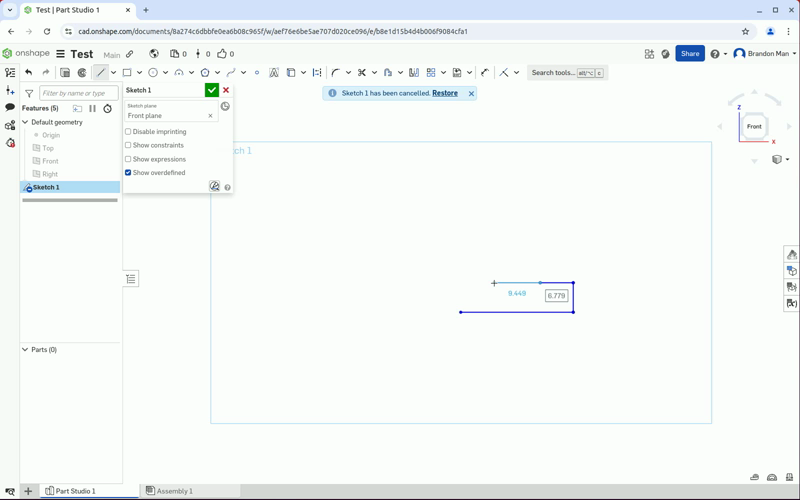
key_up(shift)
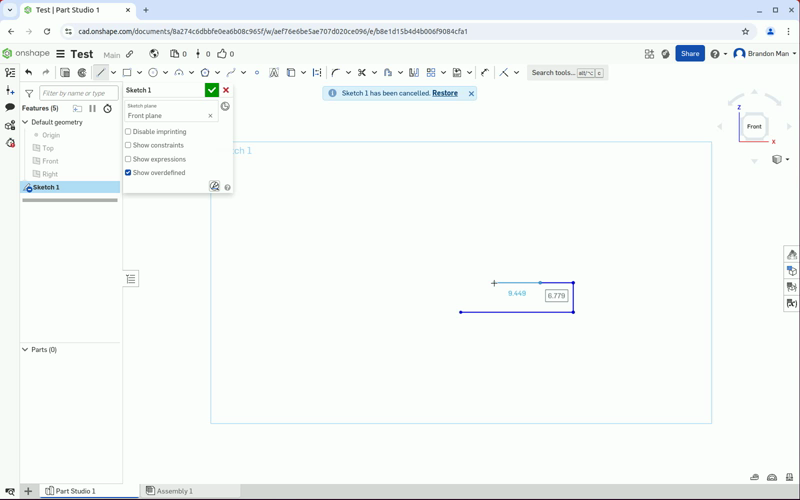
key_down(shift)
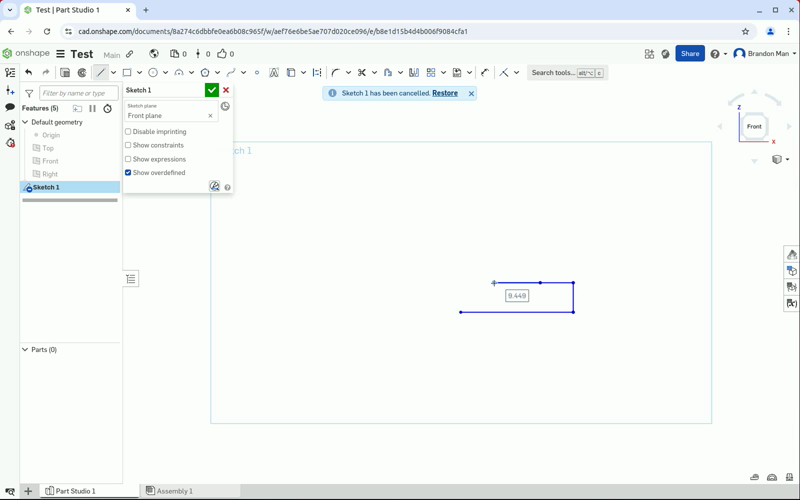
mouse_move(524, 282)
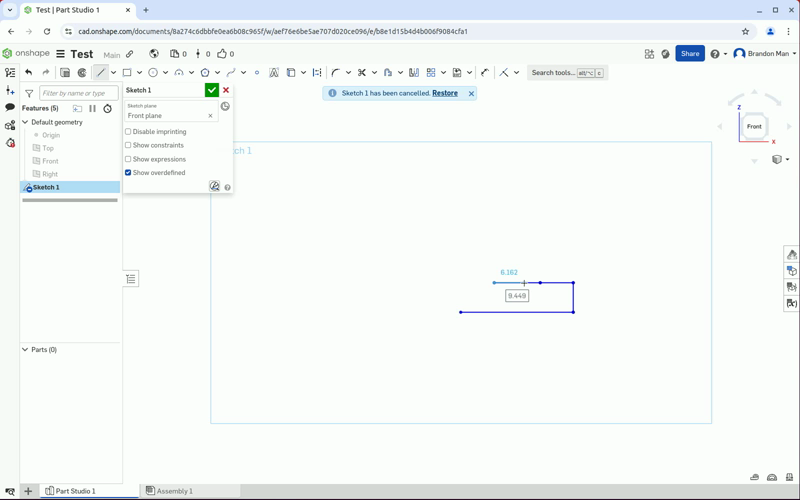
mouse_move(460, 282)
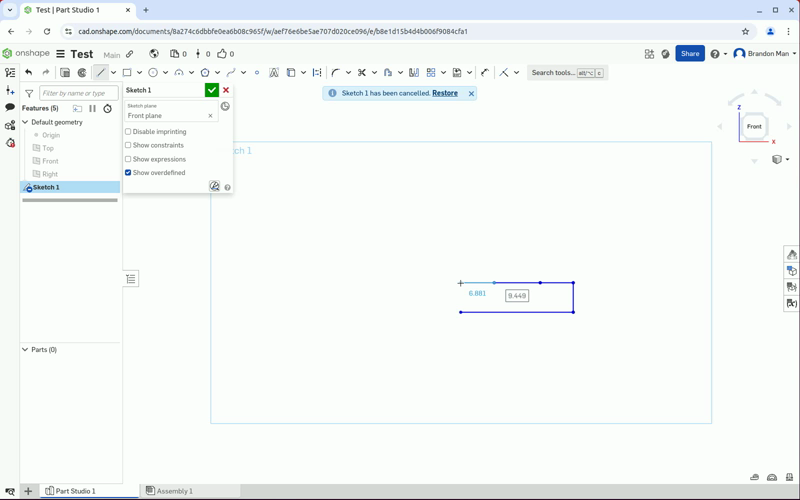
click(460, 282)
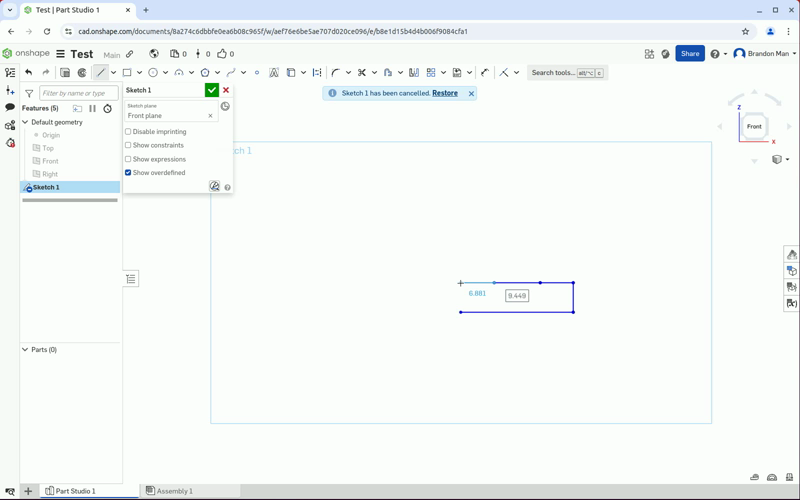
key_up(shift)
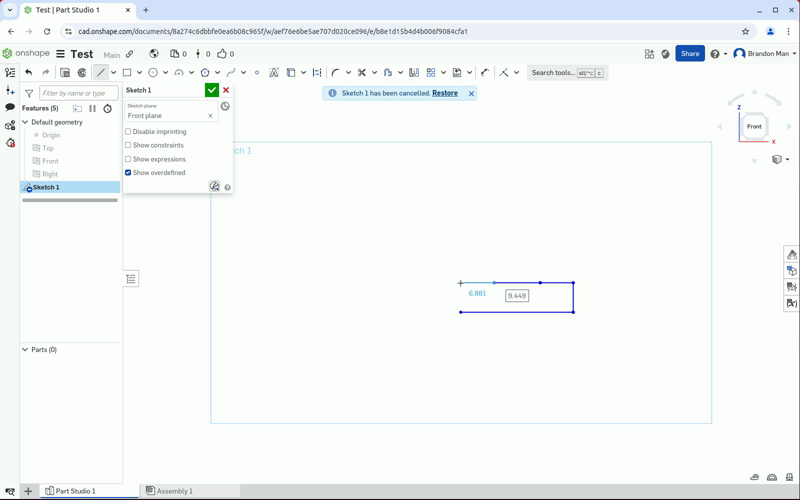
mouse_move(490, 282)
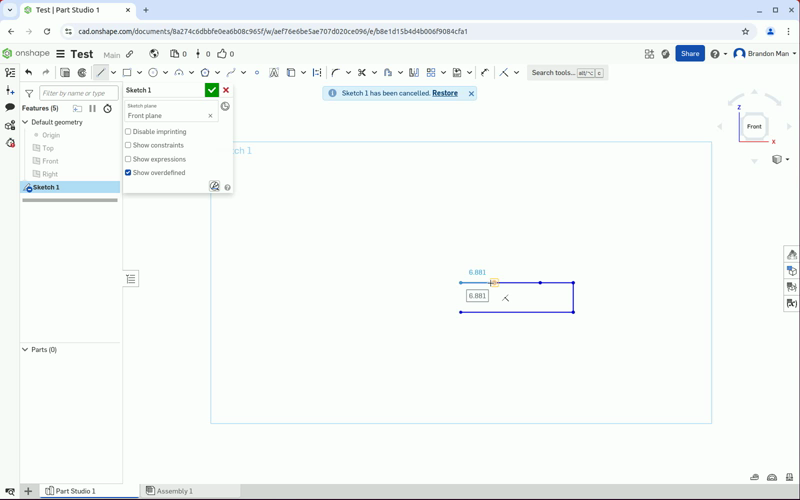
key_down(shift)
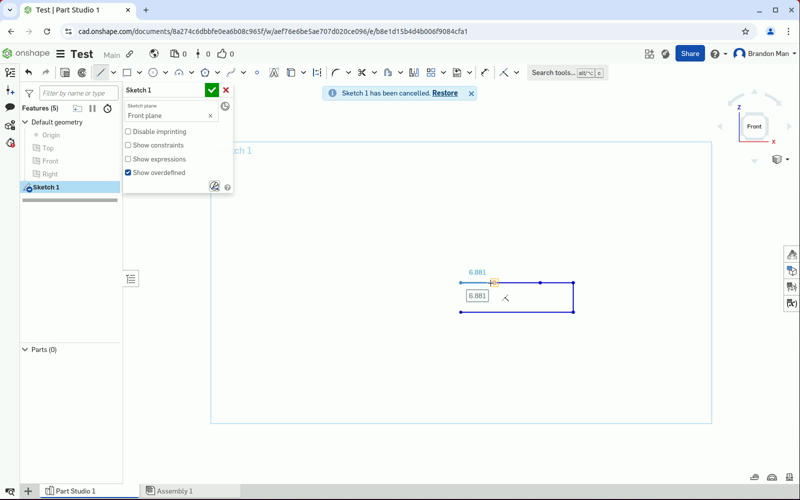
mouse_move(460, 312)
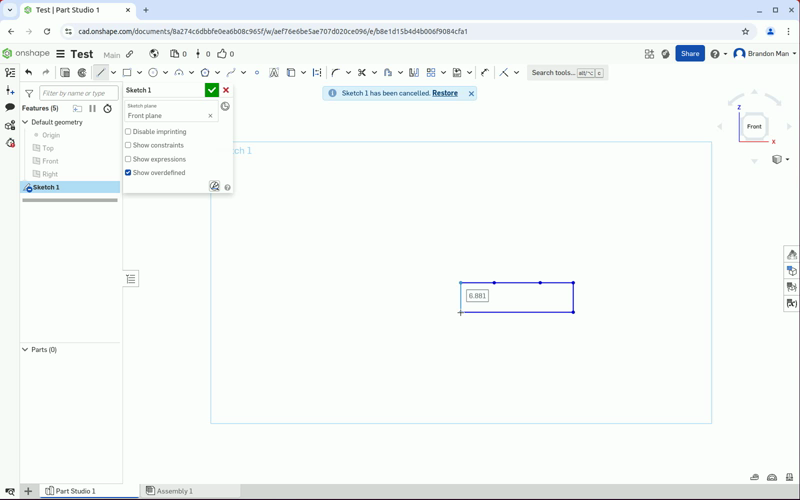
key_up(shift)
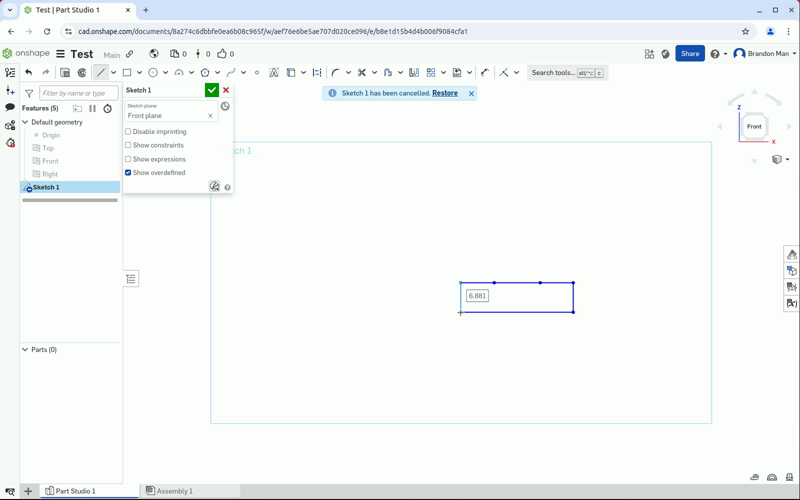
click(460, 312)
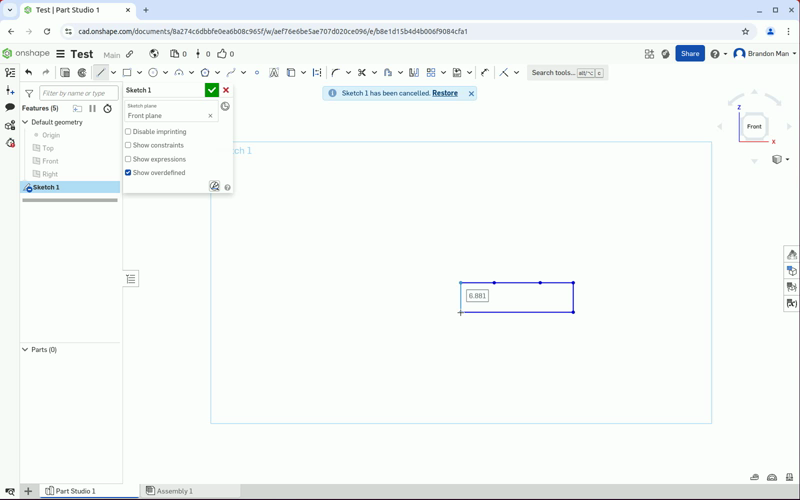
key(esc)
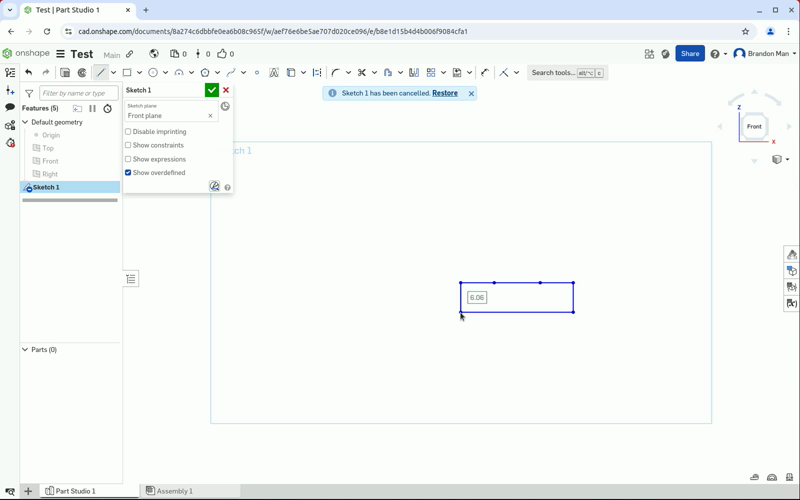
mouse_move(487, 297)
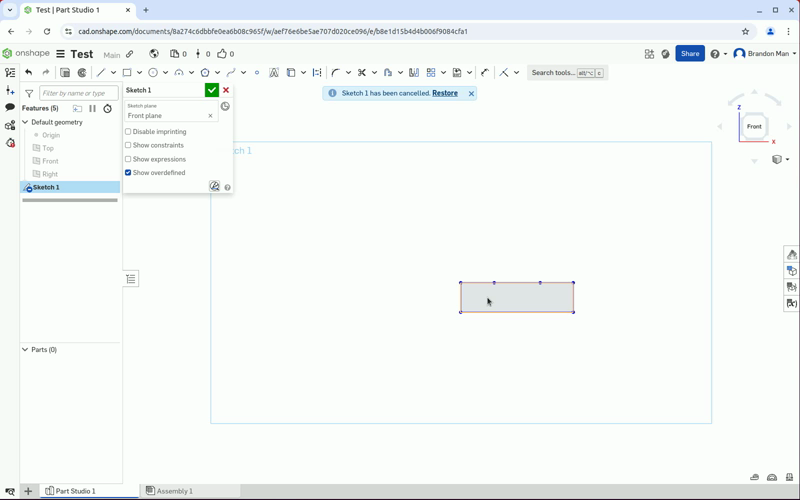
click(487, 297)
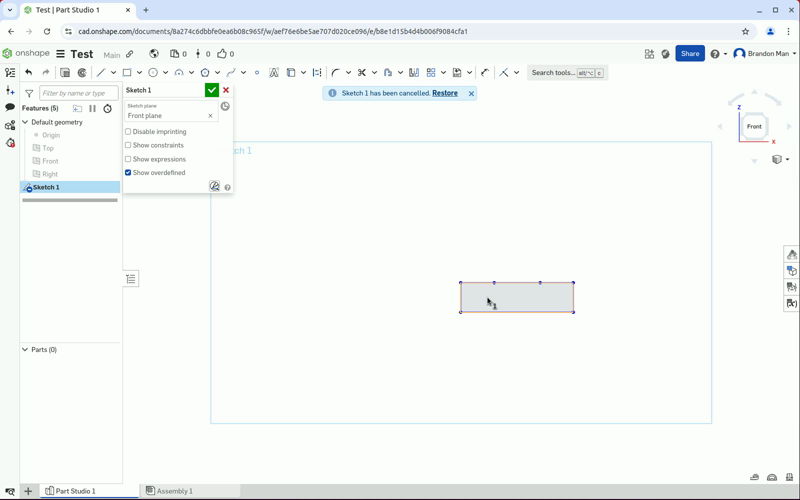
mouse_move(73, 352)
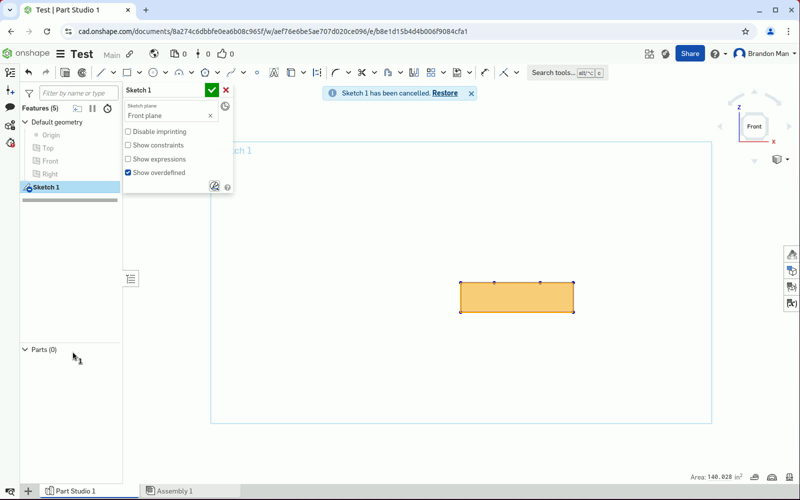
key(shift+y)
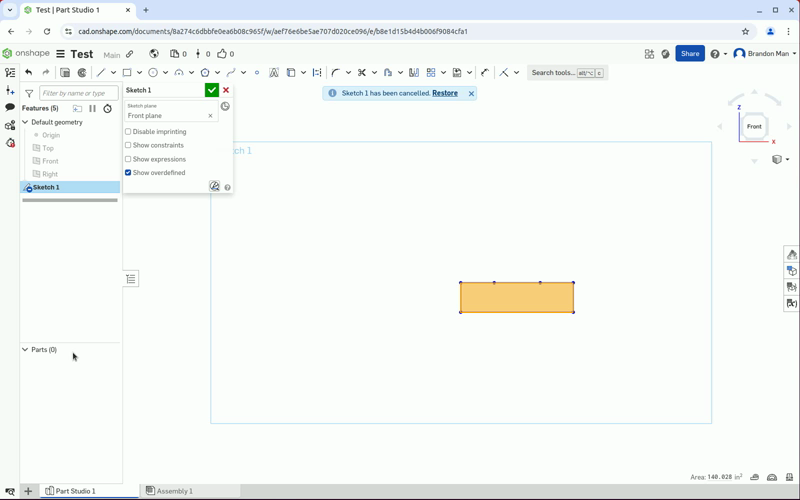
key(shift+e)
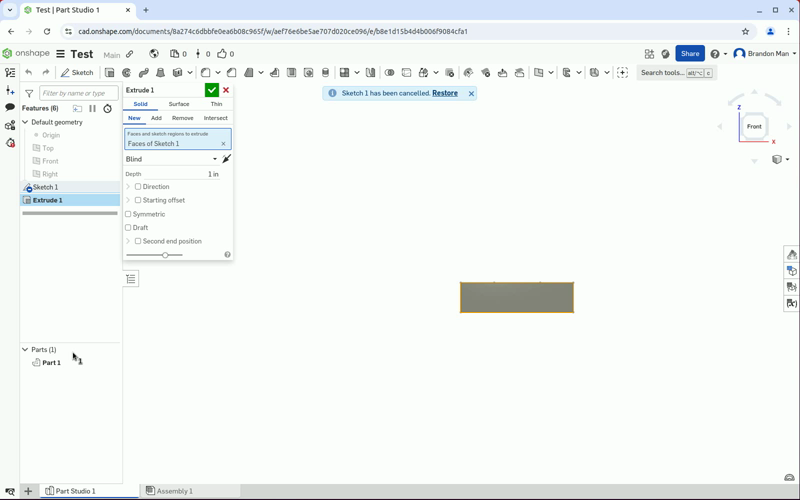
mouse_move(143, 106)
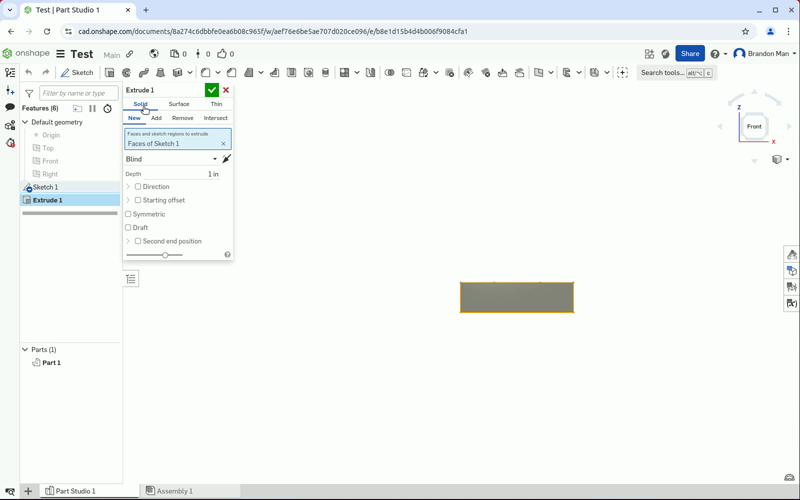
click(143, 106)
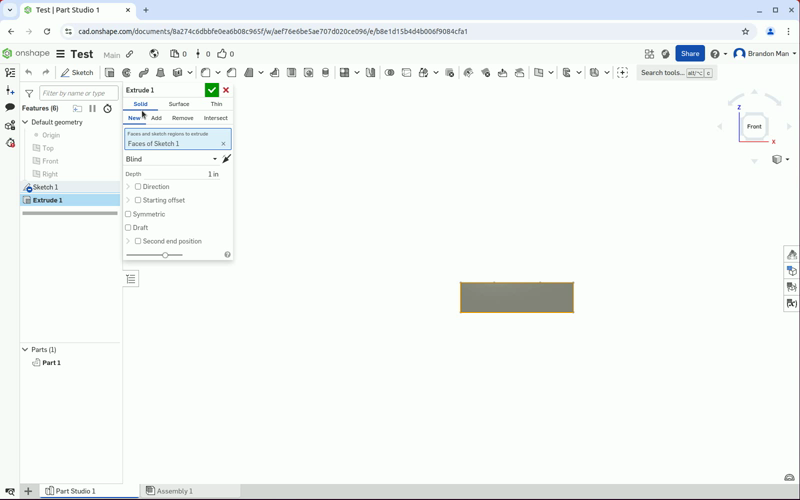
mouse_move(137, 120)
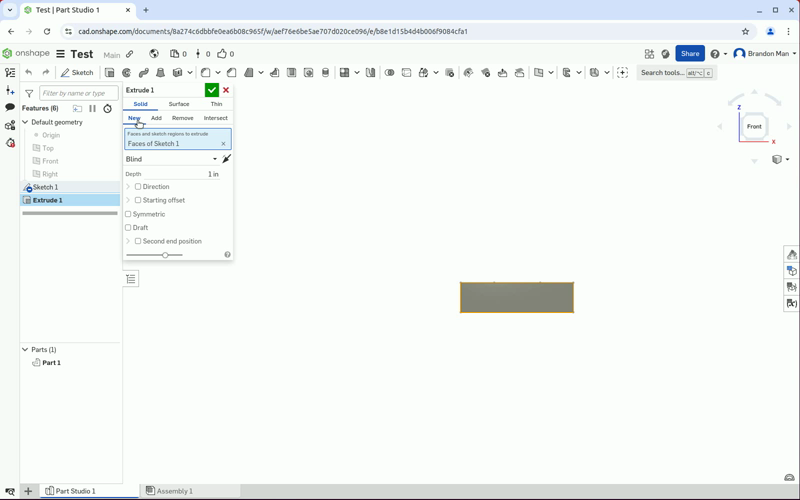
click(137, 120)
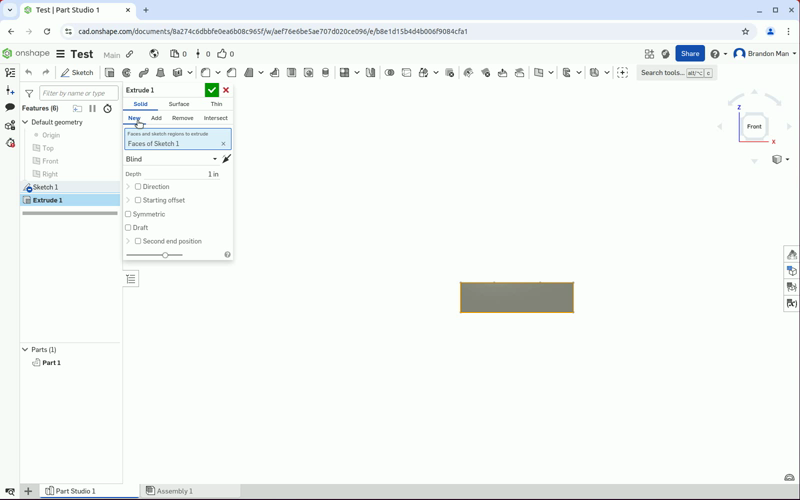
key(tab, 4)
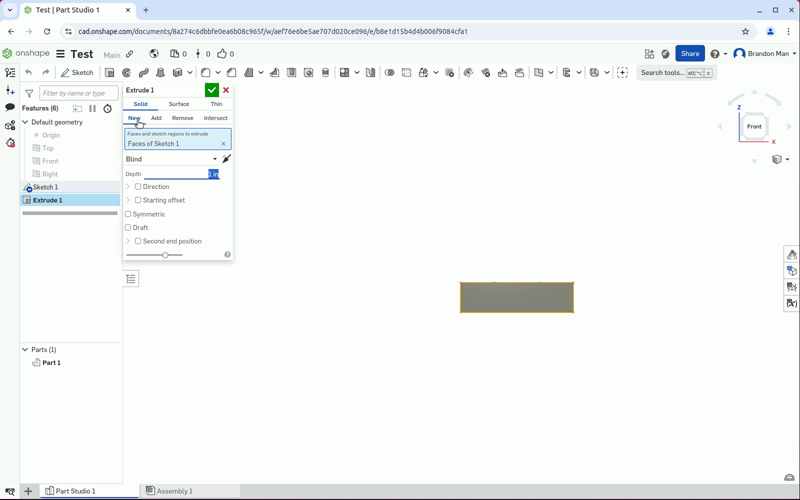
text(13.48)
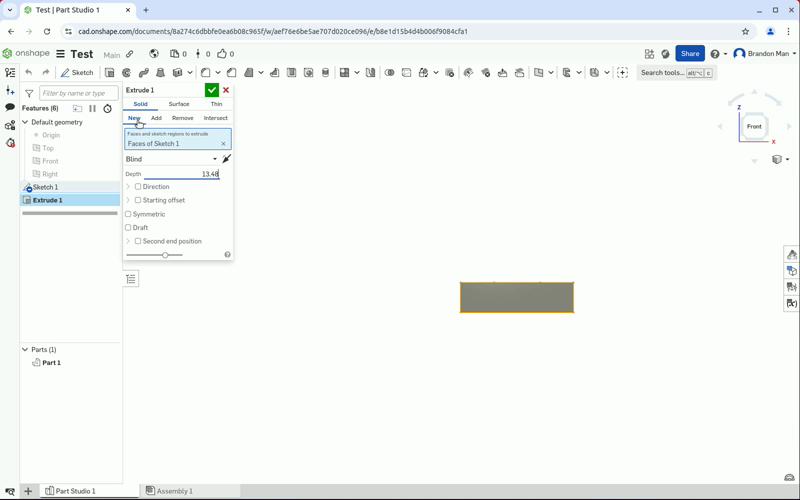
key(enter)
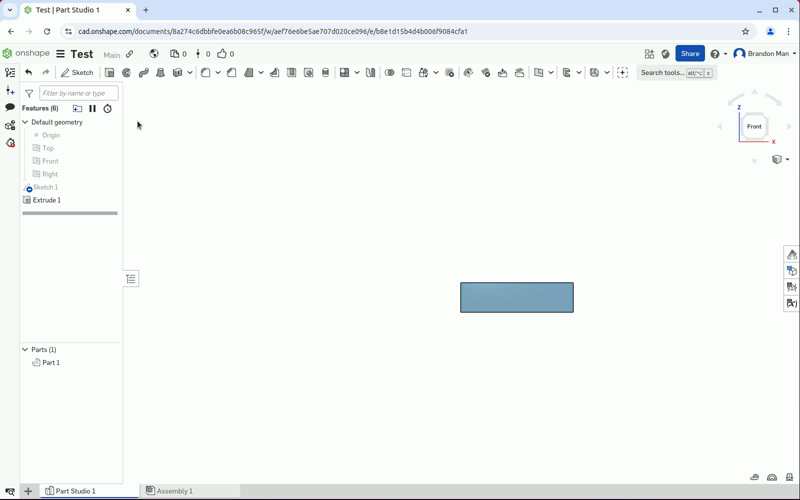
key(shift+h)
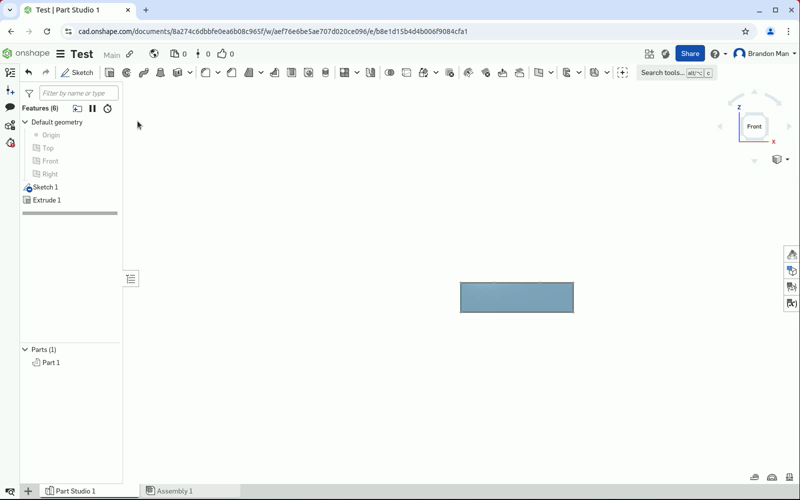
key(shift+h)
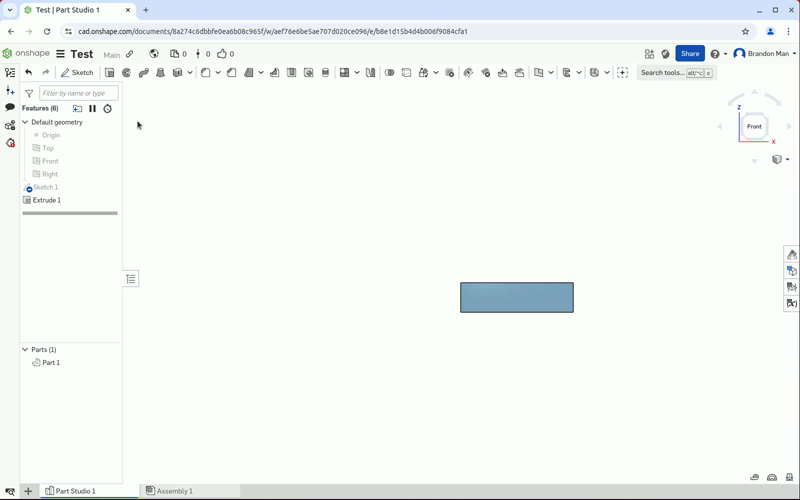
mouse_move(73, 189)
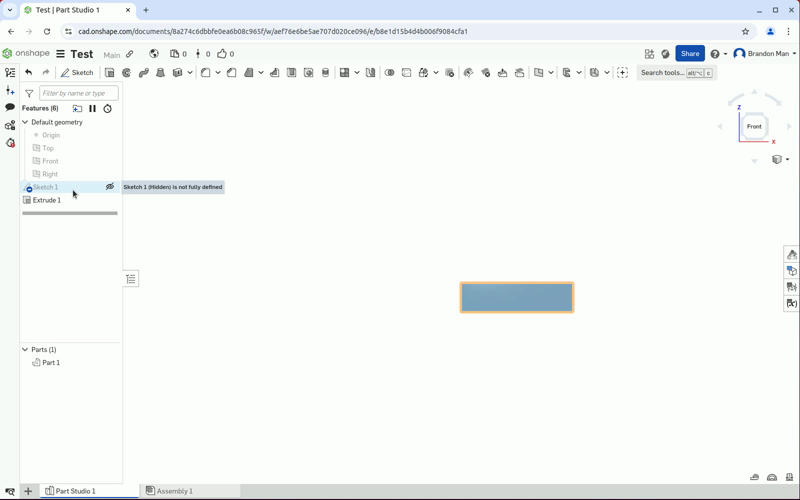
click(73, 189)
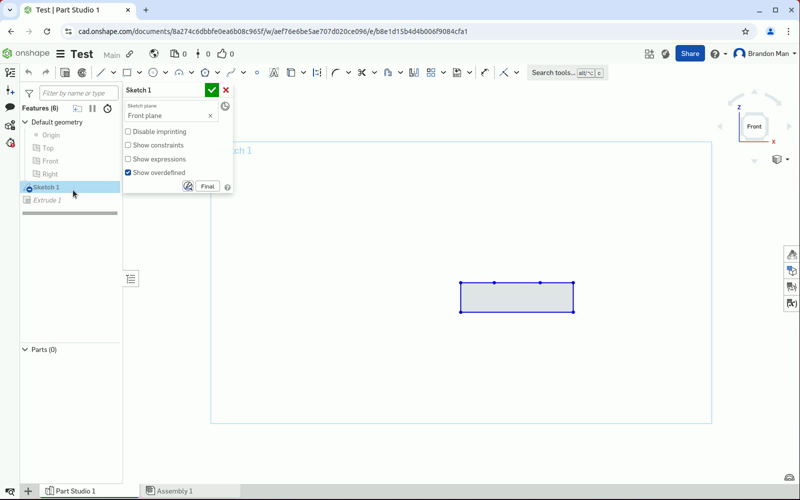
mouse_move(229, 92)
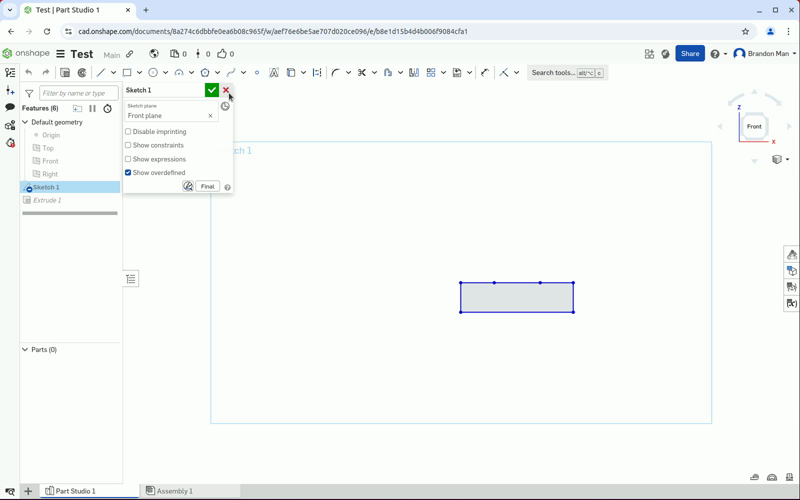
click(229, 92)
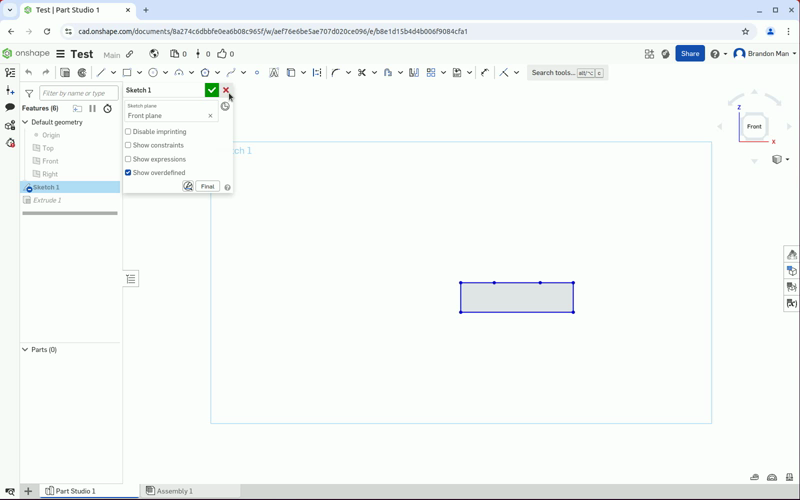
key(shift+s)
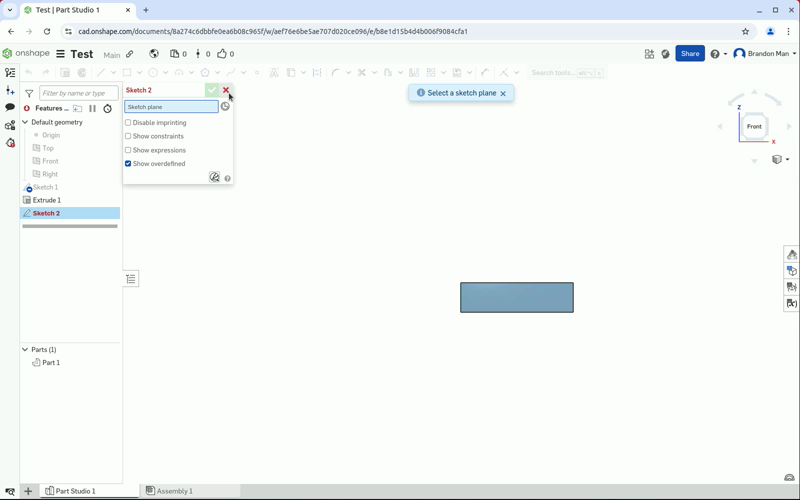
mouse_move(73, 163)
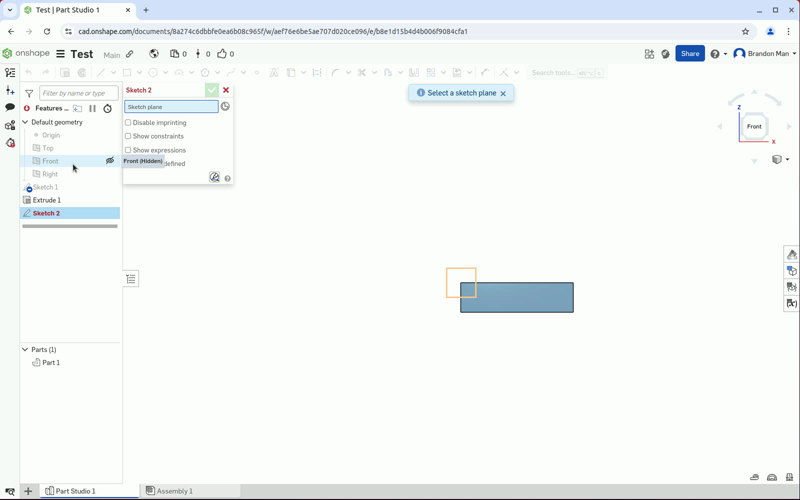
click(73, 163)
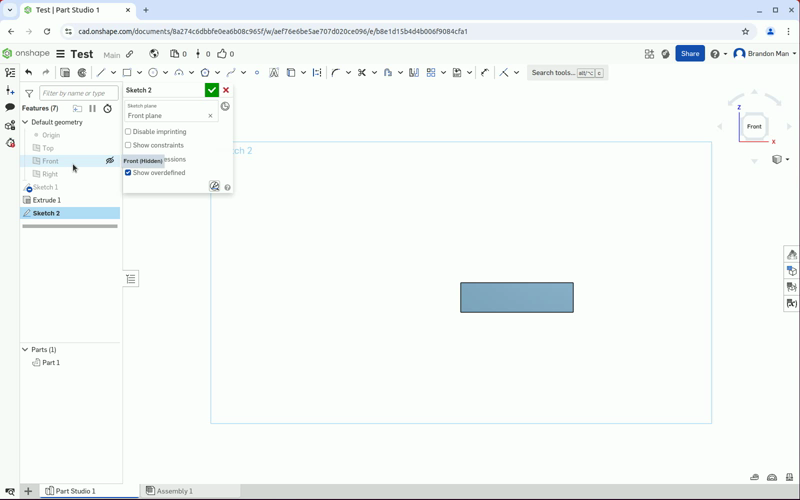
mouse_move(73, 352)
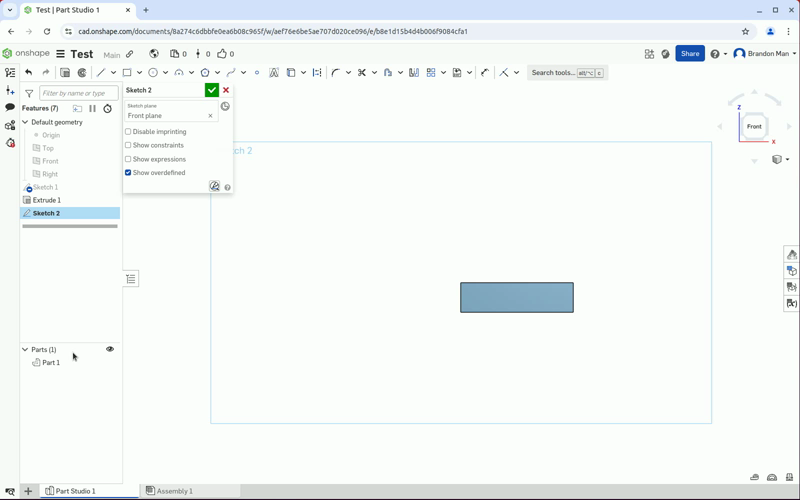
key(y)
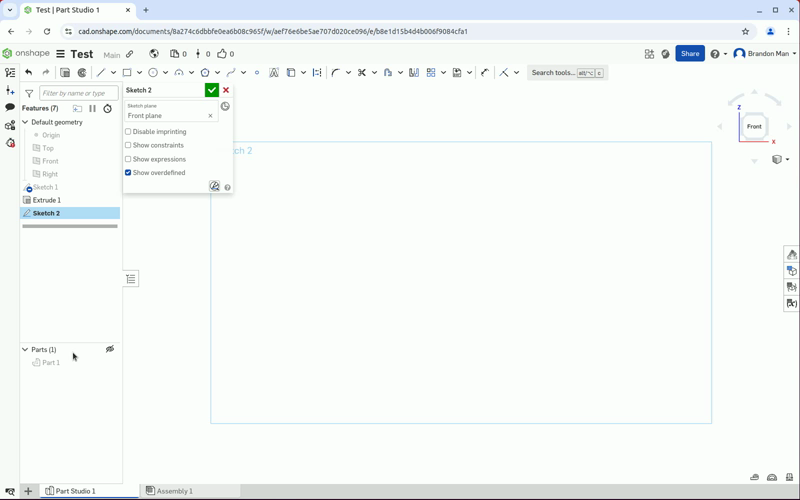
key(l)
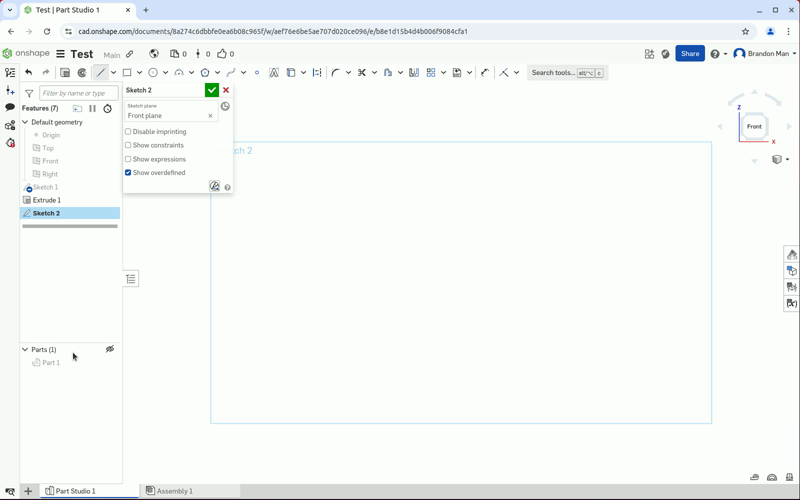
key_down(shift)
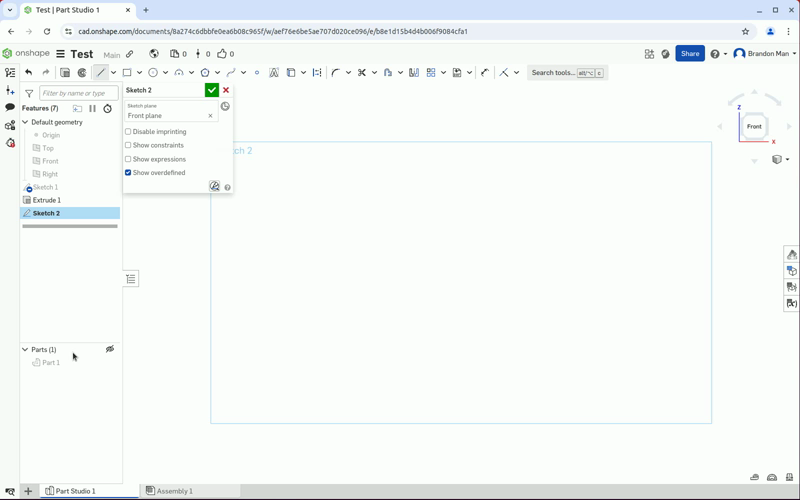
mouse_move(460, 282)
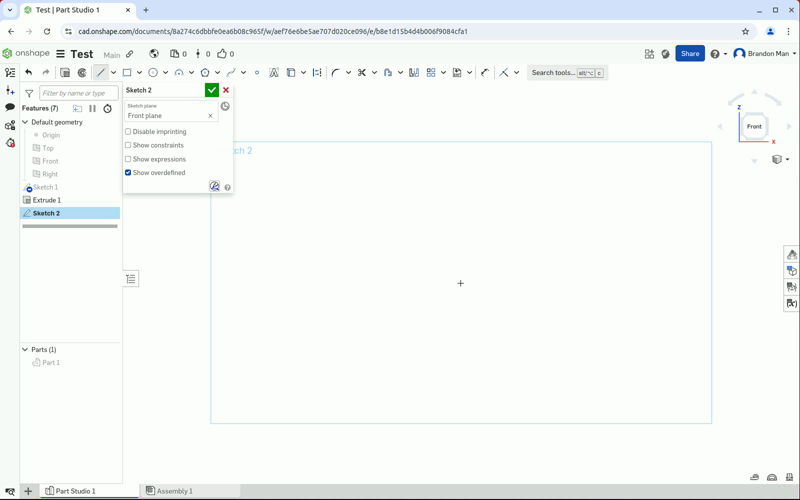
click(460, 282)
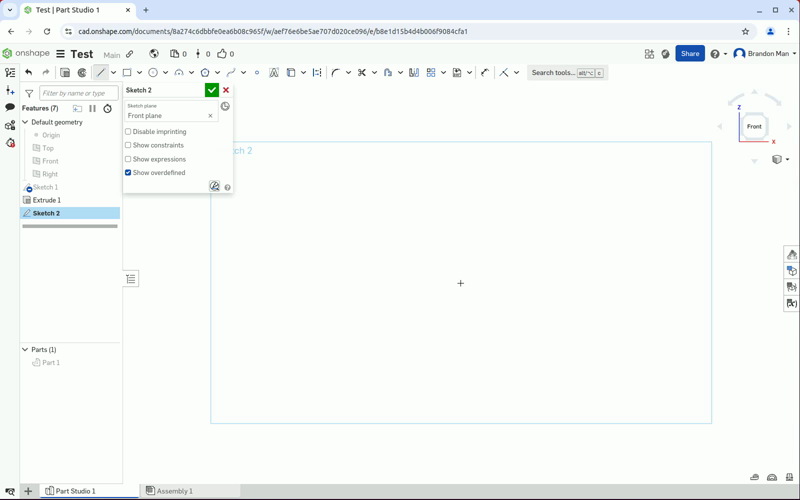
key_up(shift)
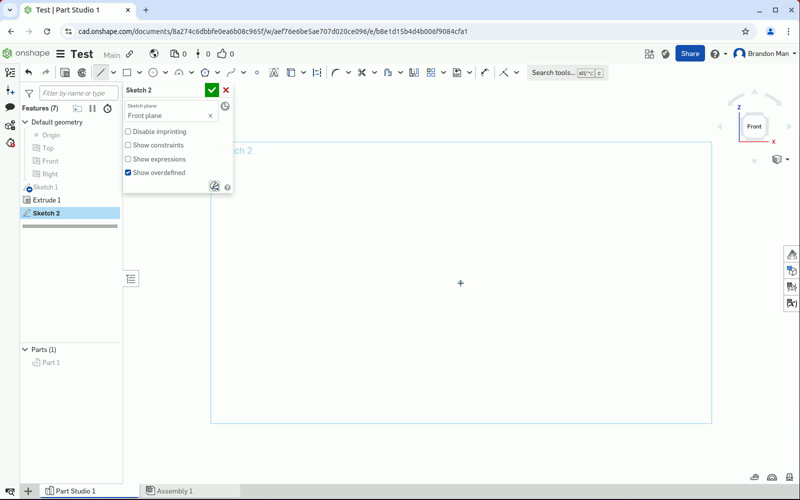
key_down(shift)
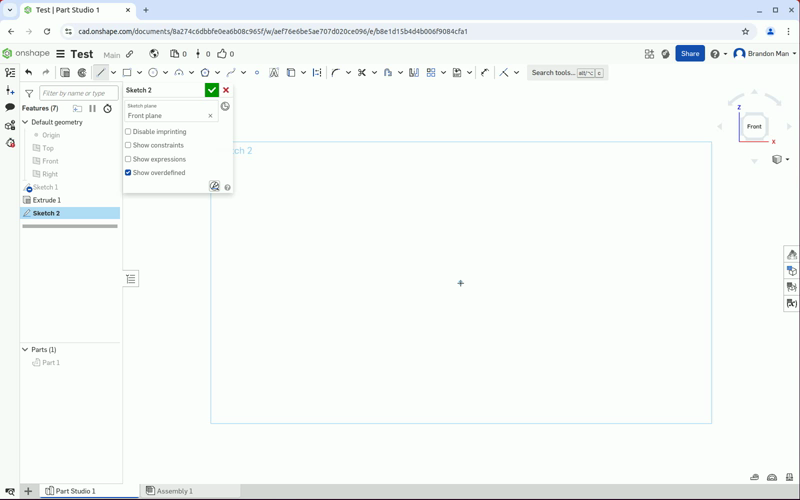
mouse_move(490, 282)
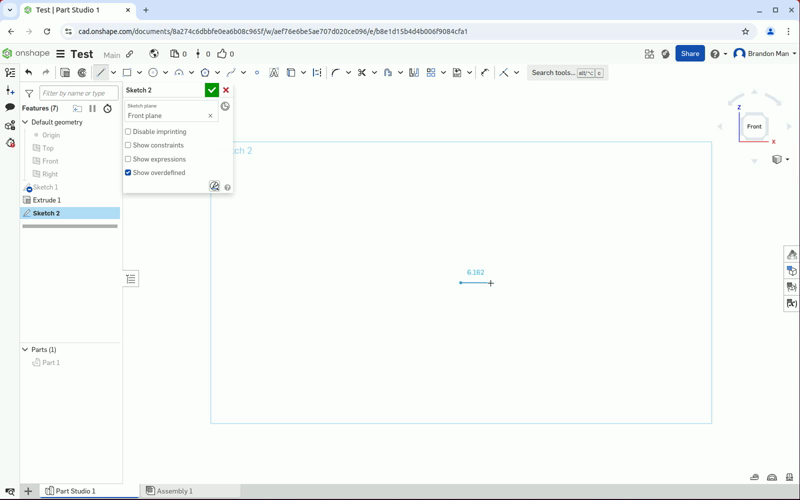
mouse_move(494, 282)
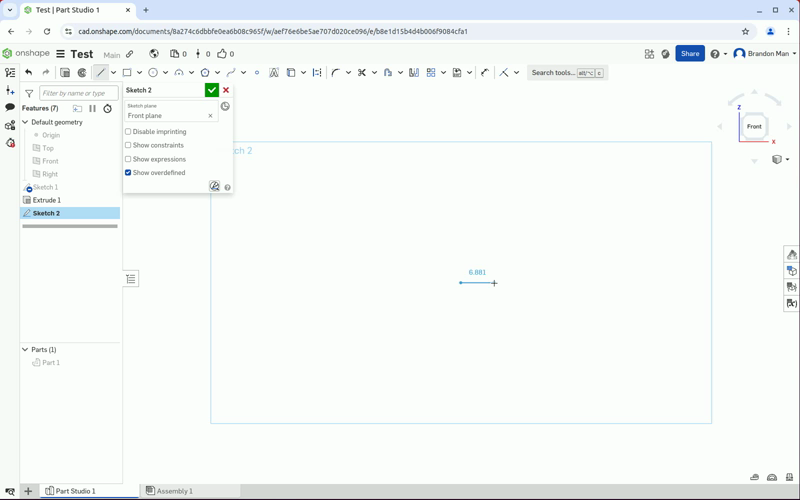
click(494, 282)
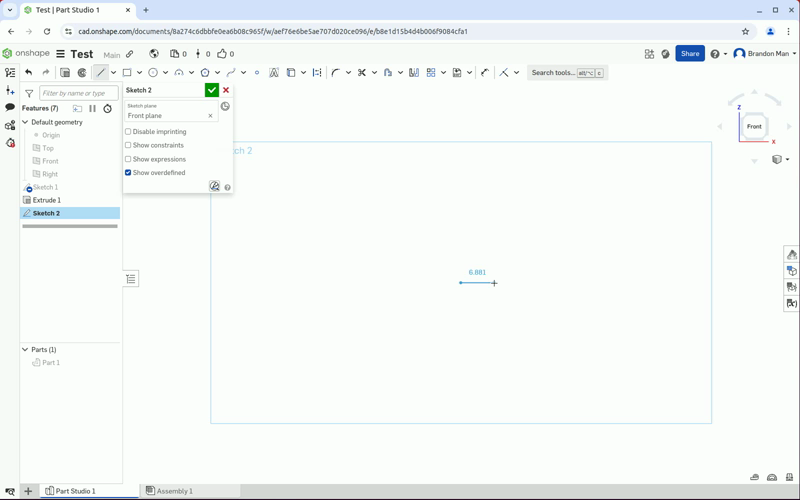
key_up(shift)
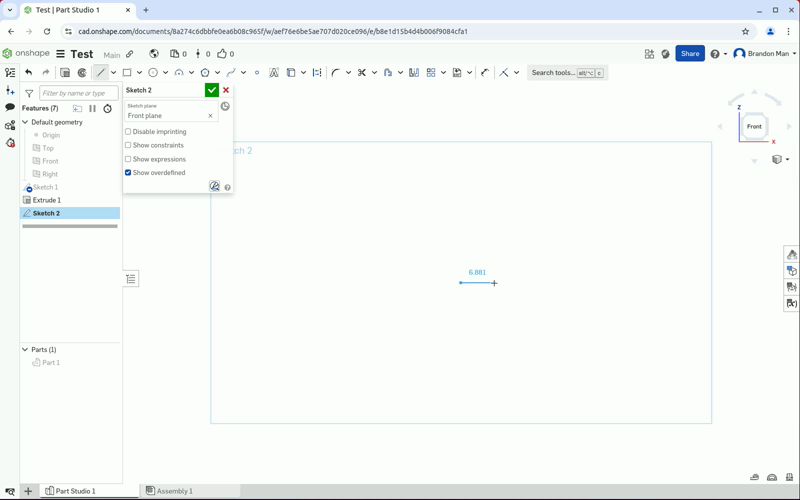
key_down(shift)
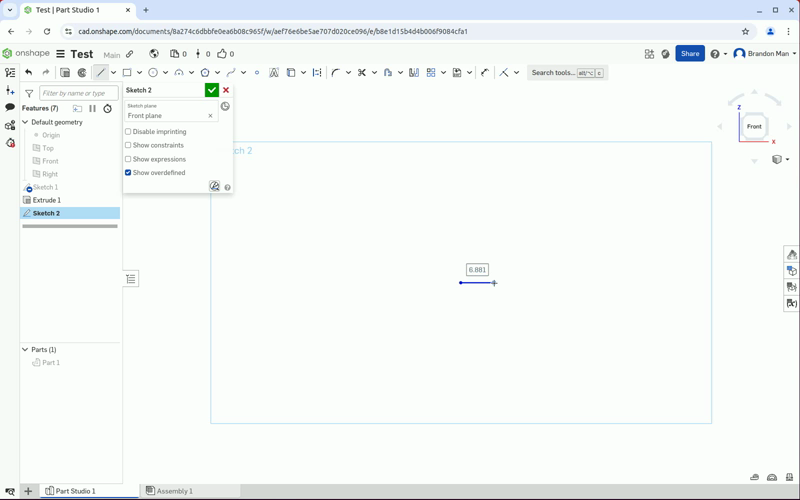
mouse_move(524, 282)
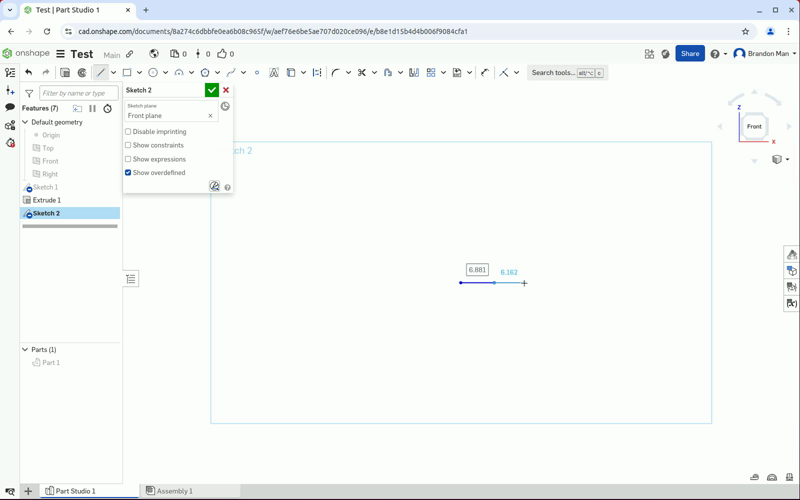
mouse_move(494, 255)
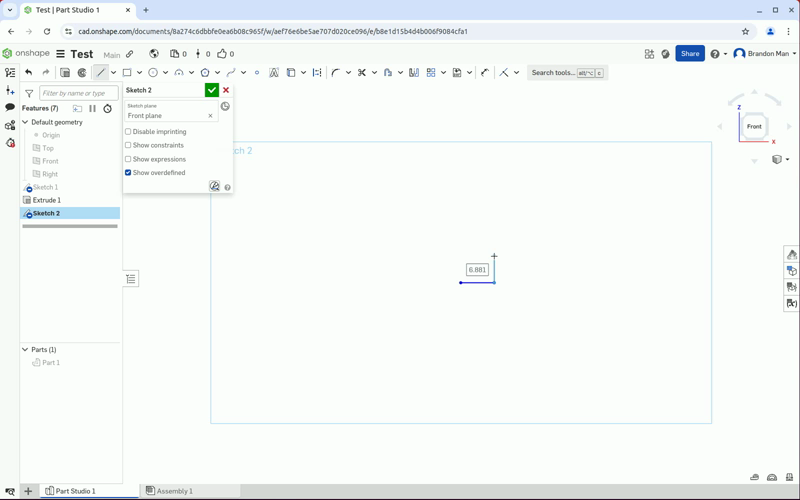
click(494, 255)
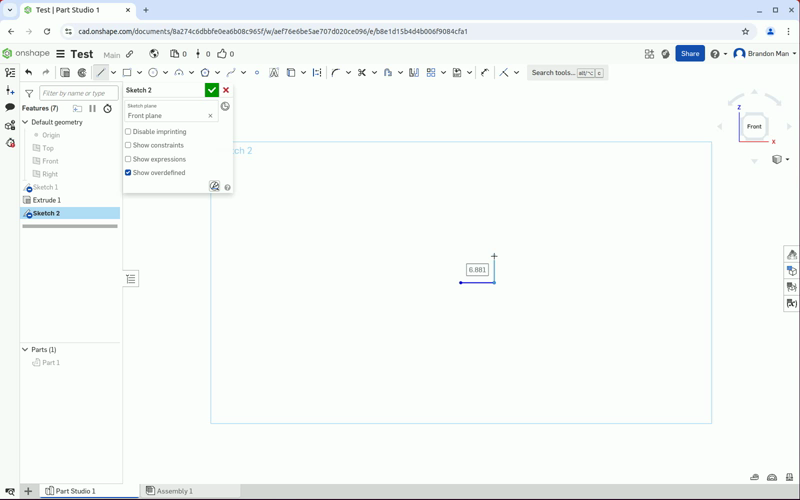
key_up(shift)
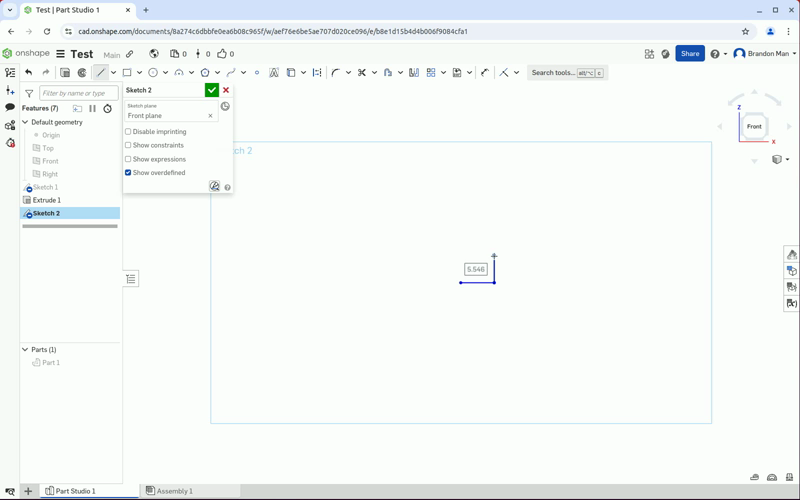
key_down(shift)
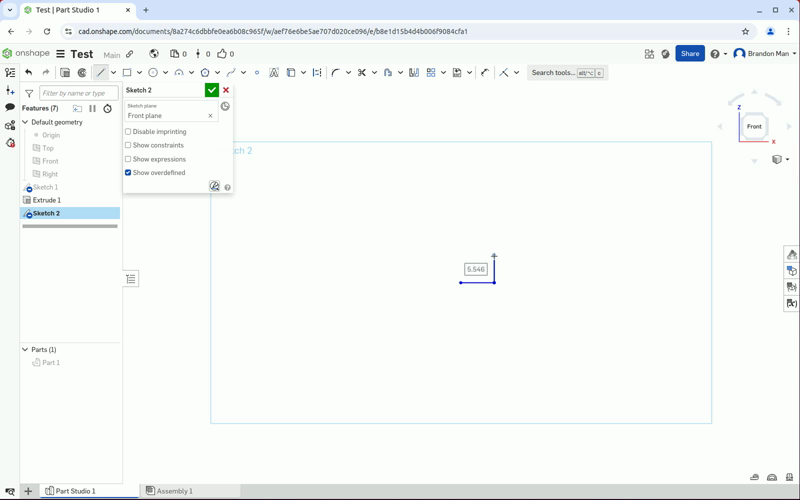
mouse_move(524, 255)
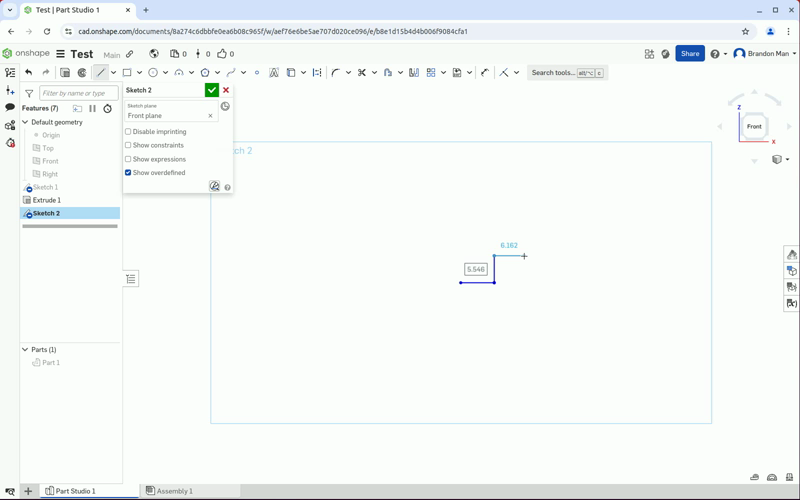
mouse_move(460, 255)
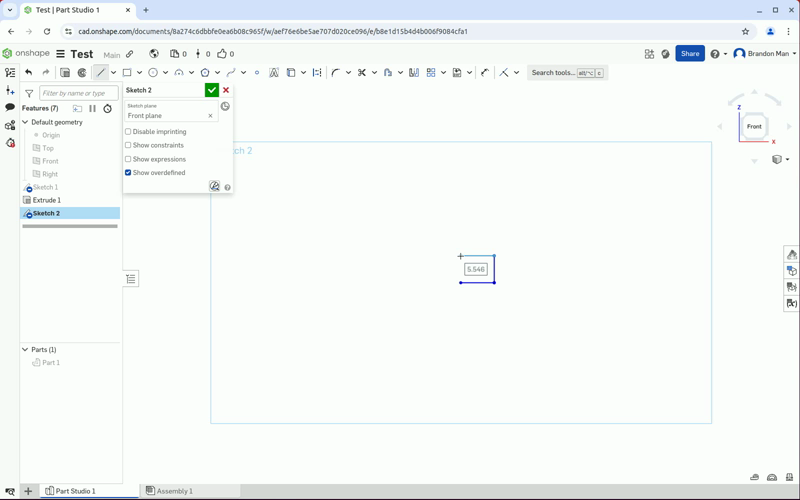
click(460, 255)
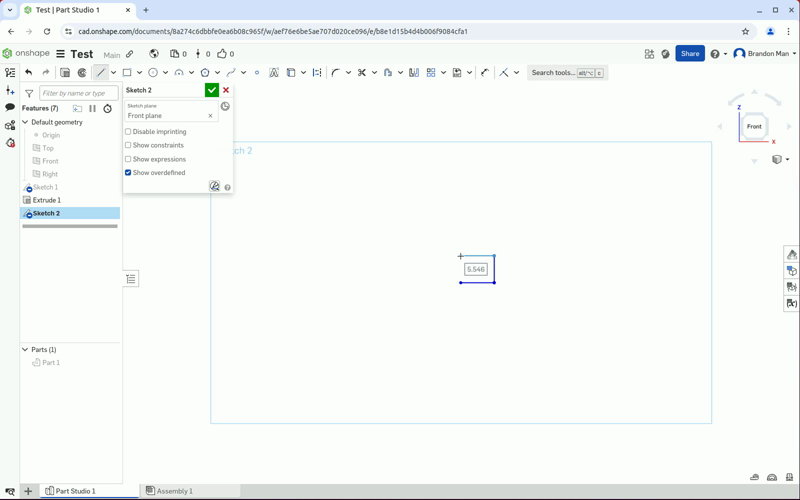
key_up(shift)
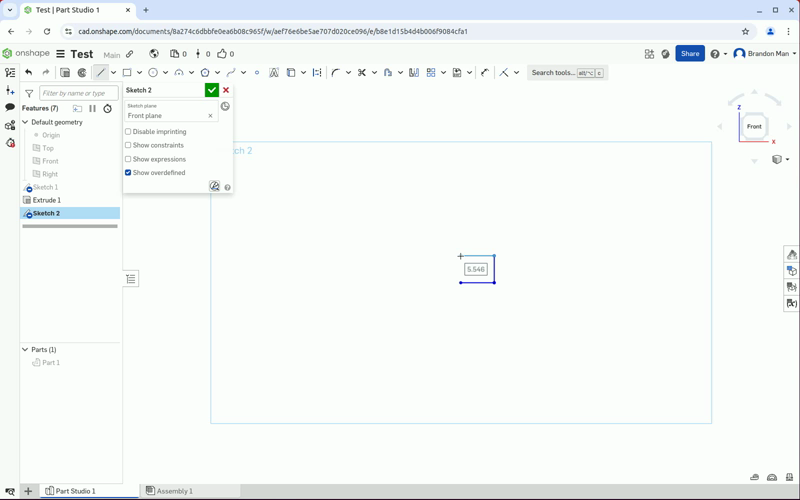
mouse_move(490, 255)
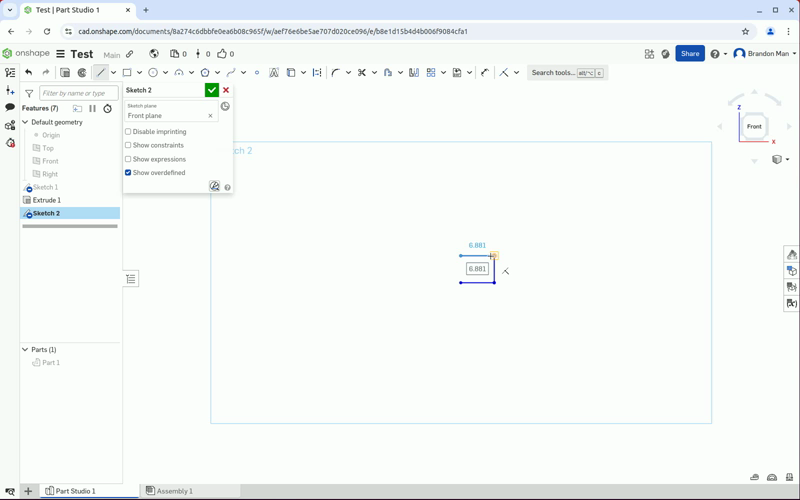
key_down(shift)
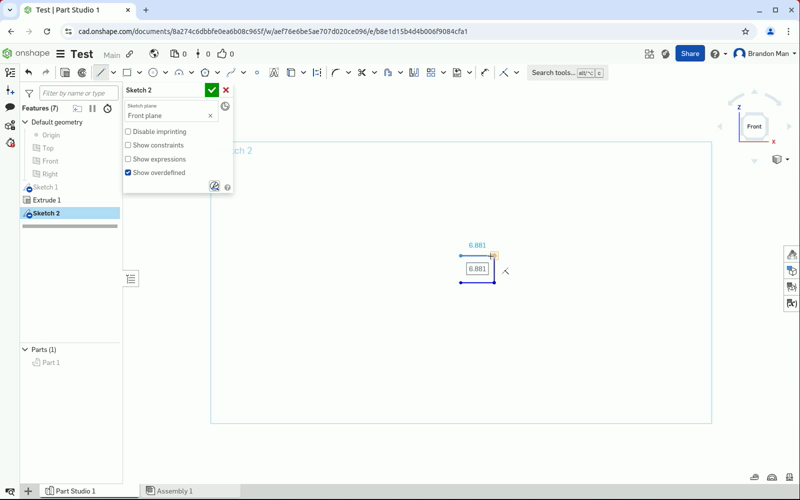
mouse_move(460, 282)
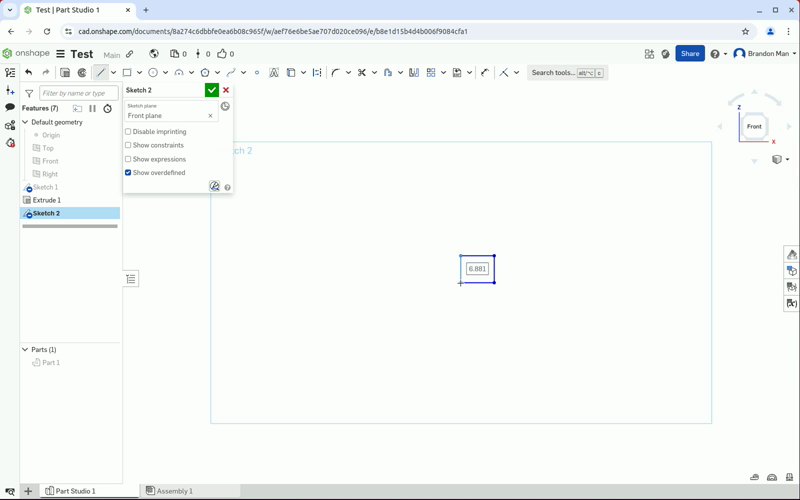
key_up(shift)
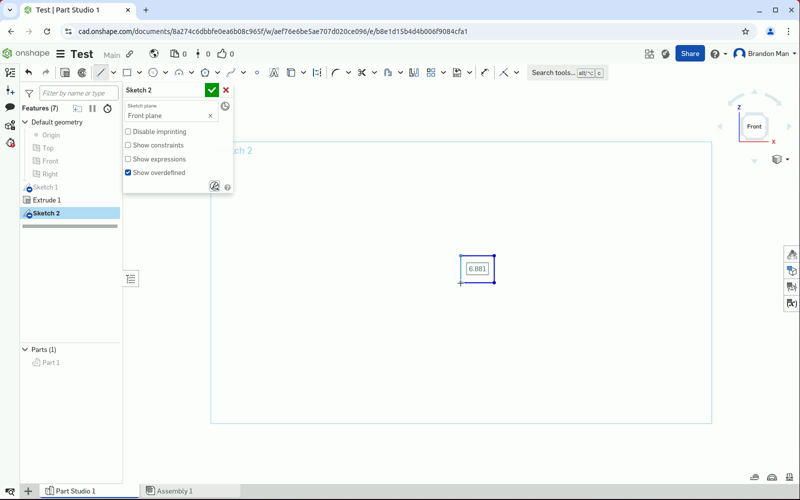
click(460, 282)
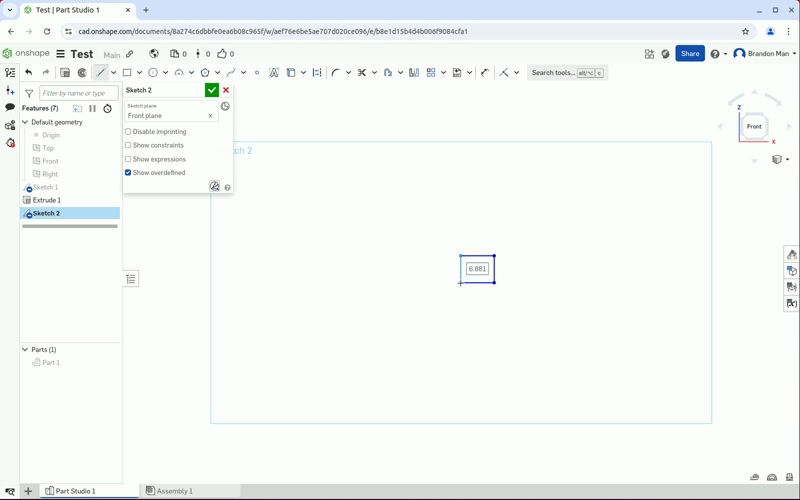
key(esc)
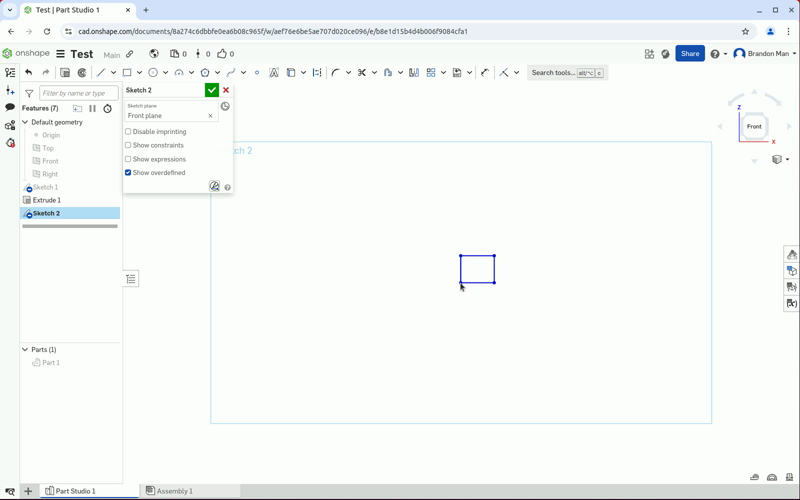
mouse_move(488, 278)
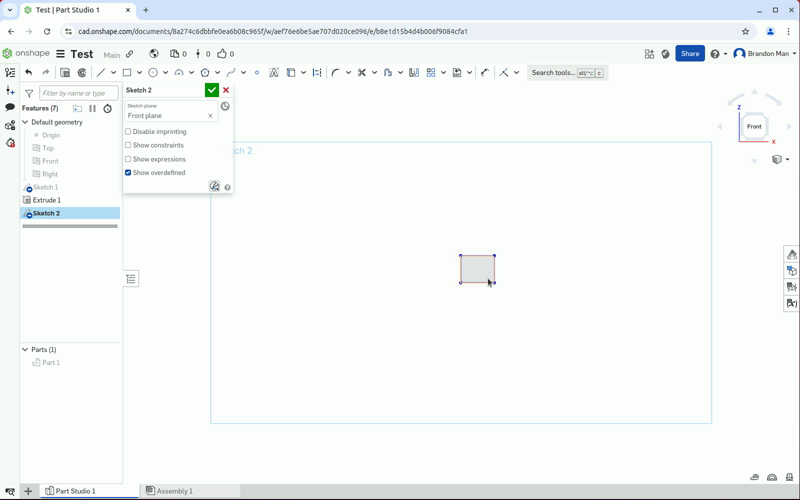
scroll(6)
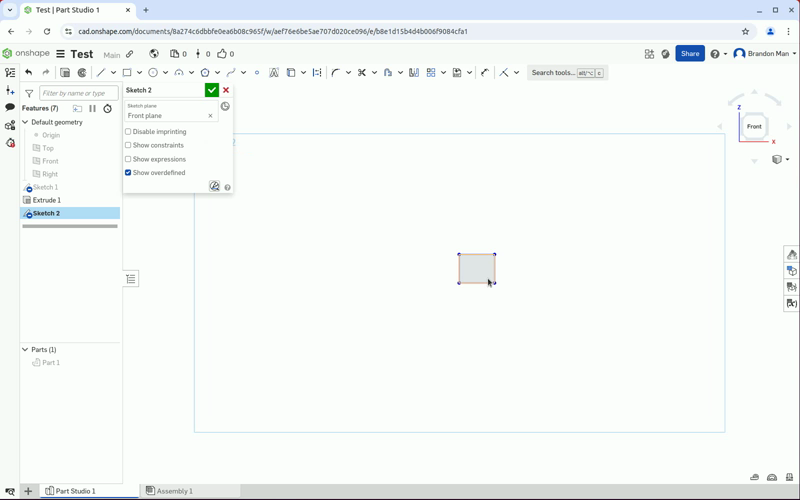
scroll(6)
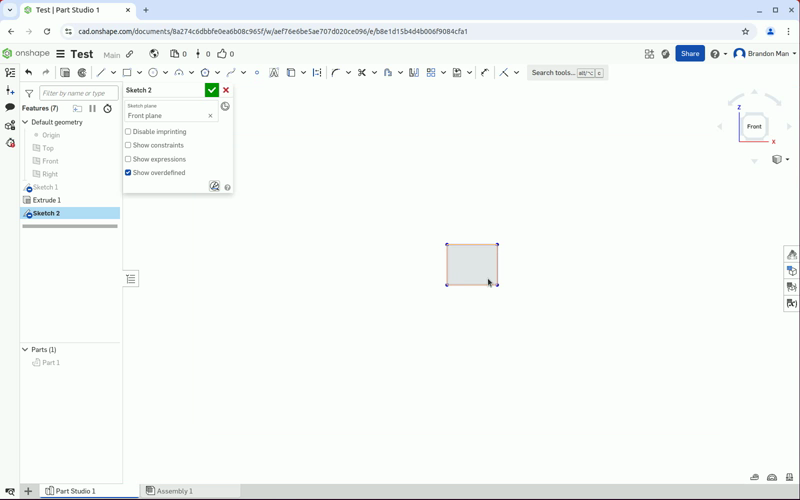
scroll(6)
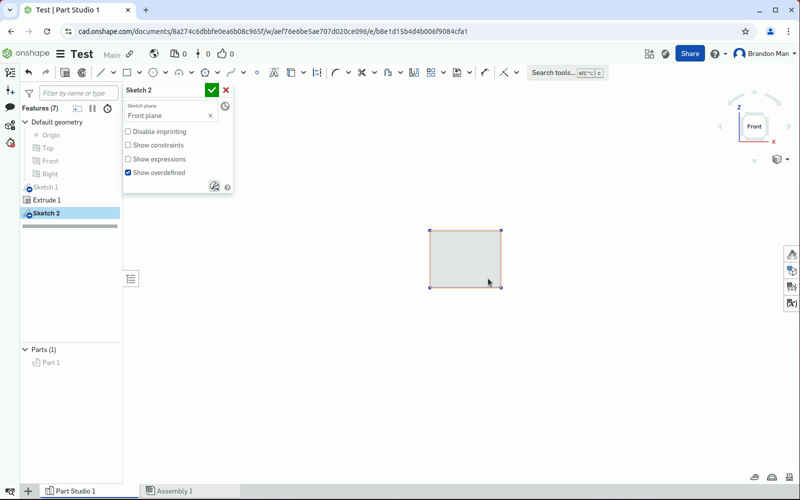
scroll(6)
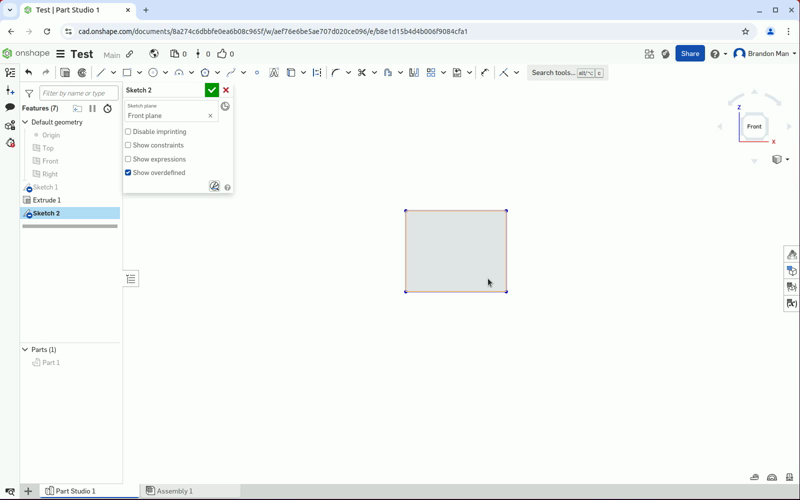
scroll(6)
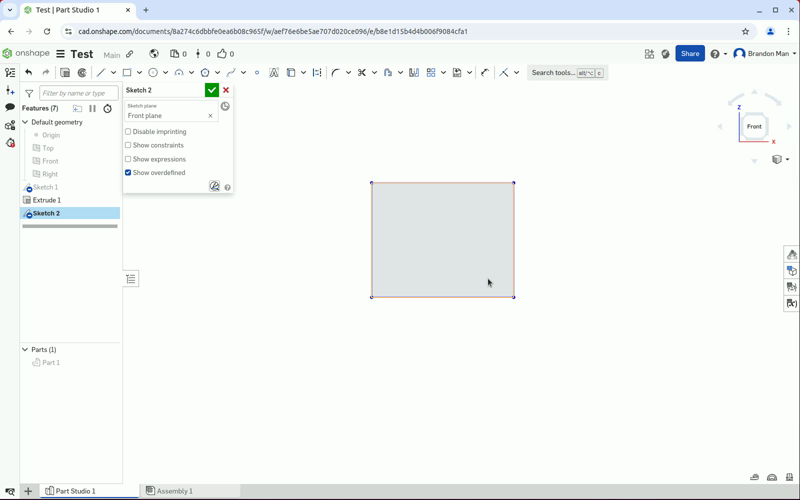
scroll(6)
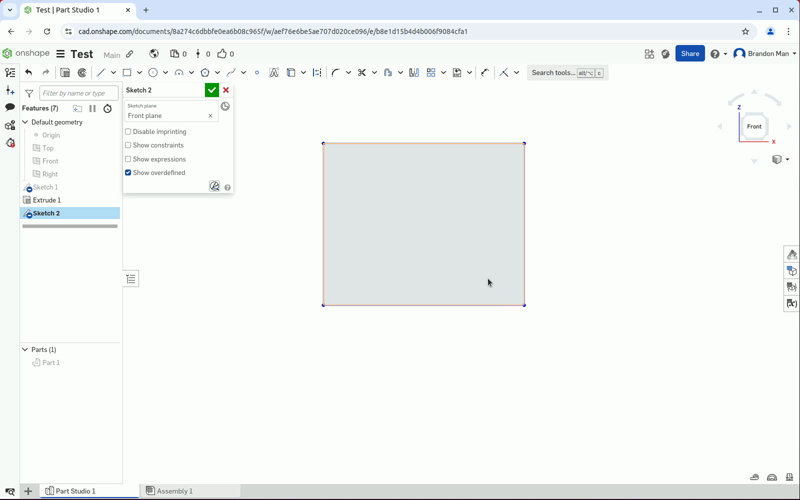
scroll(6)
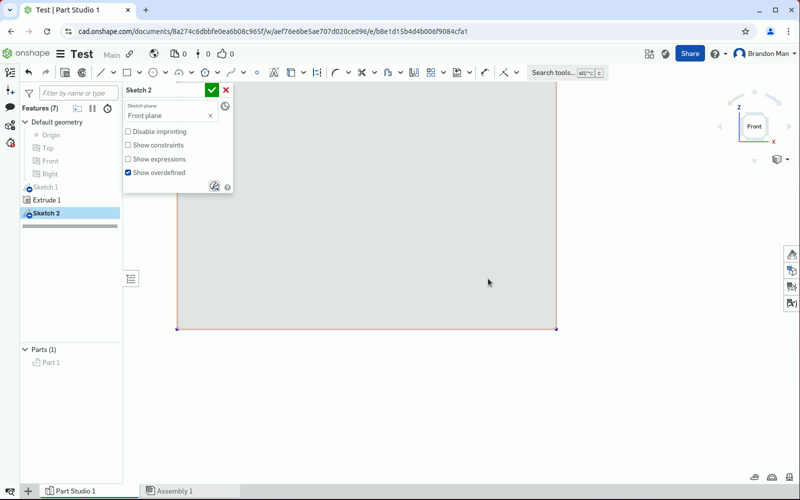
click(488, 278)
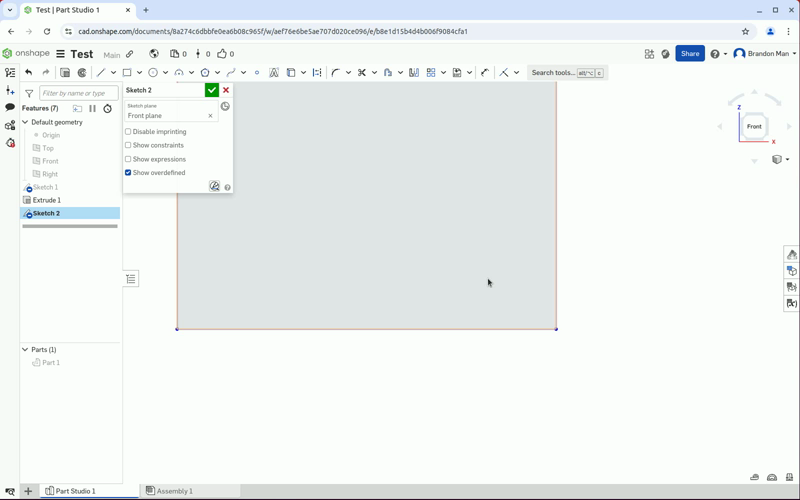
scroll(-6)
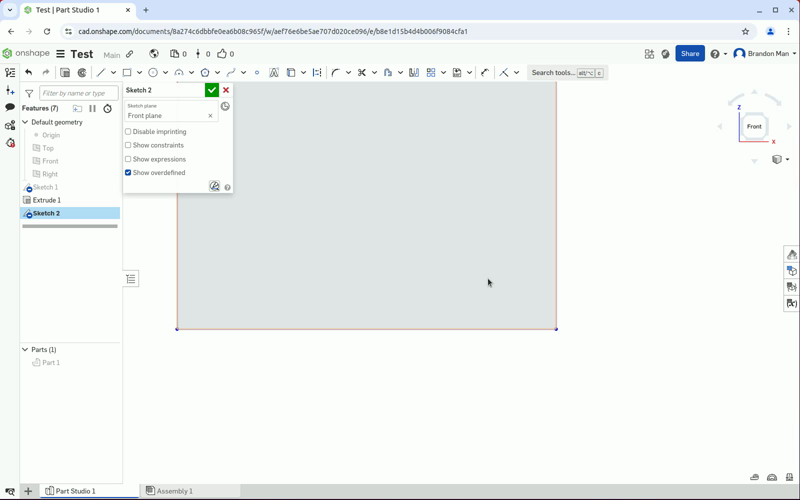
scroll(-6)
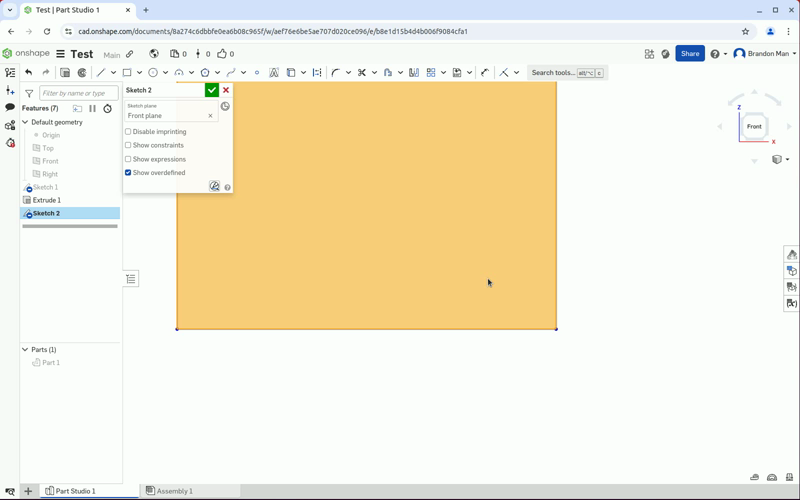
scroll(-6)
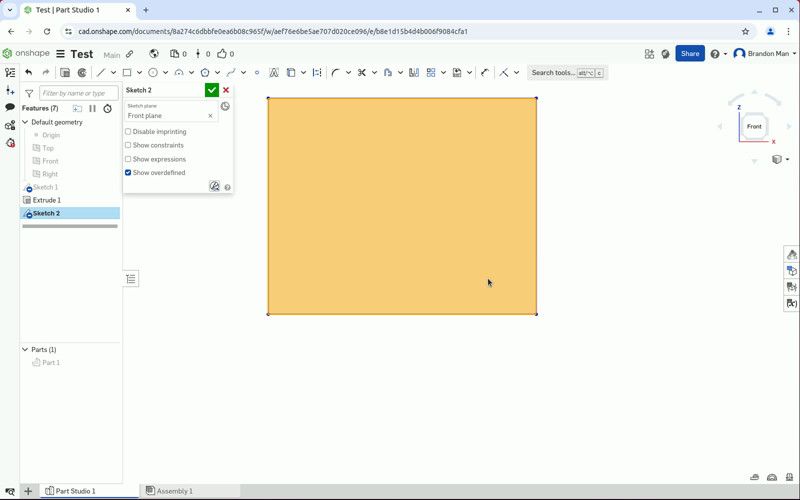
scroll(-6)
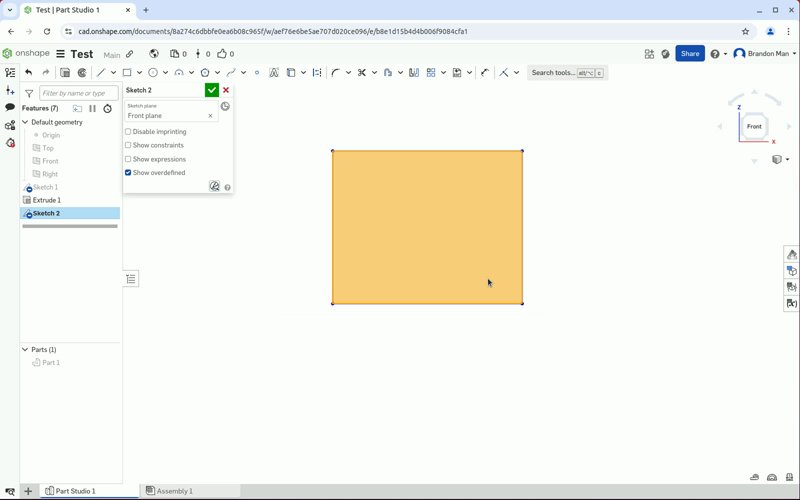
scroll(-6)
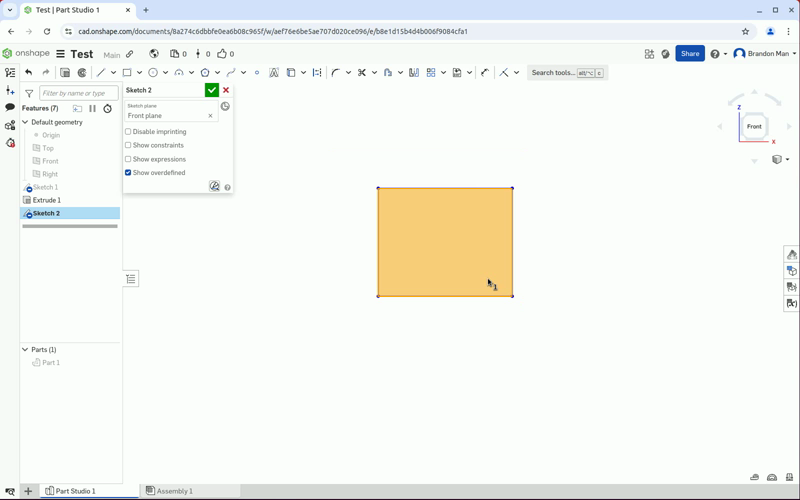
scroll(-6)
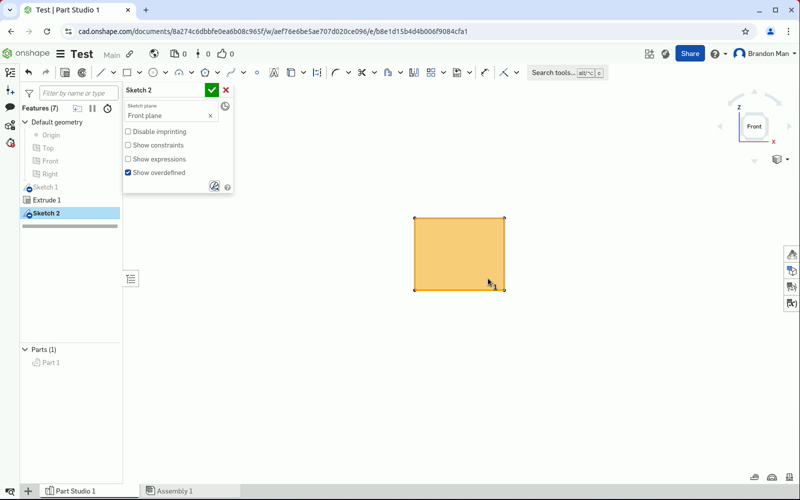
scroll(-6)
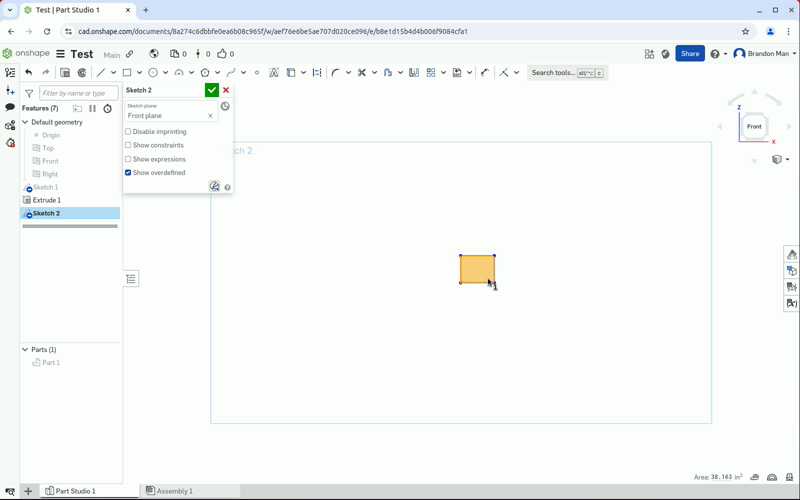
mouse_move(73, 352)
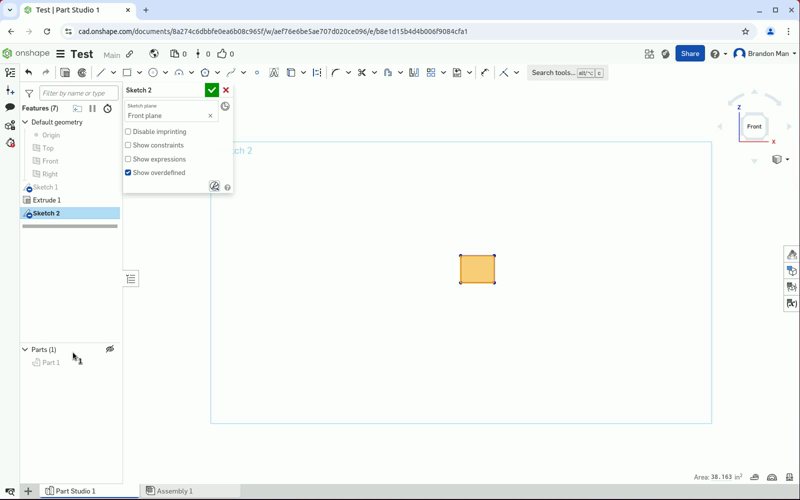
key(shift+y)
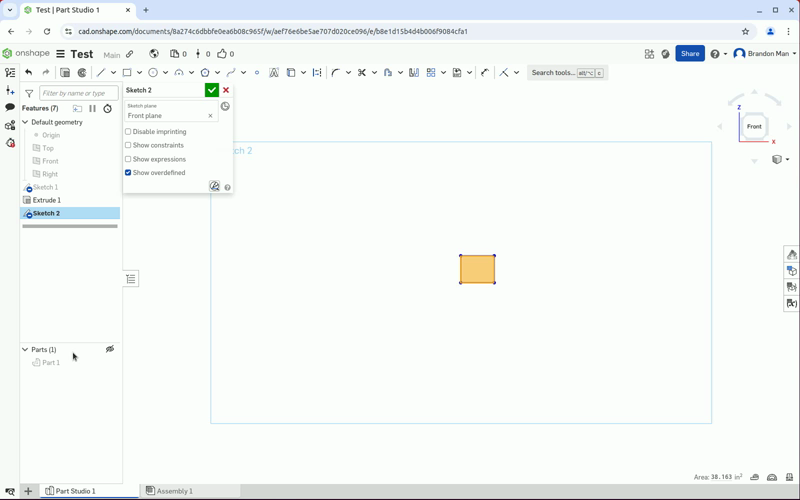
key(shift+e)
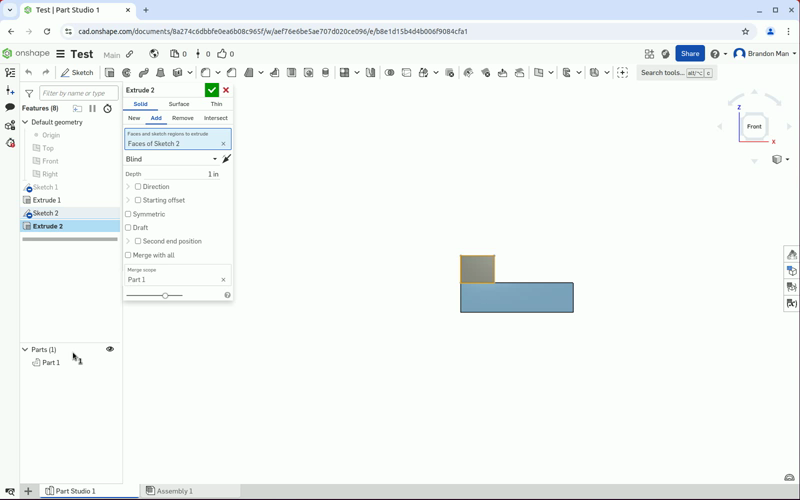
mouse_move(143, 106)
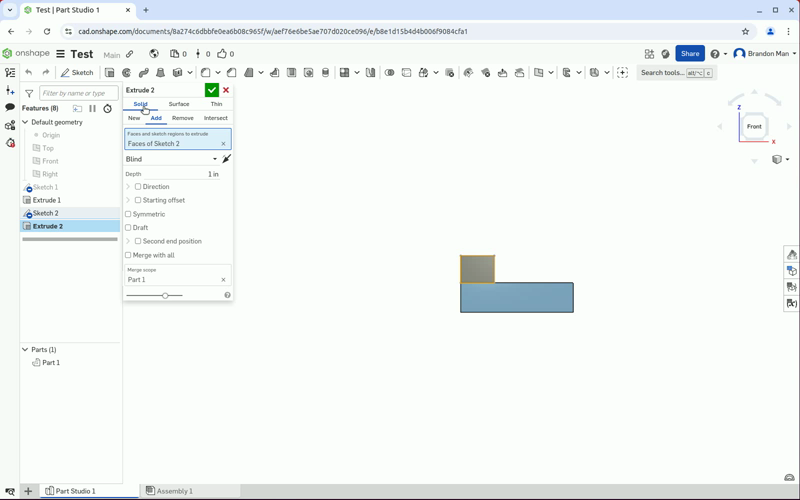
click(143, 106)
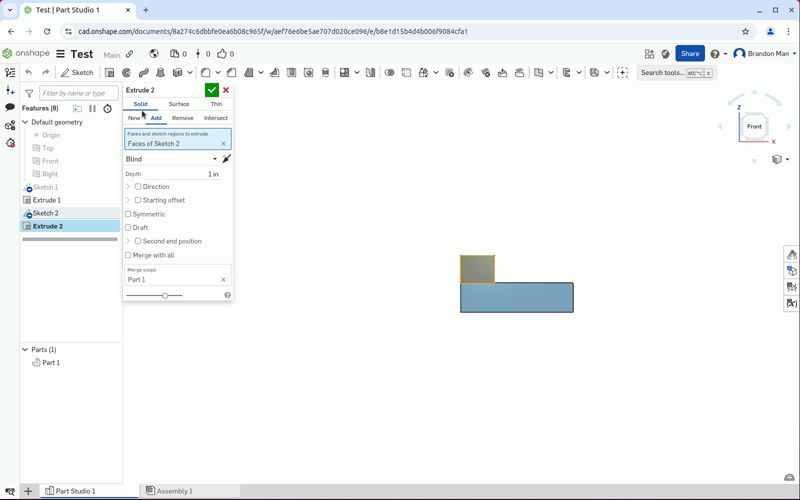
mouse_move(137, 120)
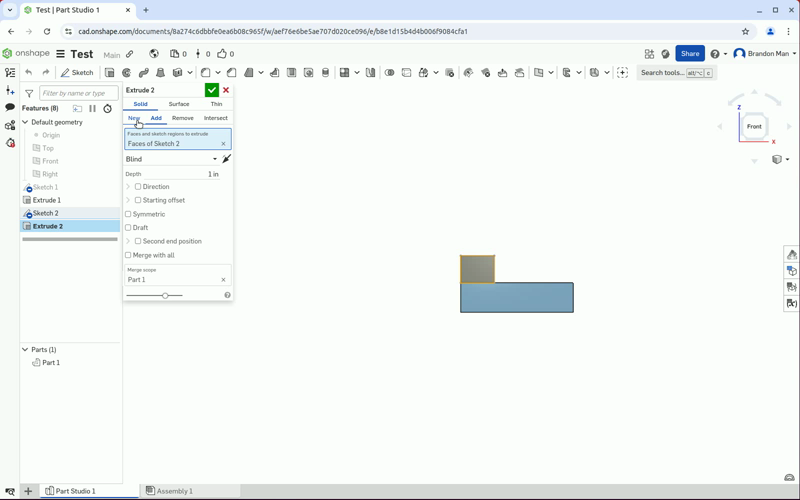
click(137, 120)
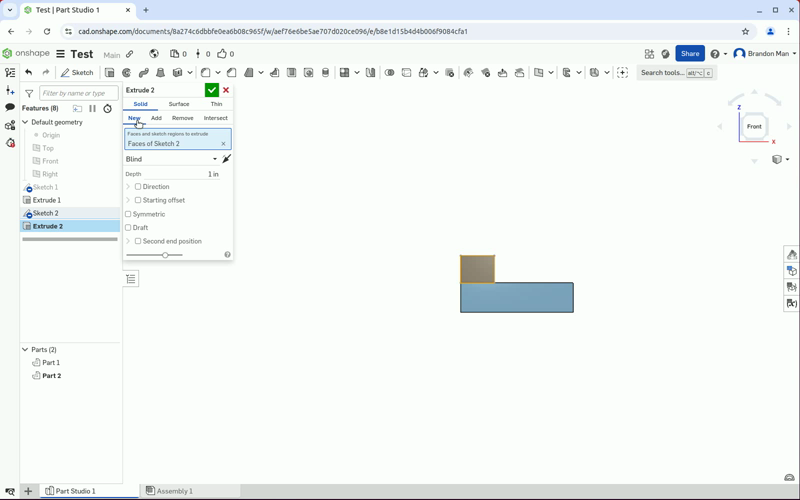
key(tab, 4)
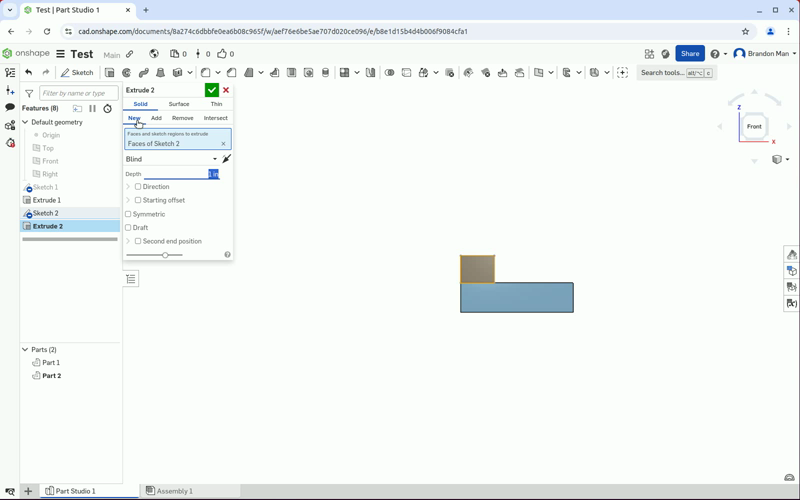
text(6.74)
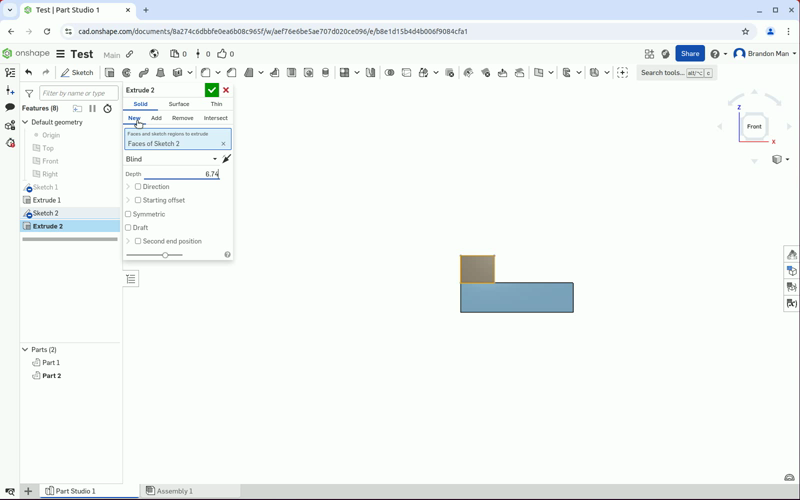
key(enter)
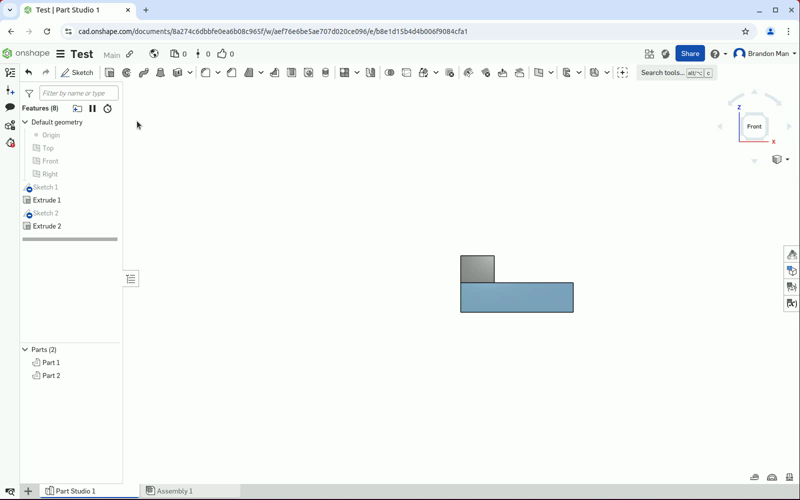
key(shift+h)
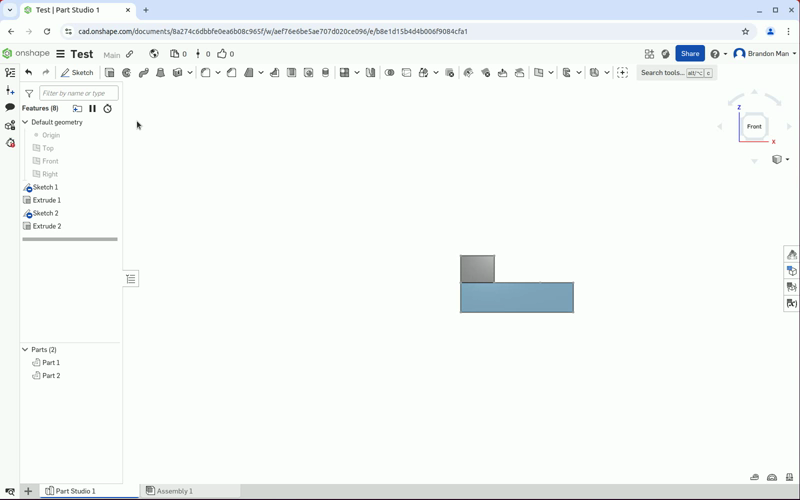
key(shift+h)
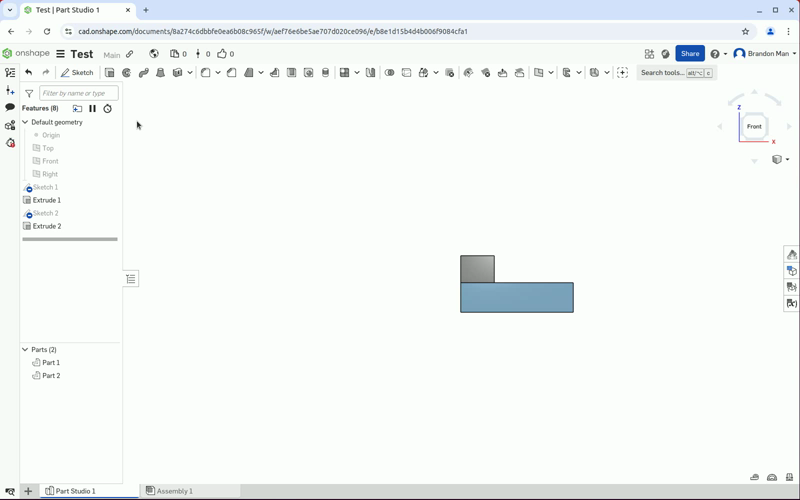
mouse_move(73, 189)
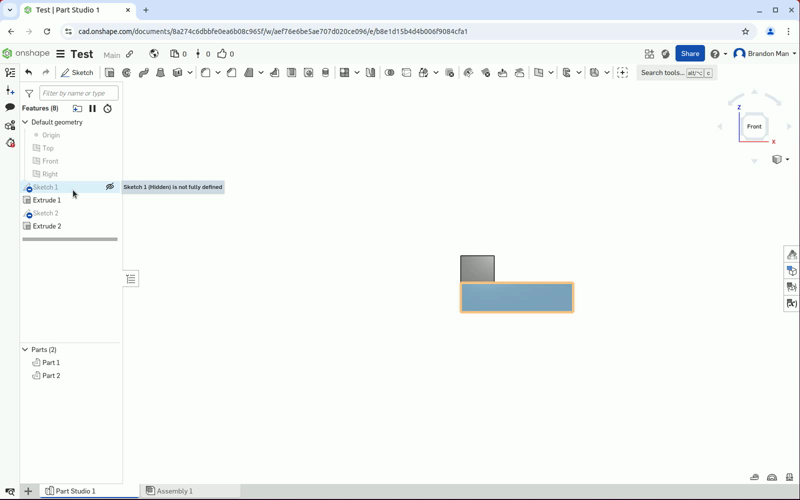
click(73, 189)
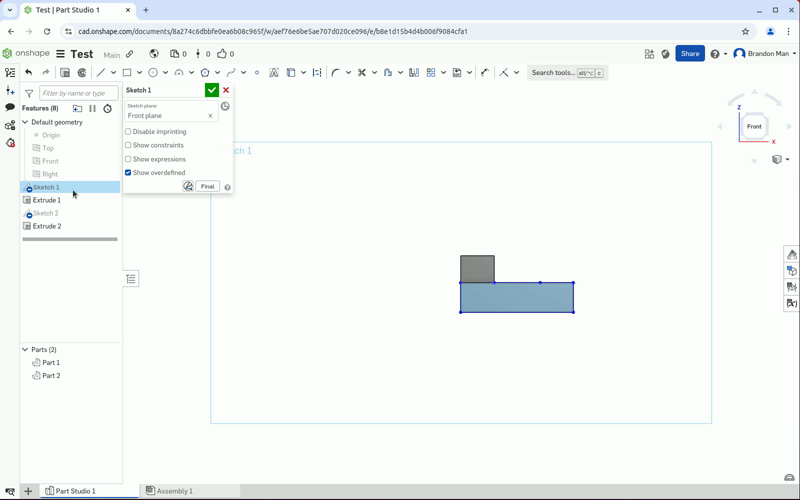
mouse_move(229, 92)
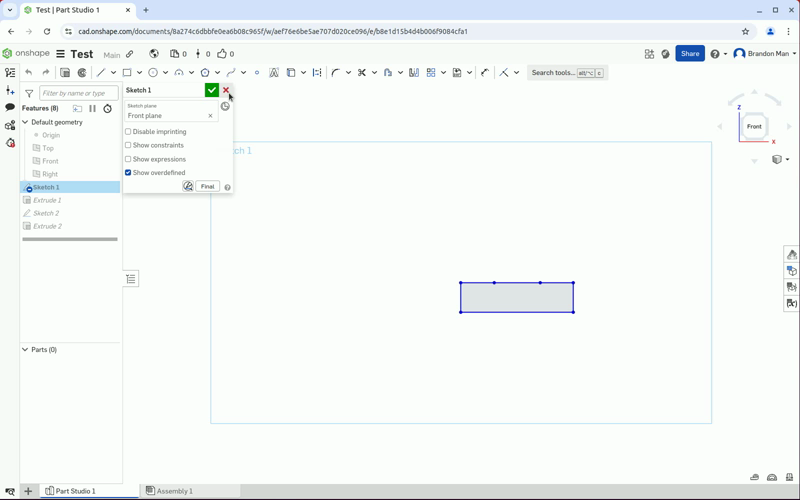
click(229, 92)
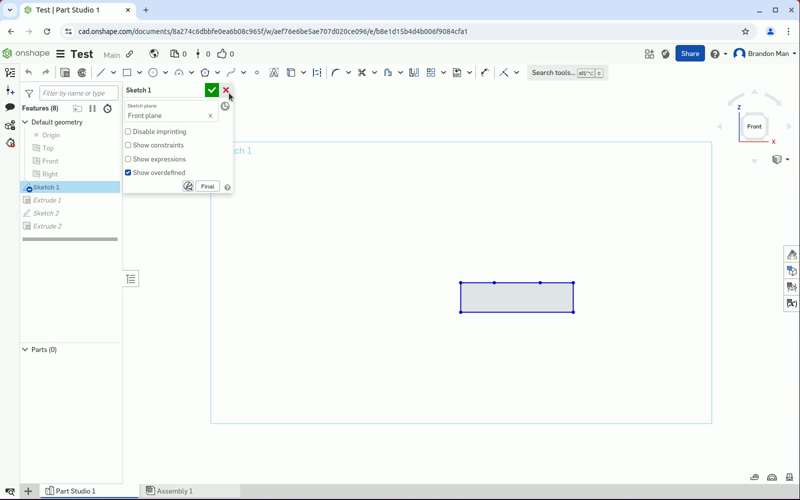
key(shift+s)
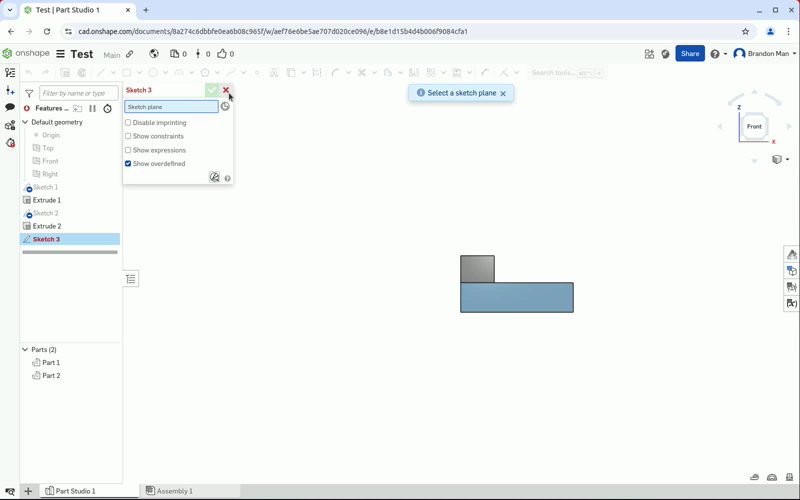
mouse_move(73, 163)
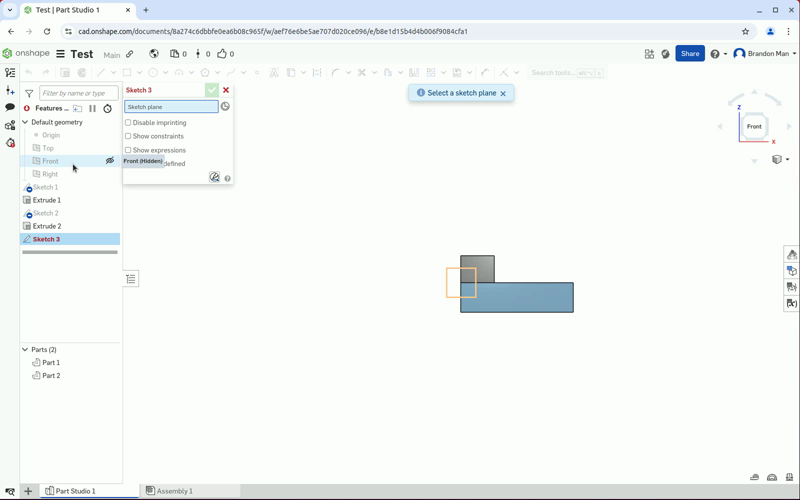
click(73, 163)
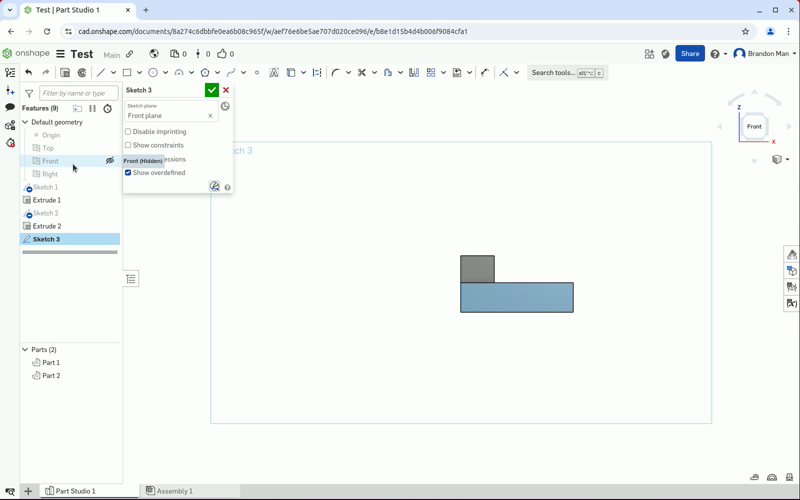
mouse_move(73, 352)
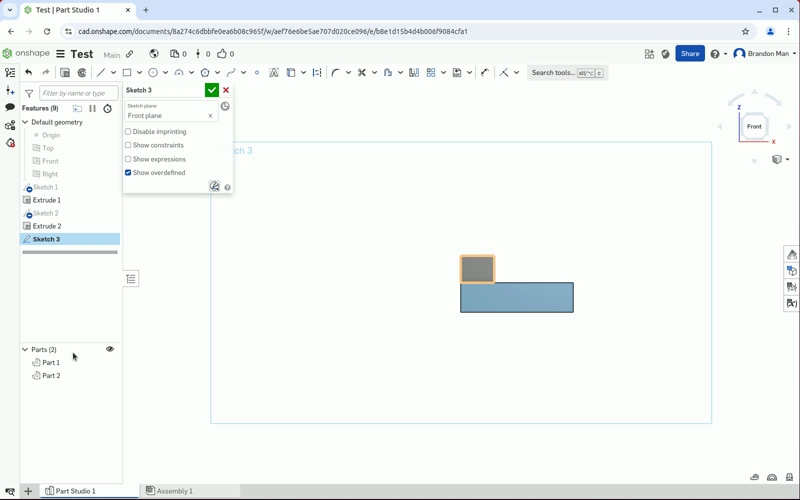
key(y)
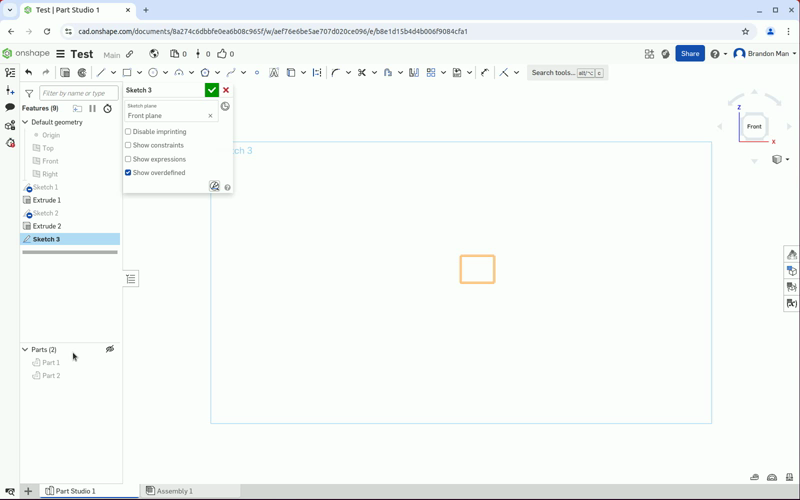
key(l)
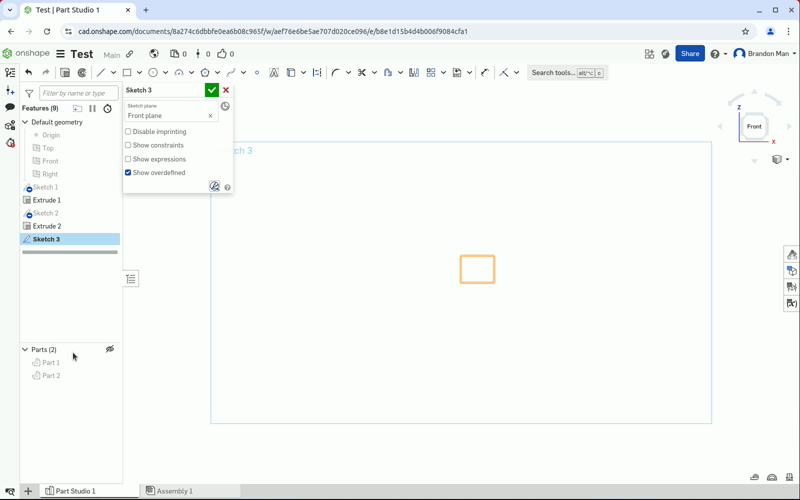
key_down(shift)
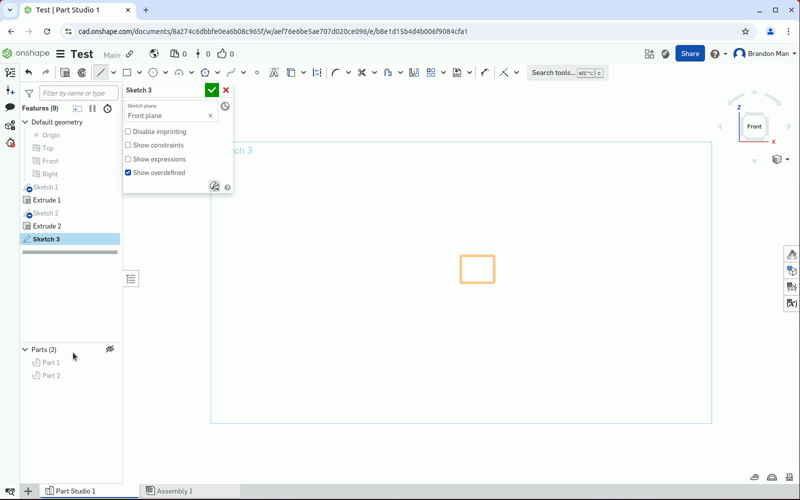
mouse_move(540, 282)
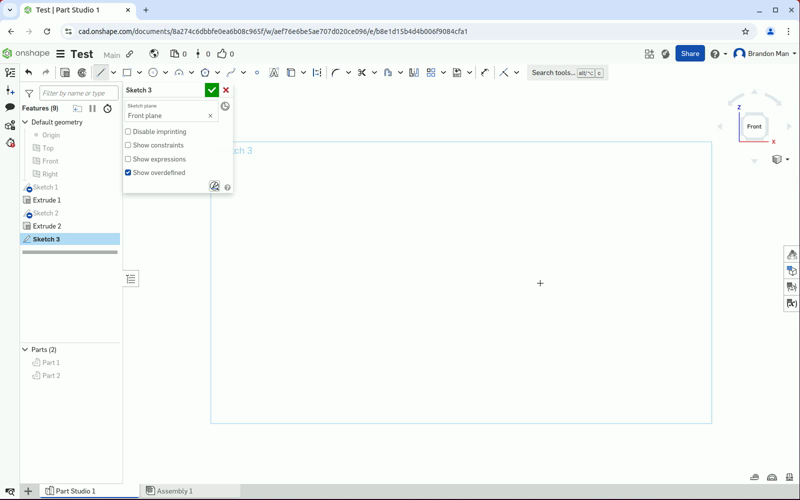
click(540, 282)
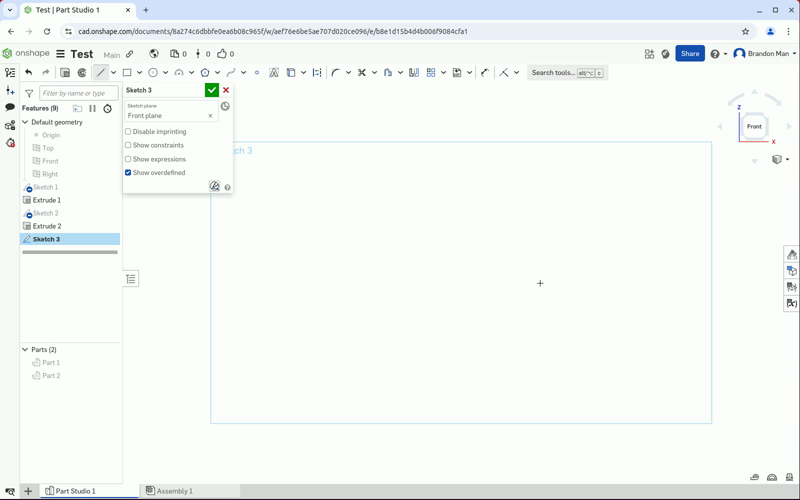
key_up(shift)
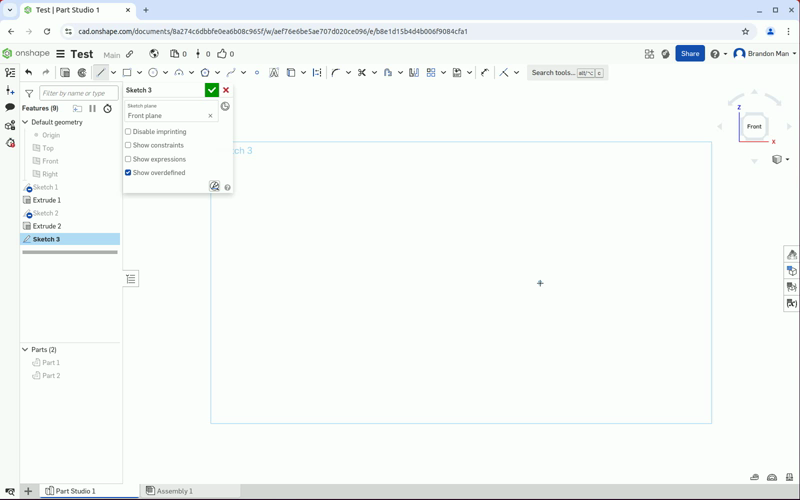
key_down(shift)
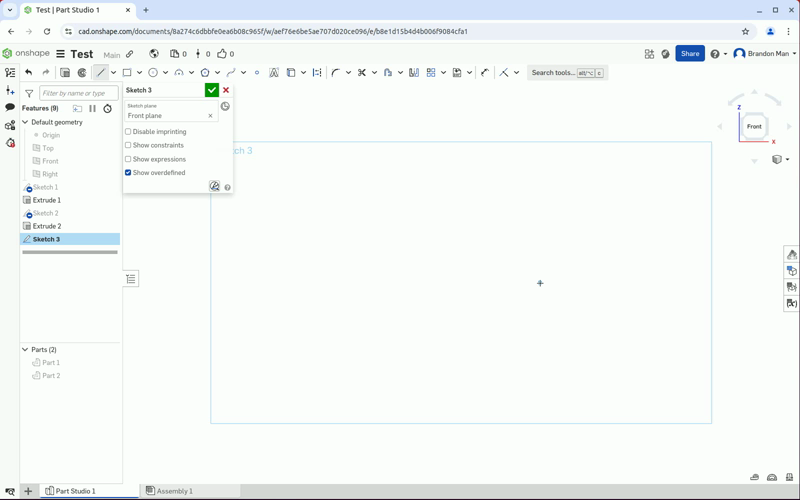
mouse_move(570, 282)
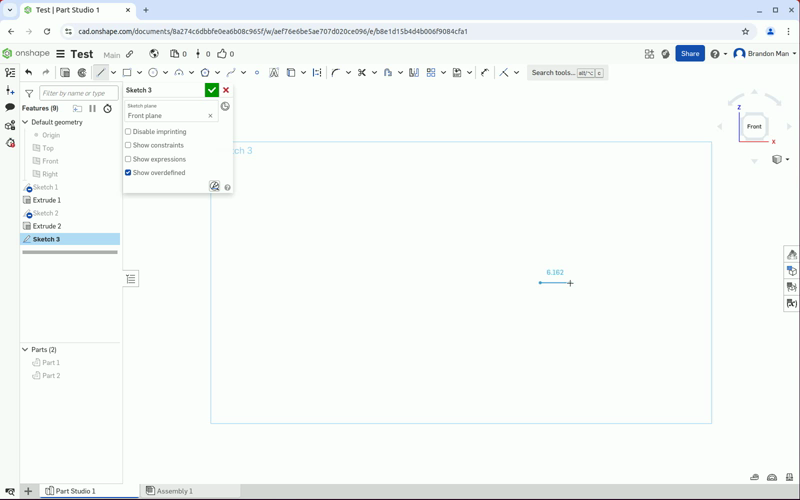
mouse_move(574, 282)
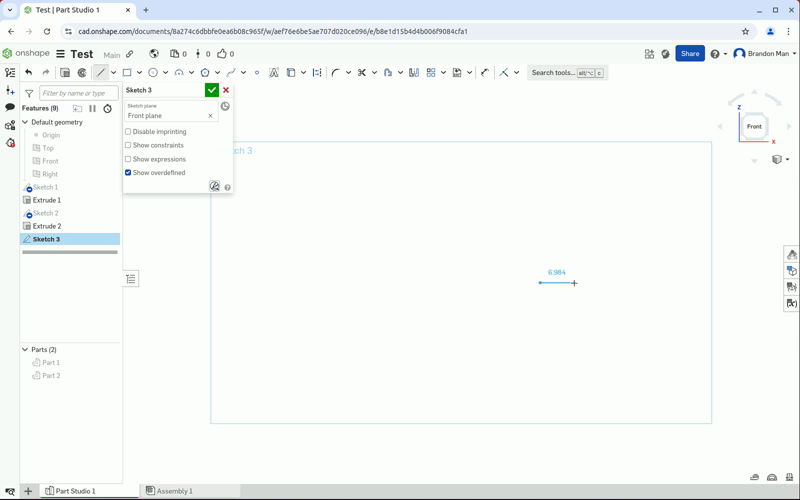
click(574, 282)
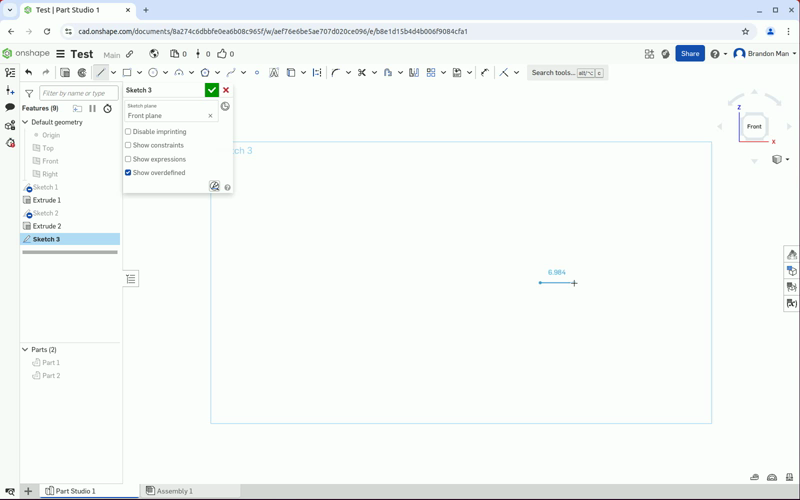
key_up(shift)
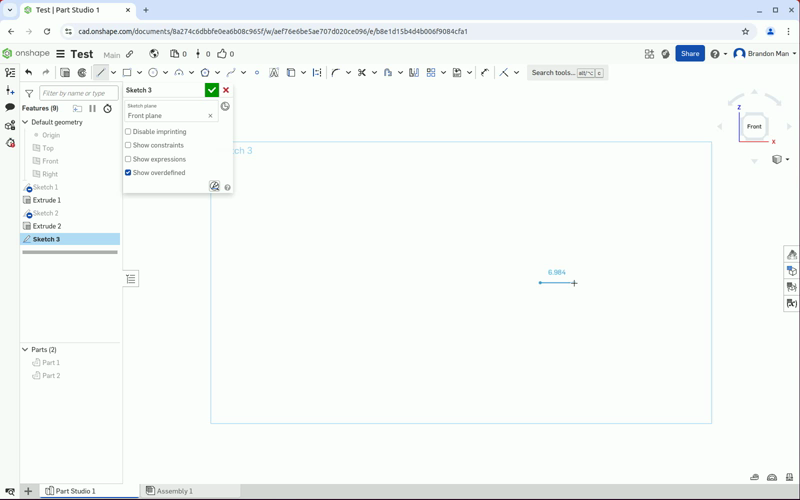
key_down(shift)
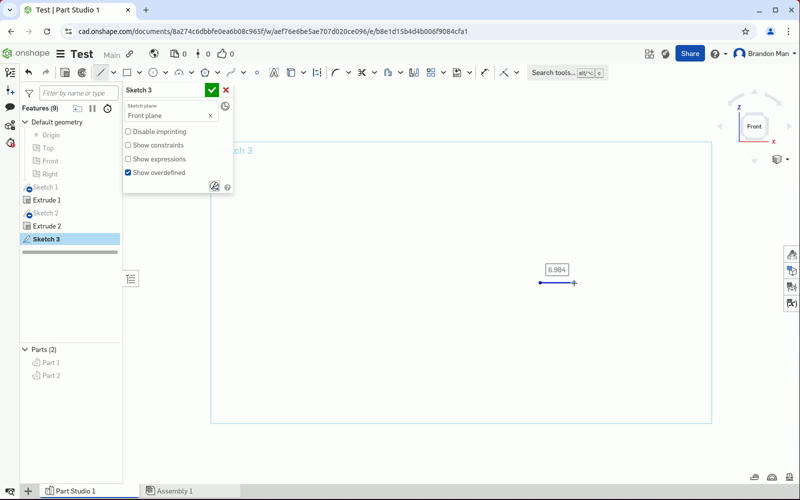
mouse_move(589, 282)
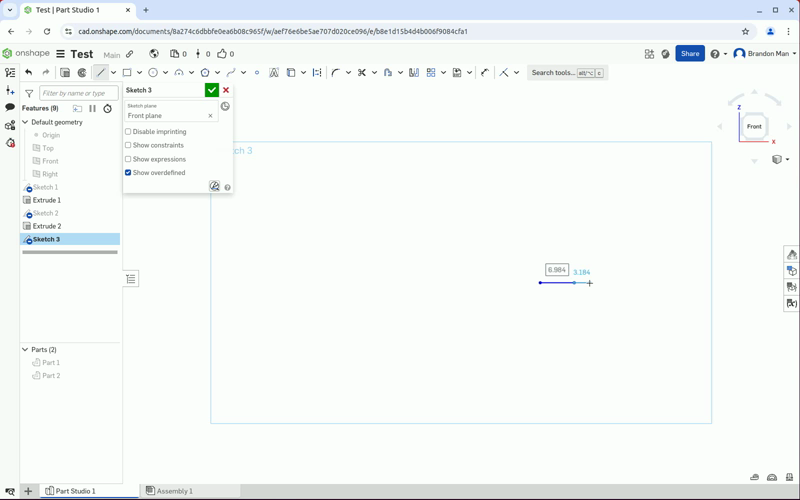
mouse_move(574, 255)
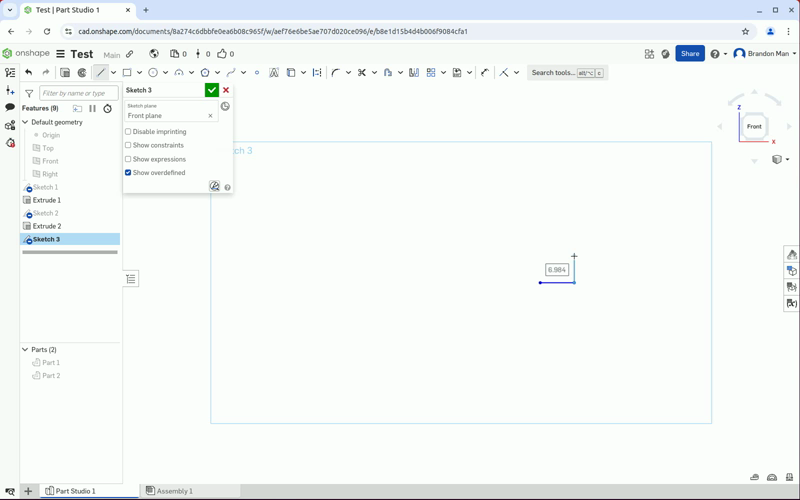
click(574, 255)
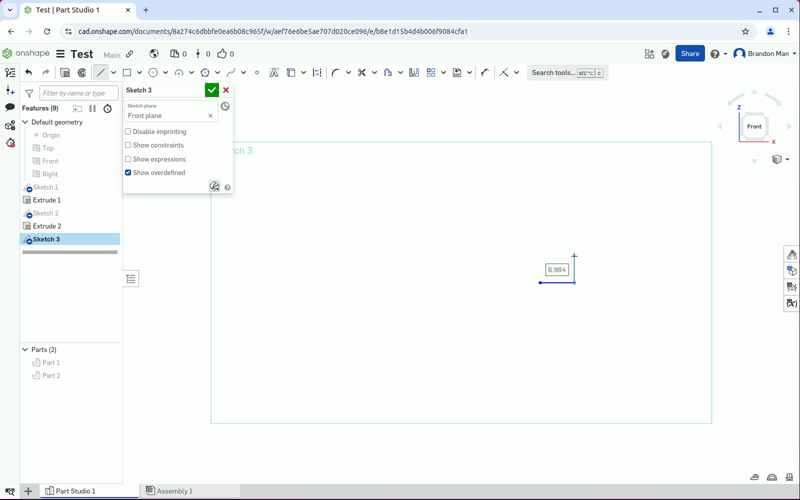
key_up(shift)
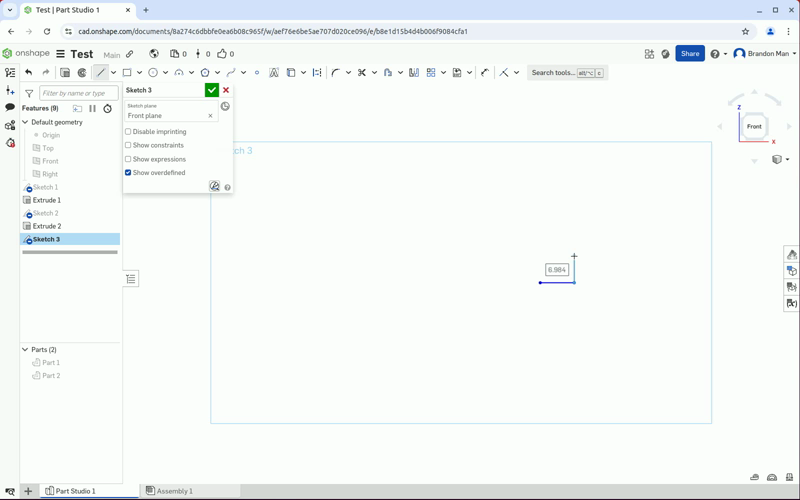
key_down(shift)
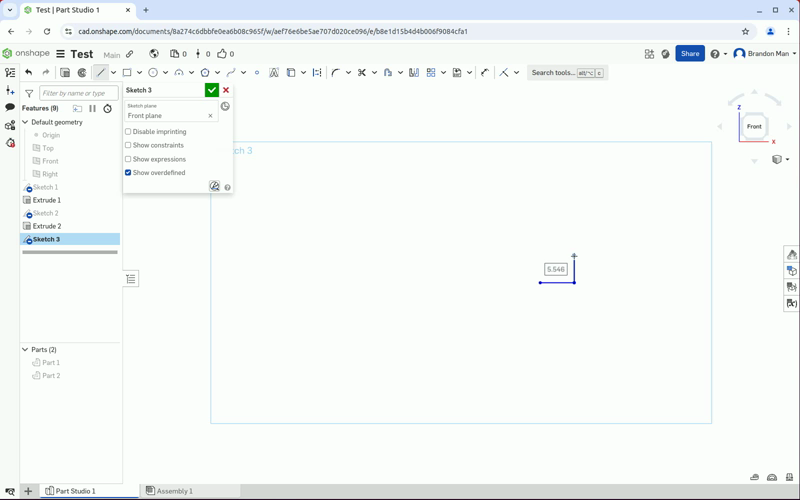
mouse_move(589, 255)
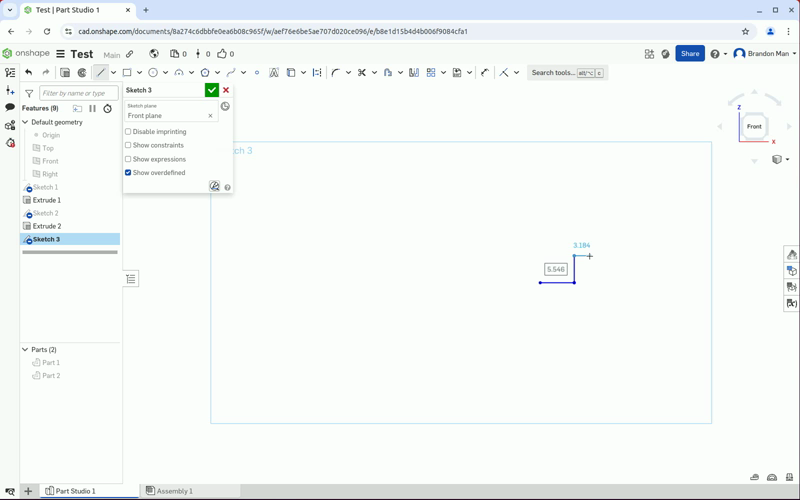
mouse_move(540, 255)
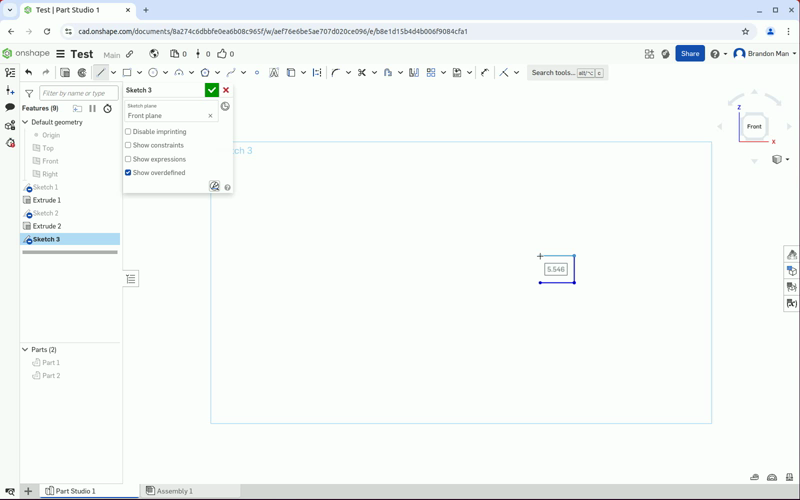
click(540, 255)
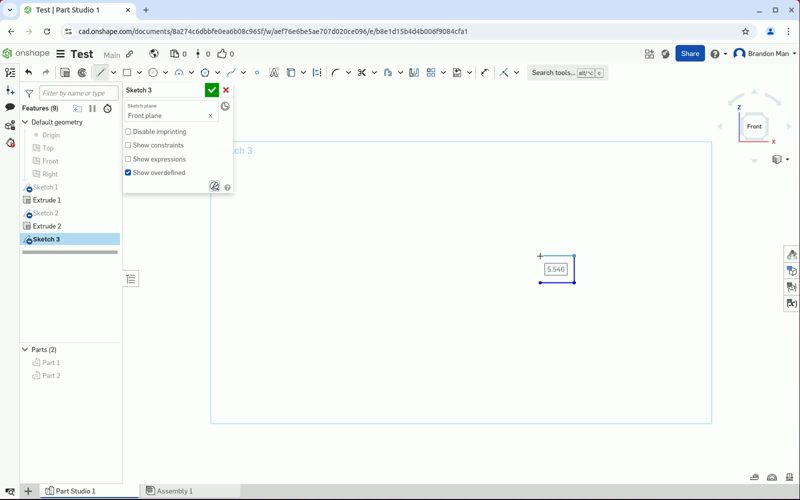
key_up(shift)
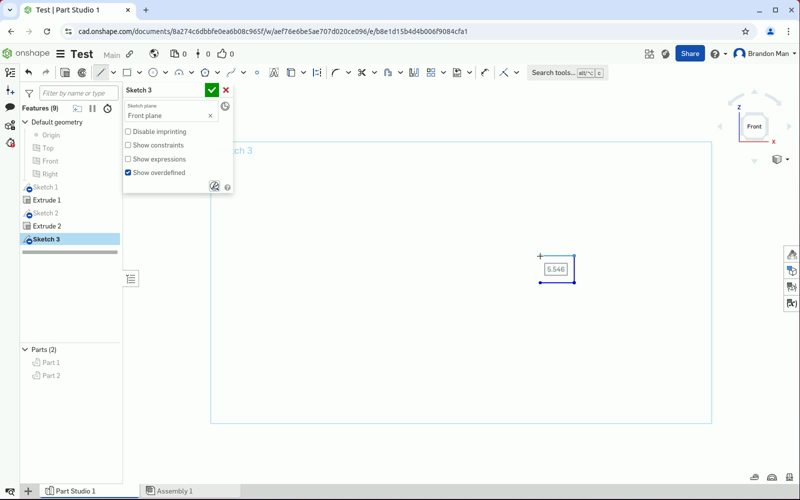
mouse_move(570, 255)
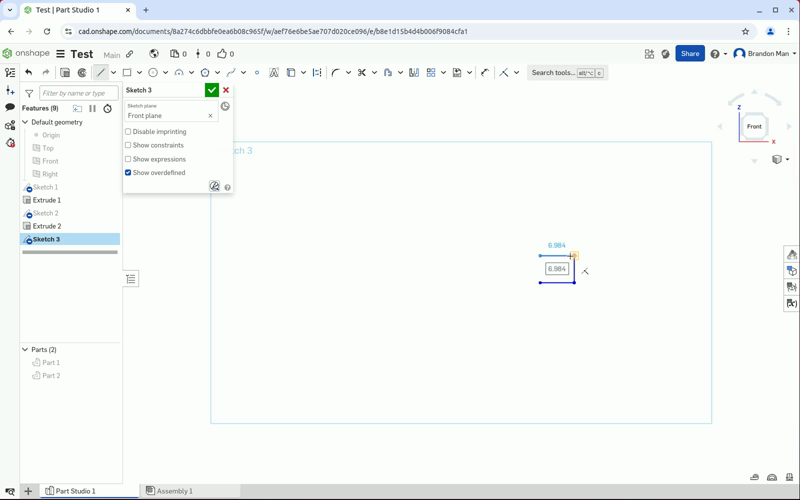
key_down(shift)
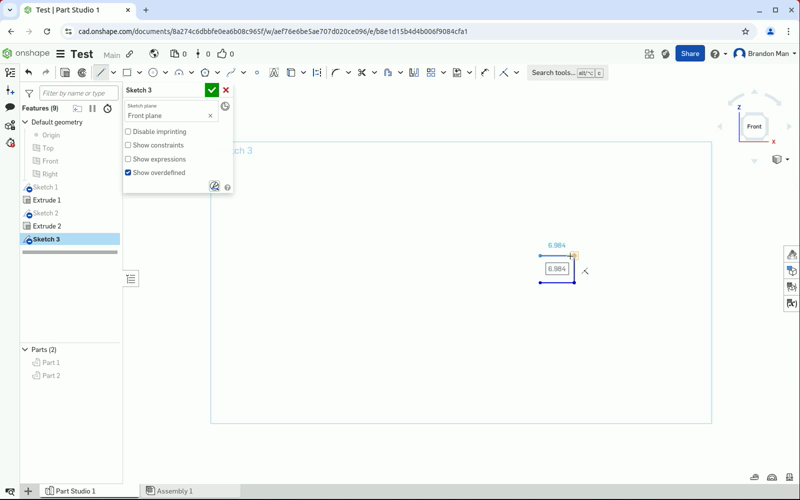
mouse_move(540, 282)
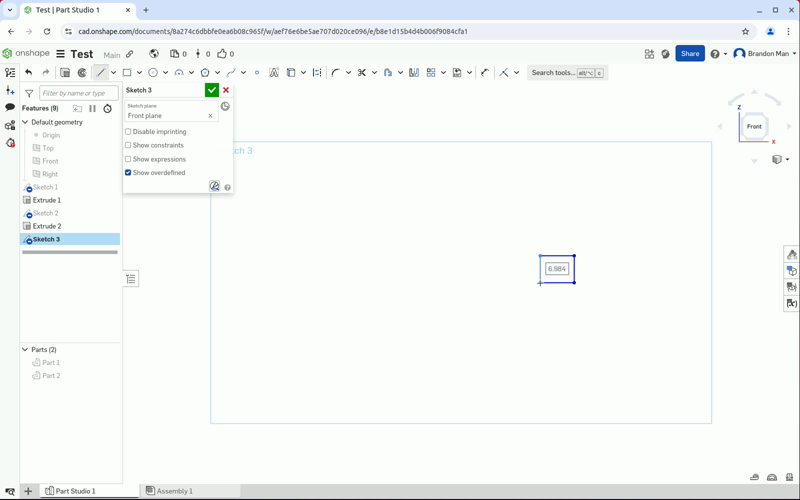
key_up(shift)
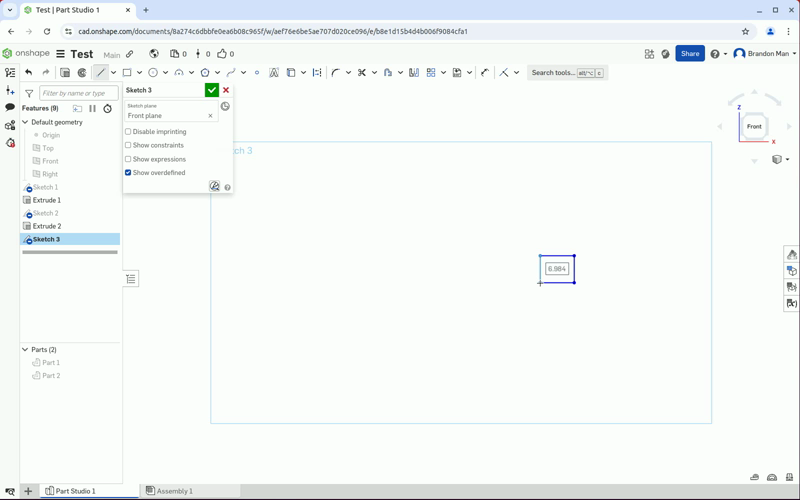
click(540, 282)
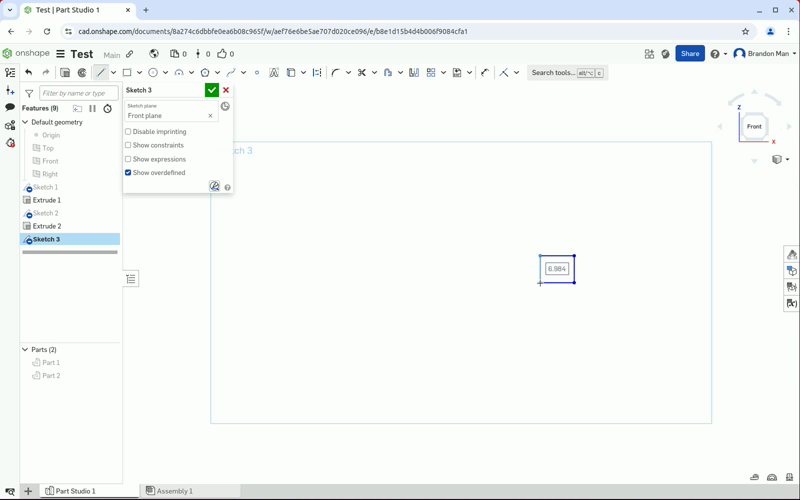
key(esc)
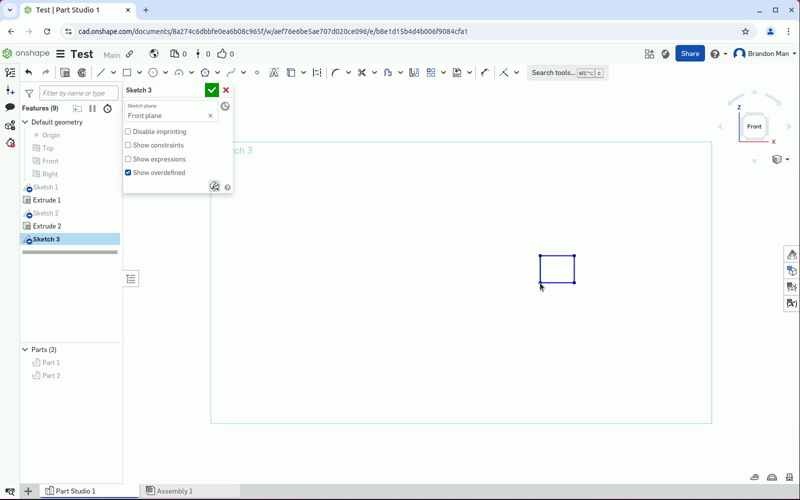
mouse_move(550, 271)
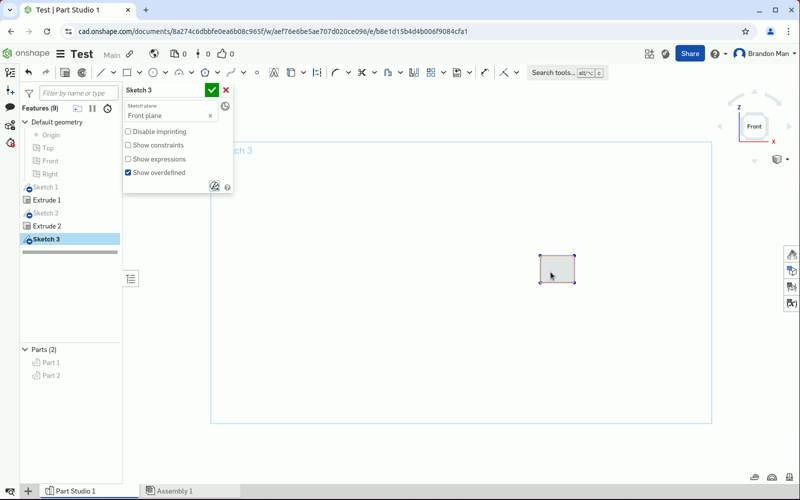
scroll(6)
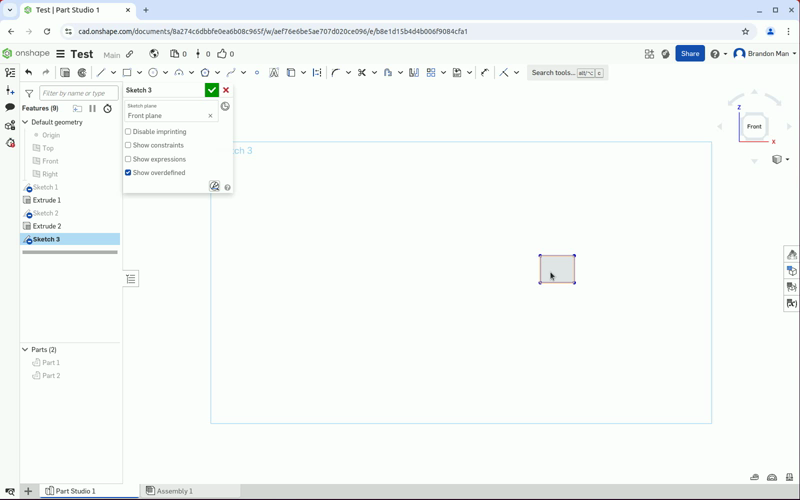
scroll(6)
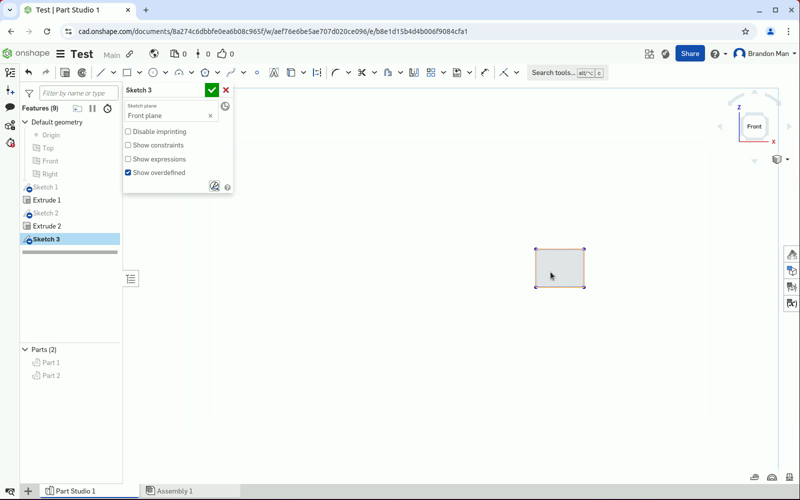
scroll(6)
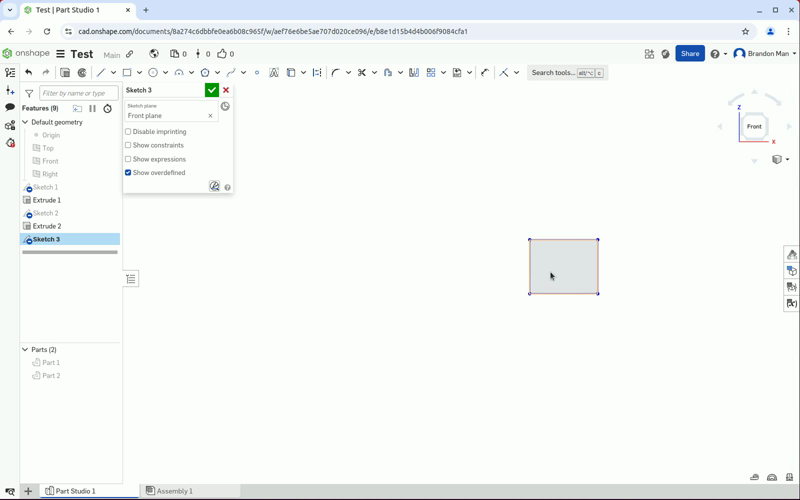
scroll(6)
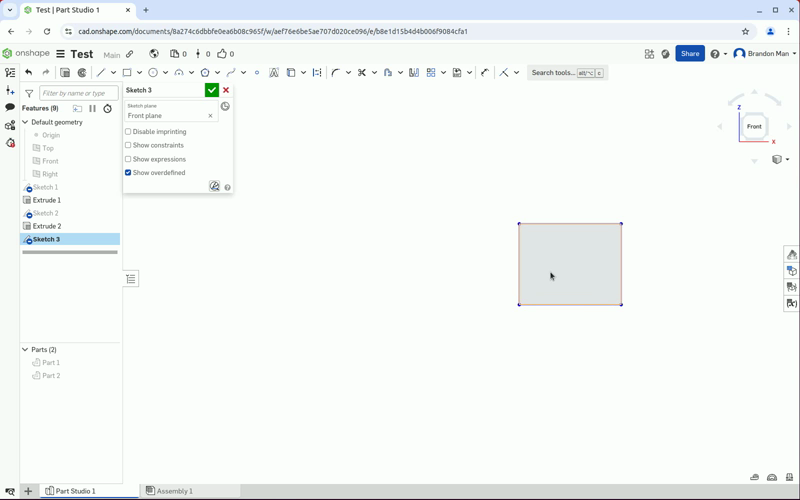
scroll(6)
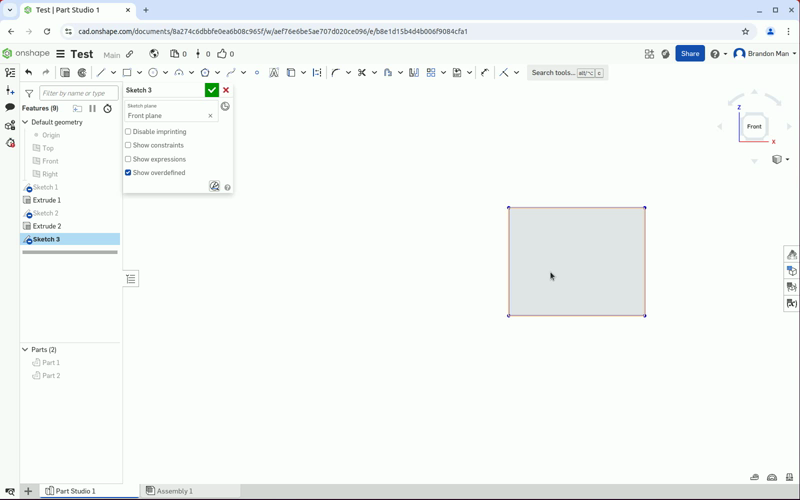
scroll(6)
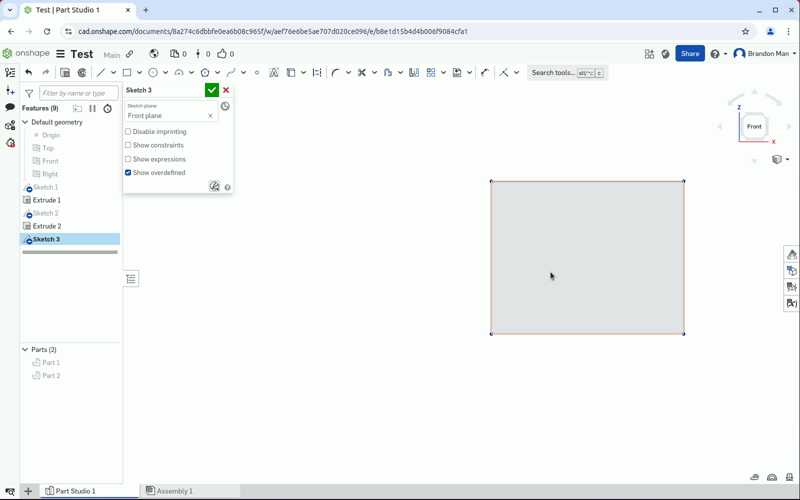
scroll(6)
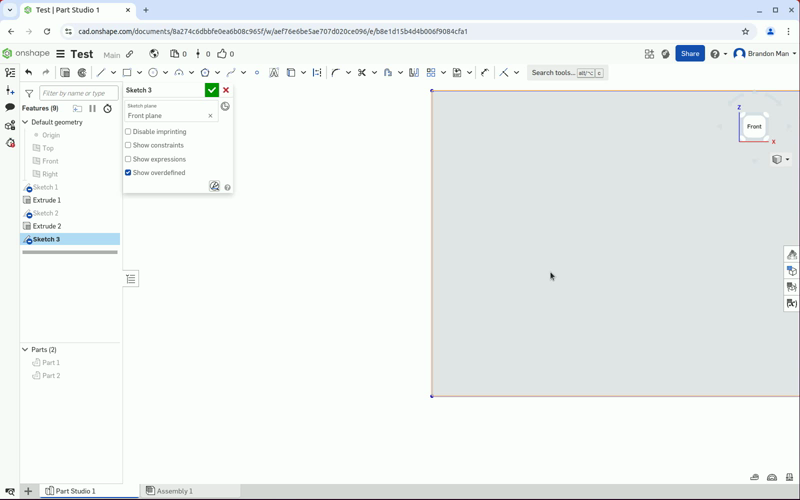
click(550, 271)
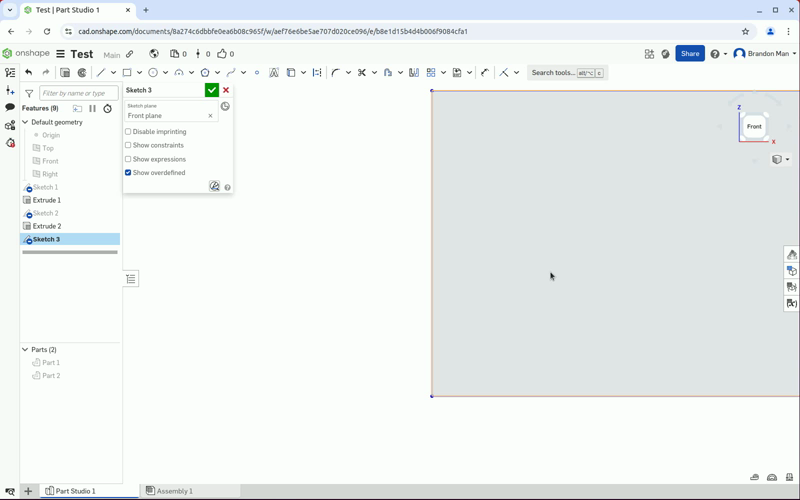
scroll(-6)
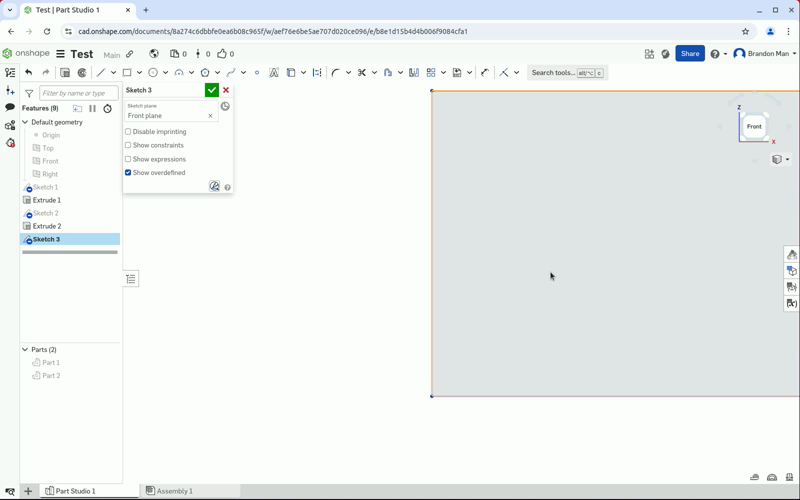
scroll(-6)
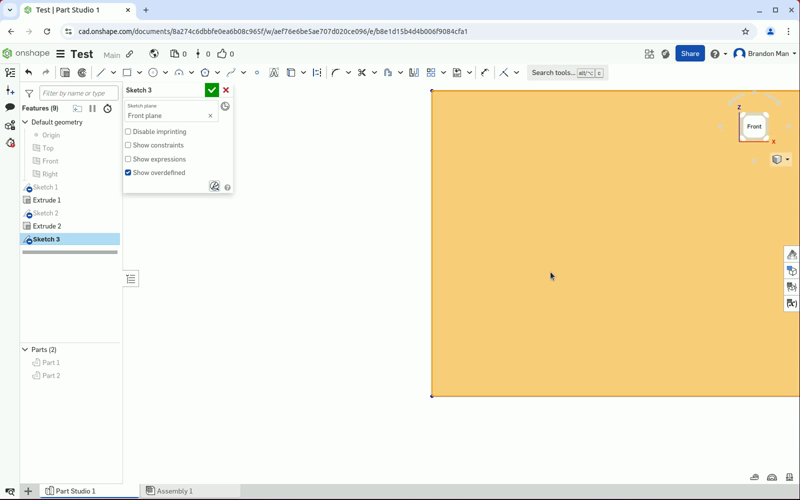
scroll(-6)
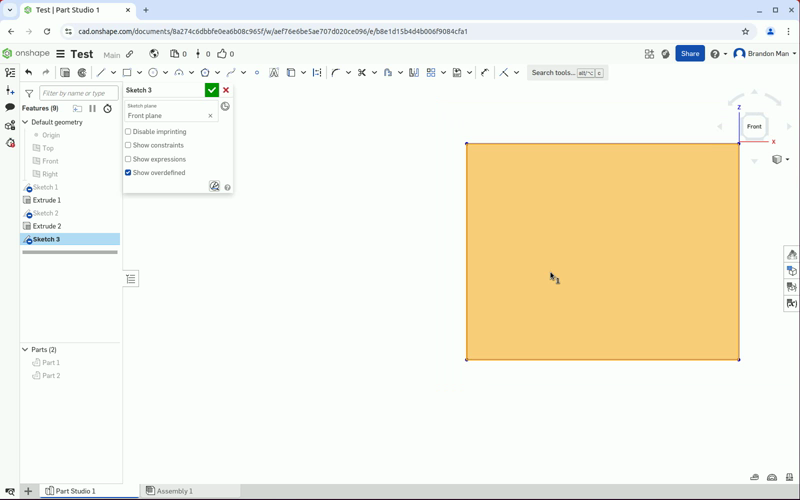
scroll(-6)
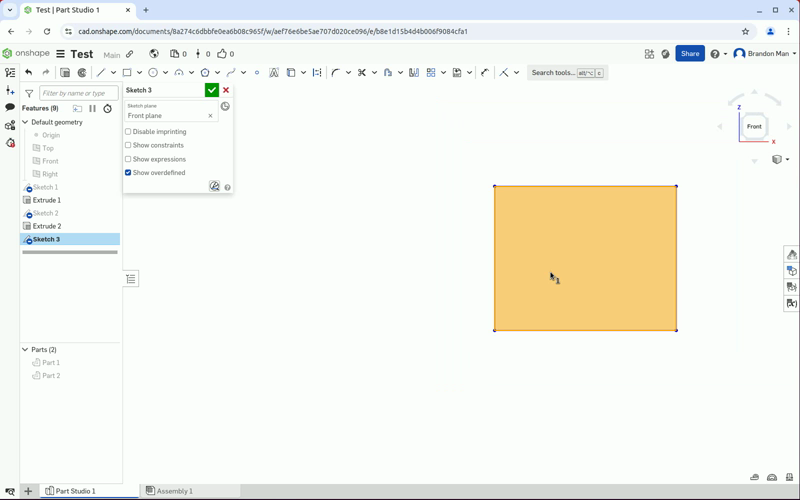
scroll(-6)
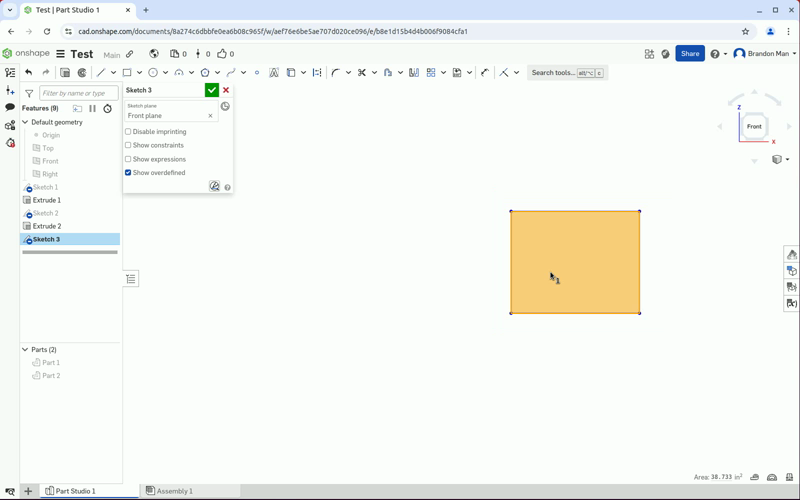
scroll(-6)
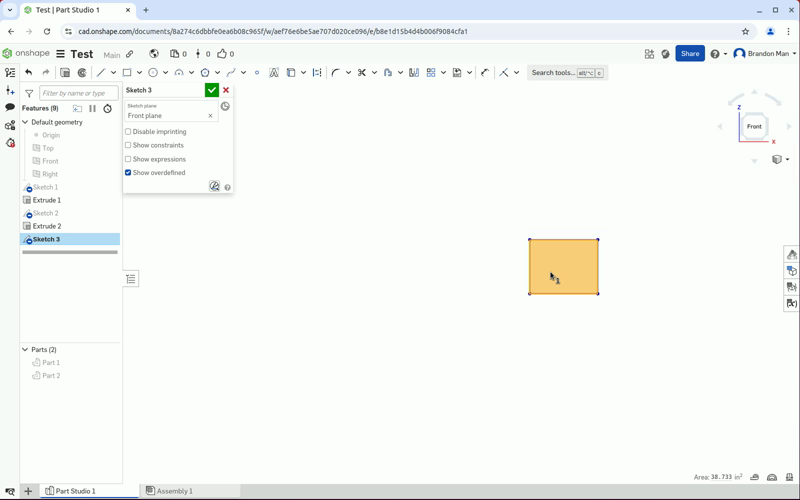
scroll(-6)
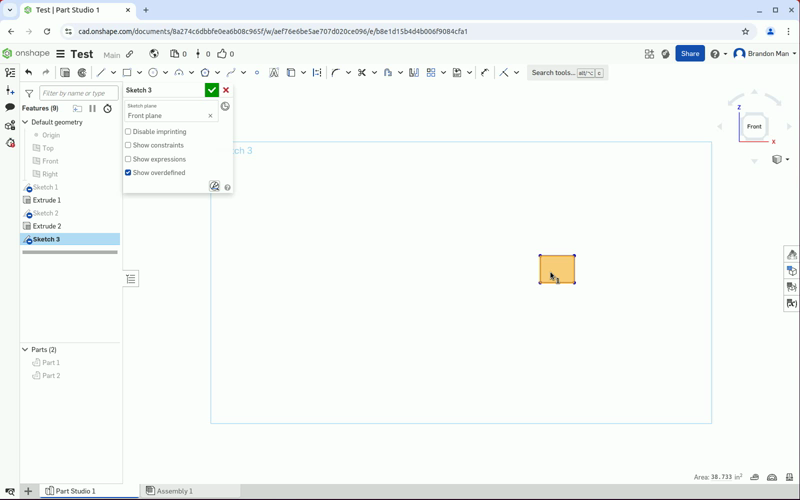
mouse_move(73, 352)
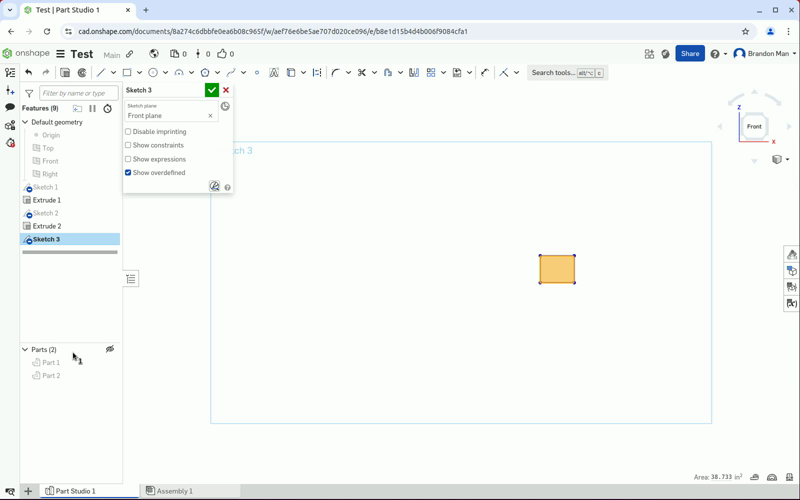
key(shift+y)
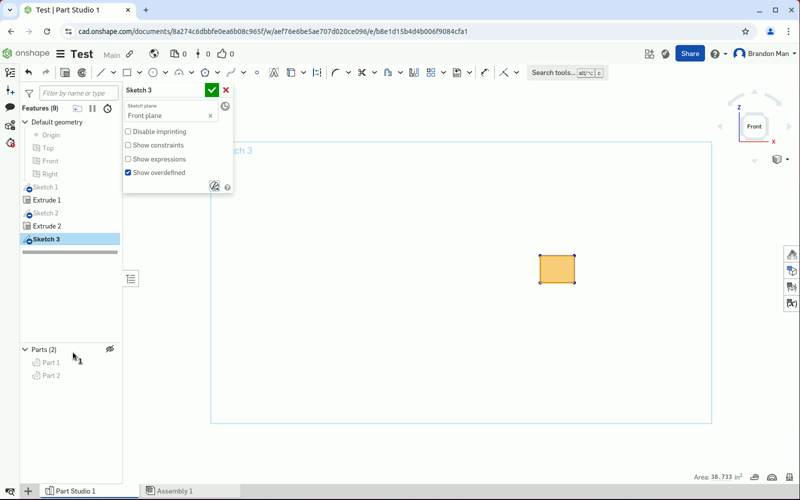
key(shift+e)
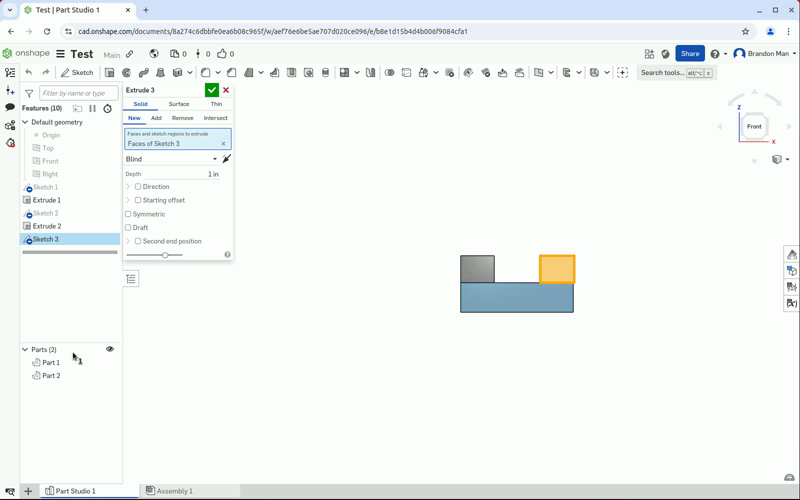
mouse_move(143, 106)
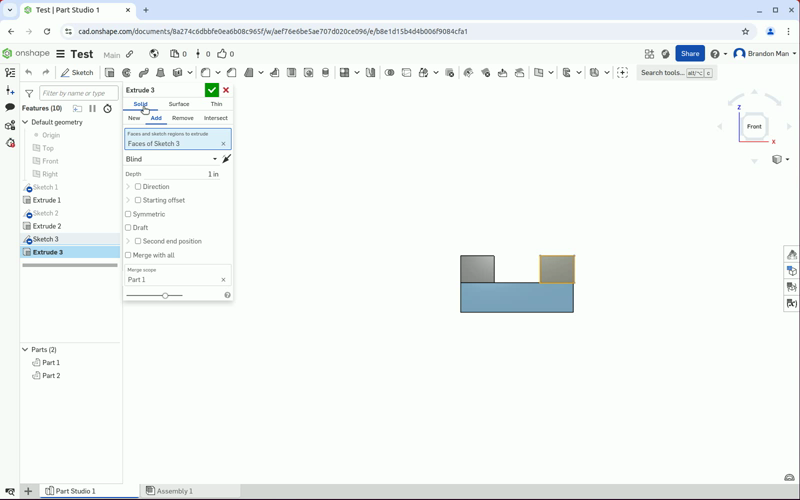
click(143, 106)
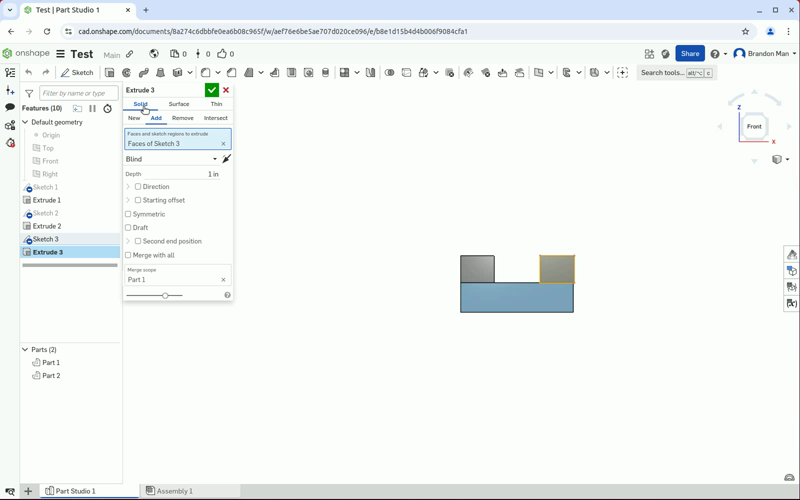
mouse_move(137, 120)
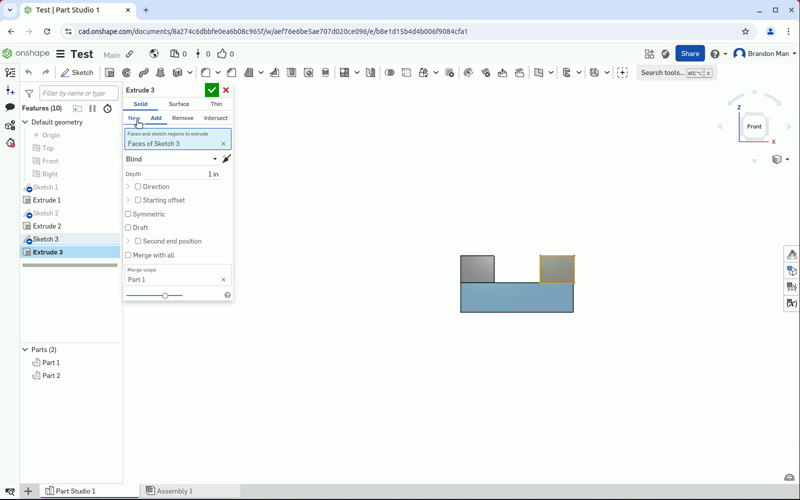
click(137, 120)
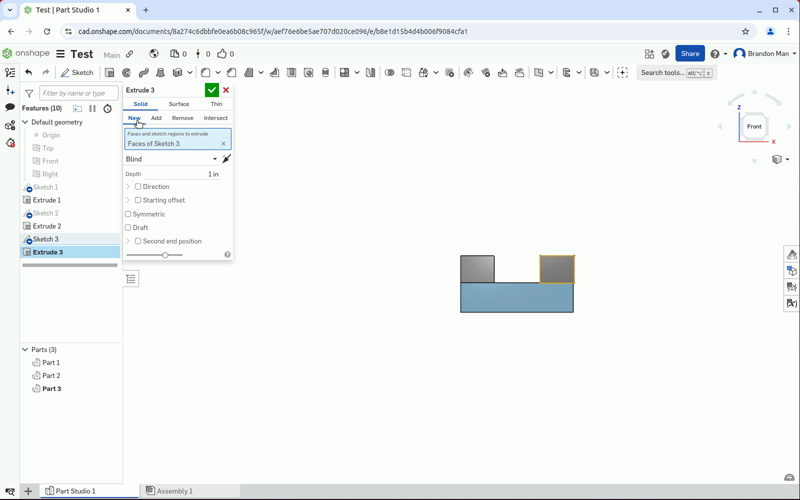
key(tab, 4)
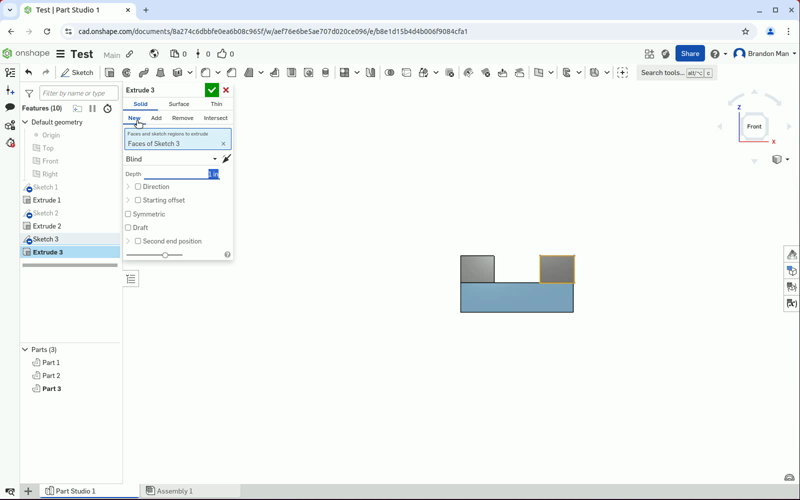
text(6.74)
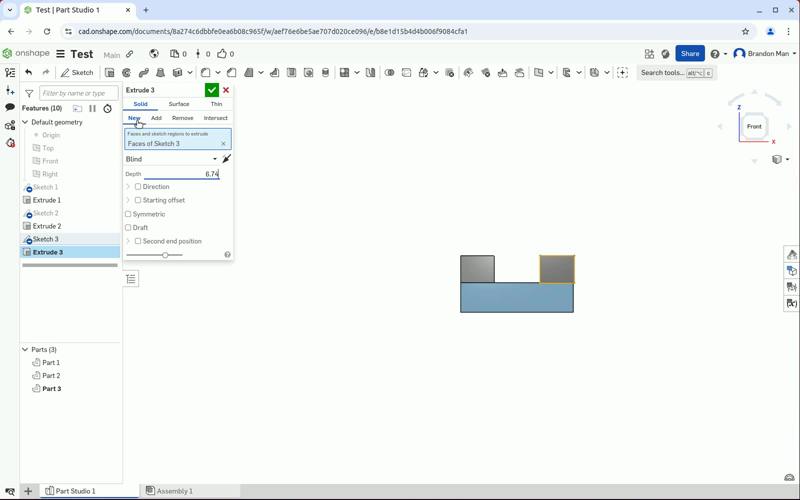
key(enter)
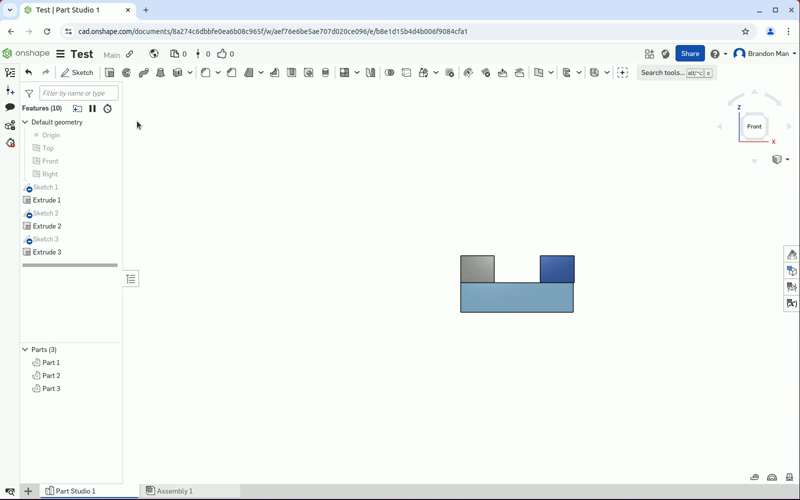
key(shift+h)
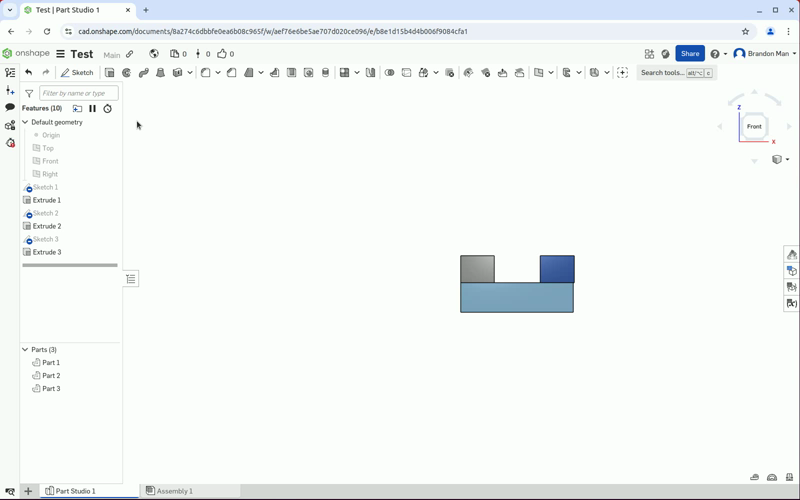
key(shift+h)
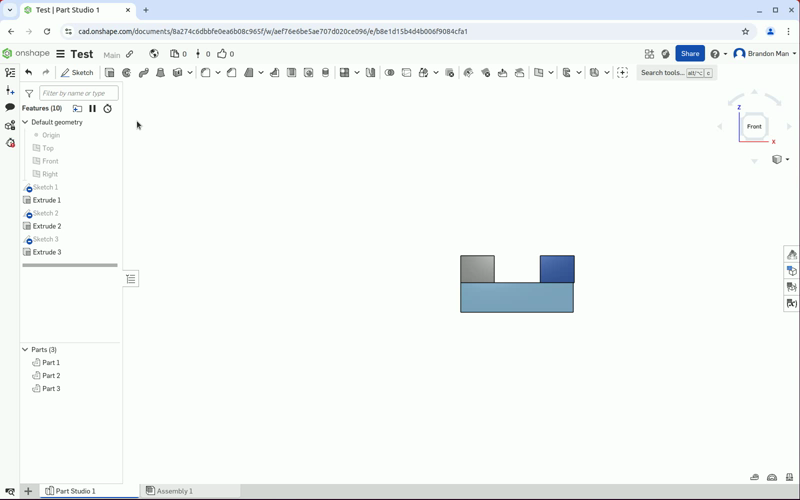
mouse_move(73, 189)
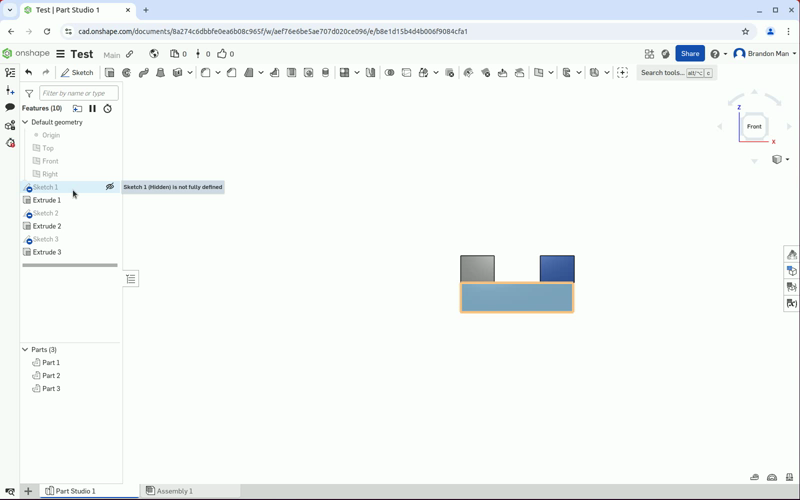
click(73, 189)
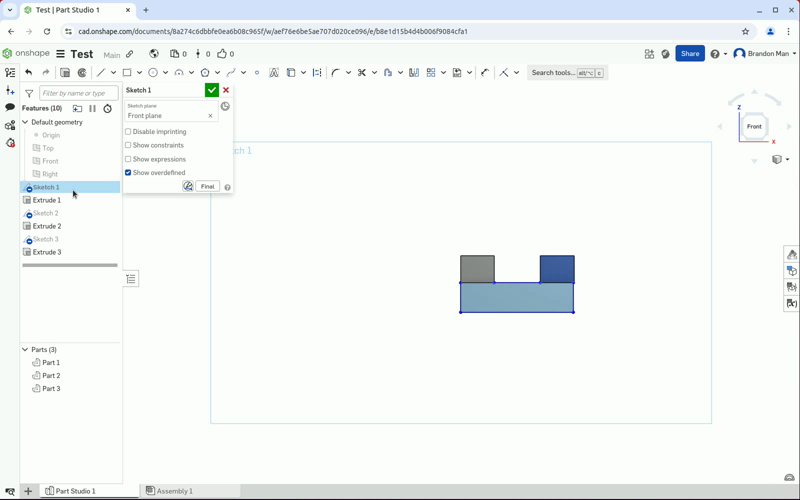
mouse_move(229, 92)
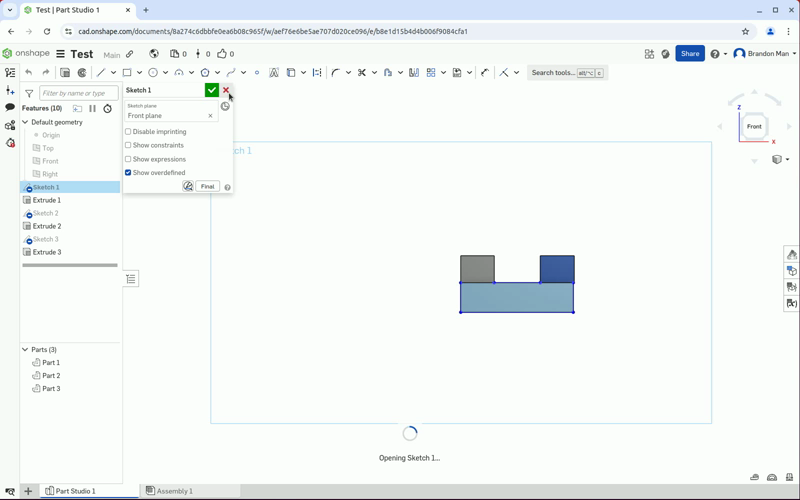
click(229, 92)
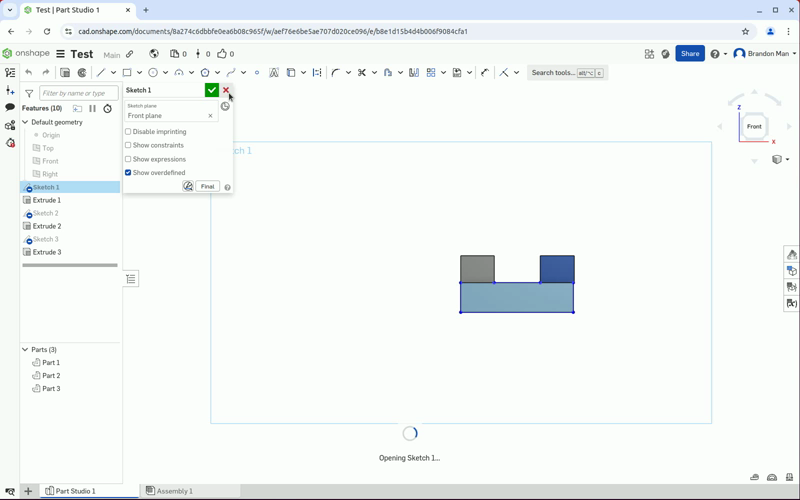
key(shift+s)
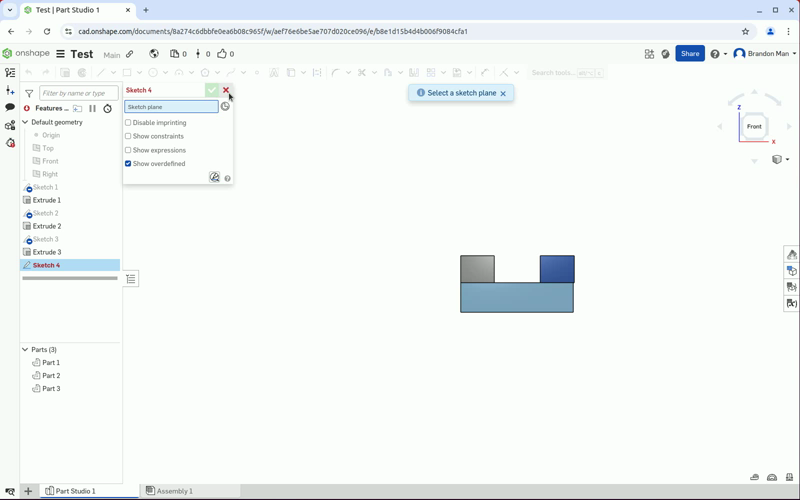
mouse_move(73, 163)
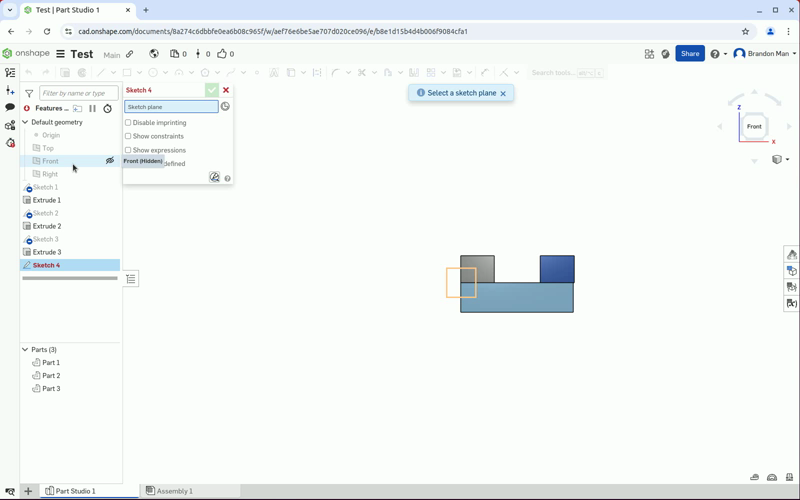
click(73, 163)
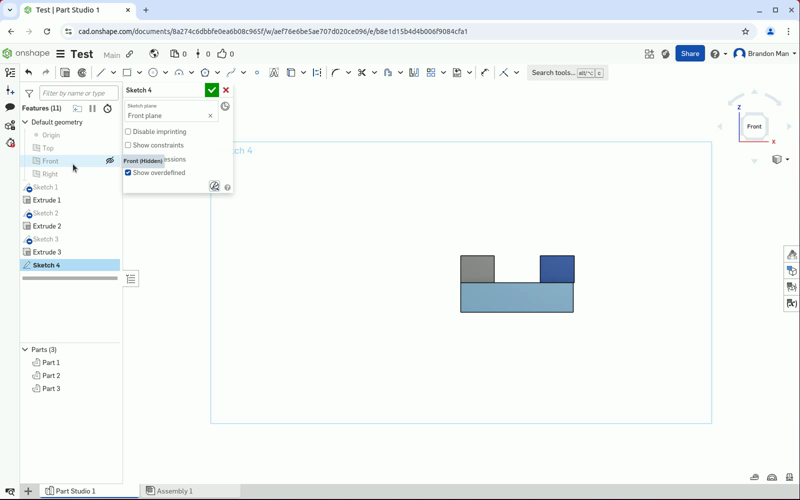
mouse_move(73, 352)
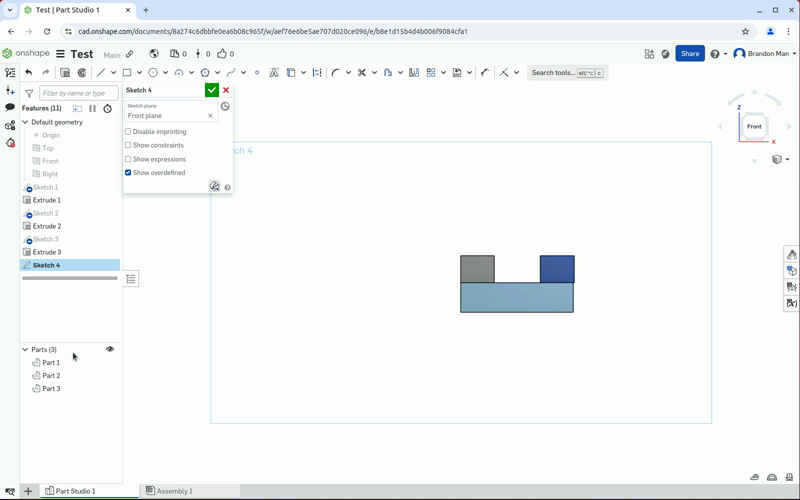
key(y)
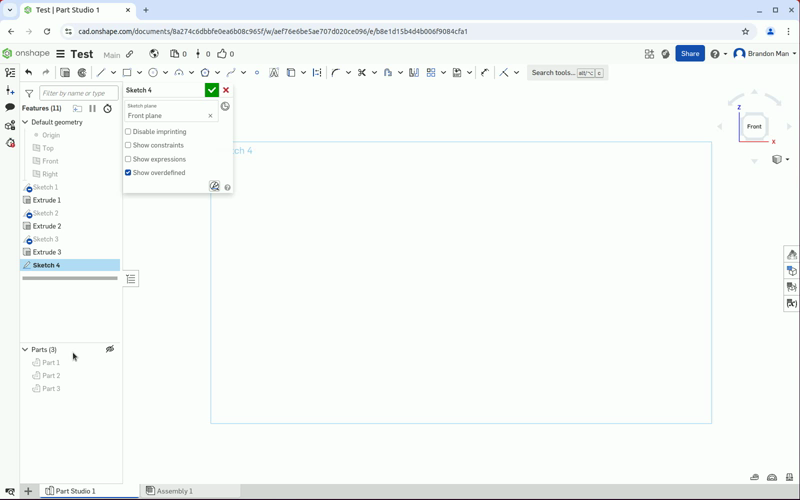
key(l)
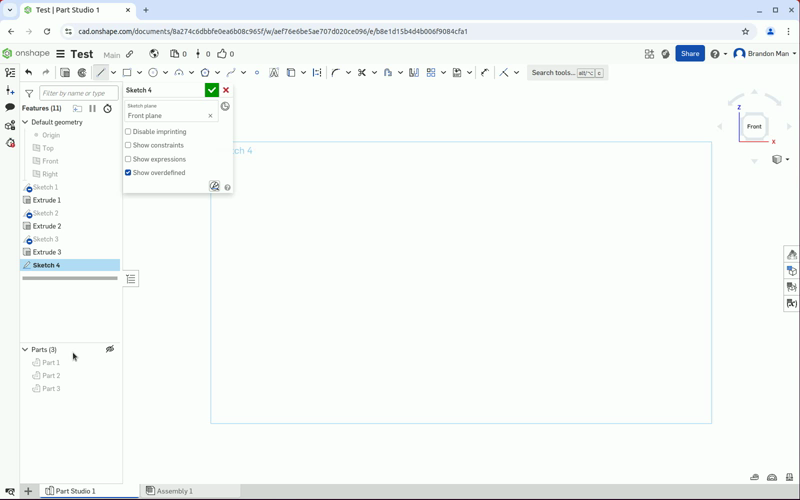
key_down(shift)
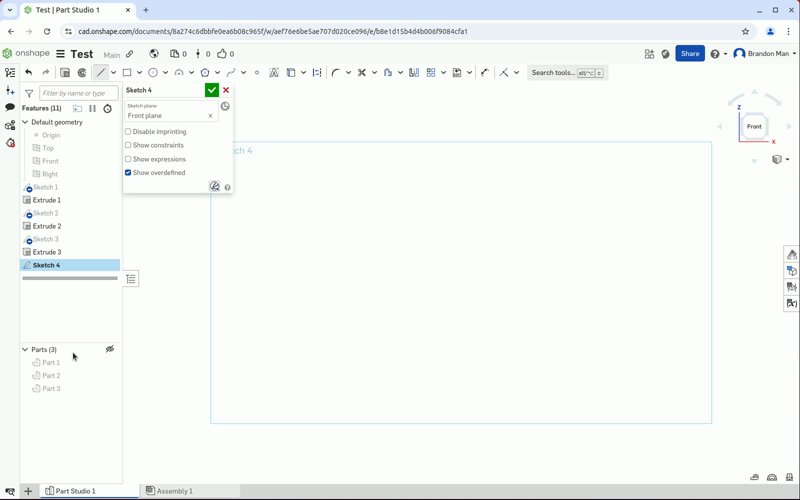
mouse_move(460, 312)
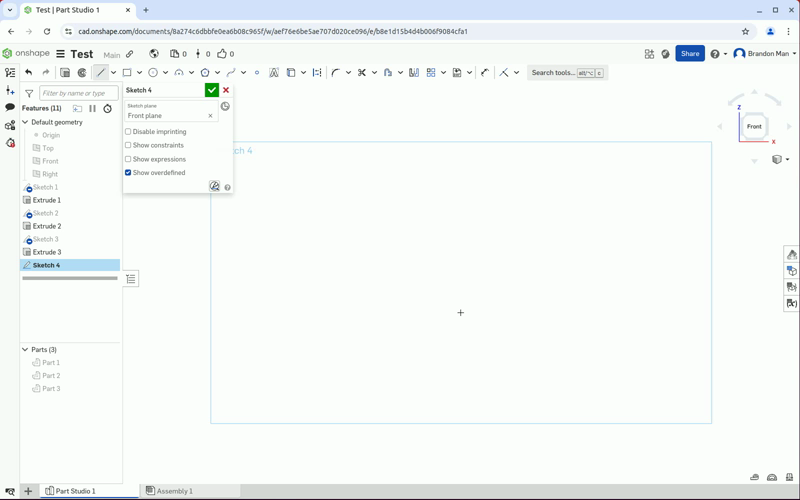
click(460, 312)
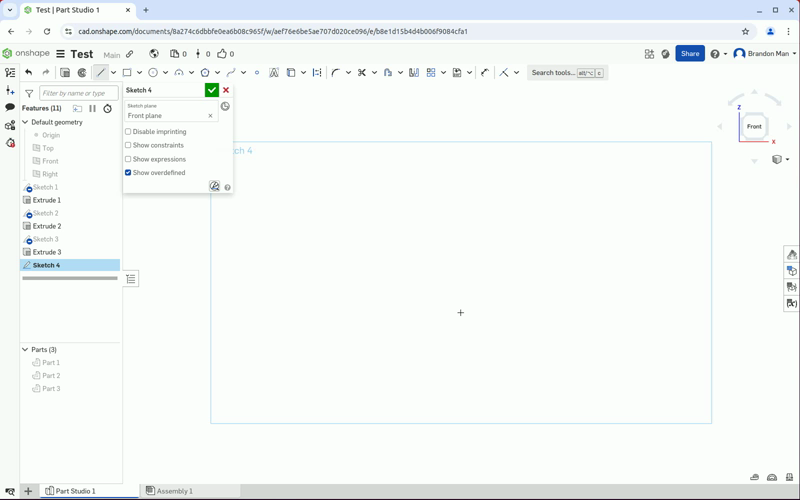
key_up(shift)
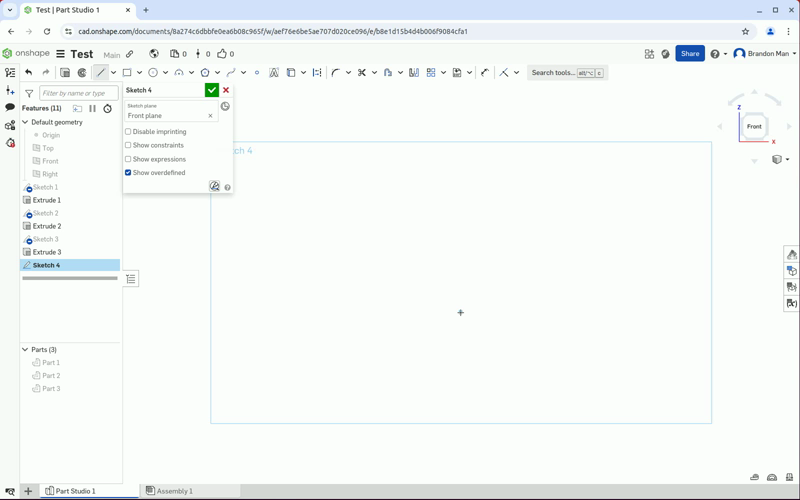
key_down(shift)
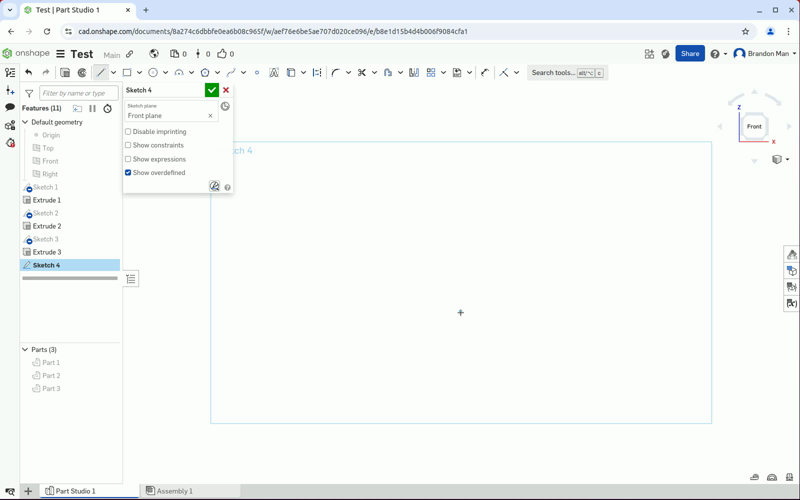
mouse_move(573, 312)
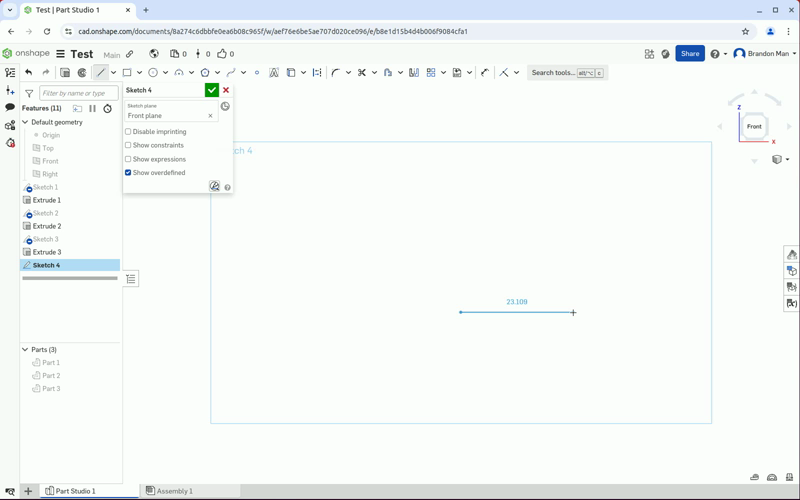
click(573, 312)
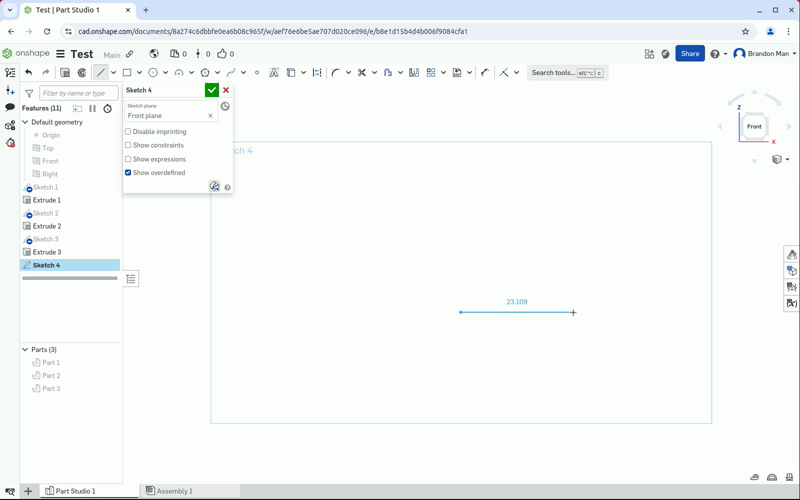
key_up(shift)
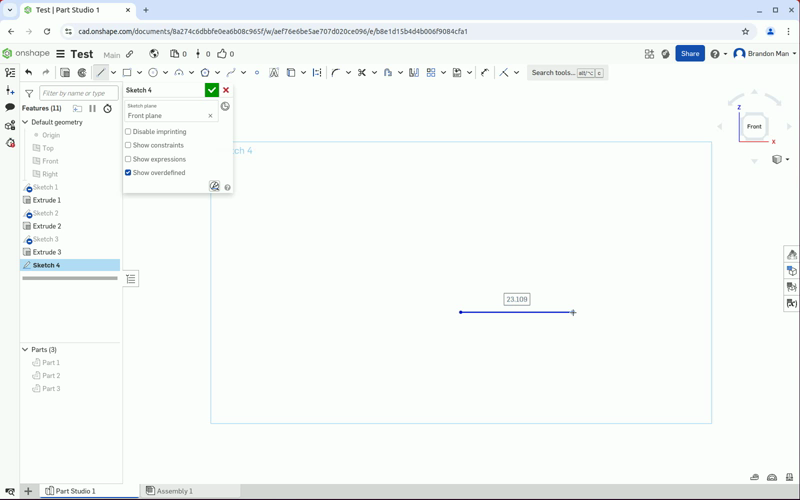
key_down(shift)
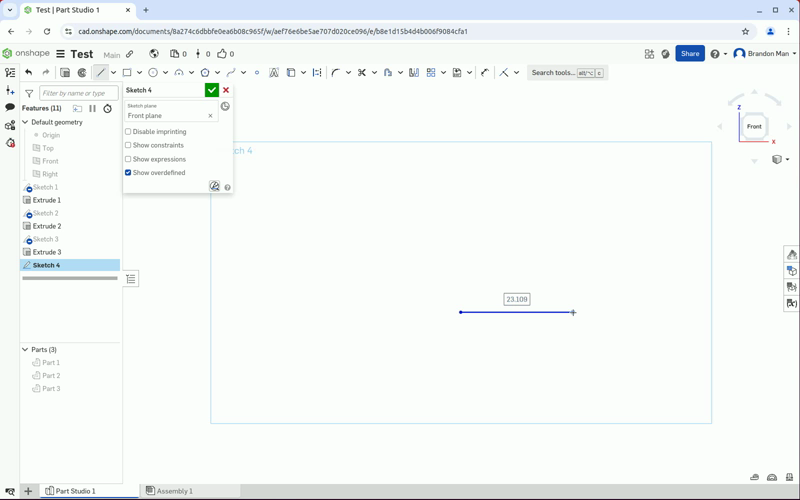
mouse_move(589, 312)
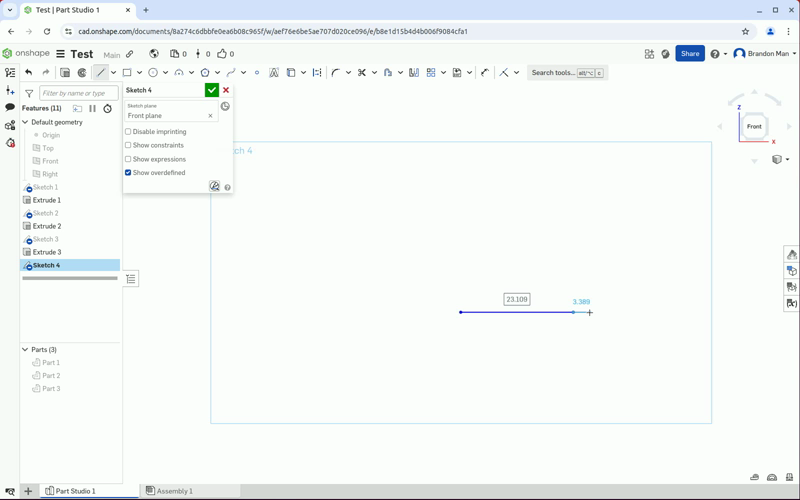
mouse_move(573, 282)
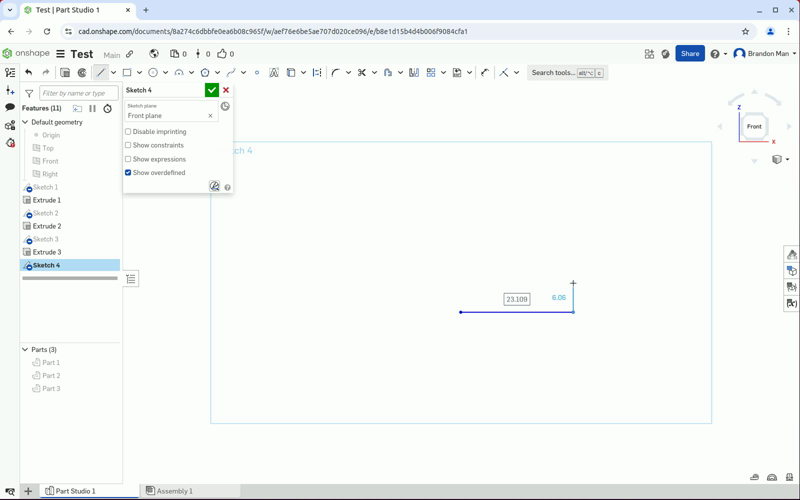
click(573, 282)
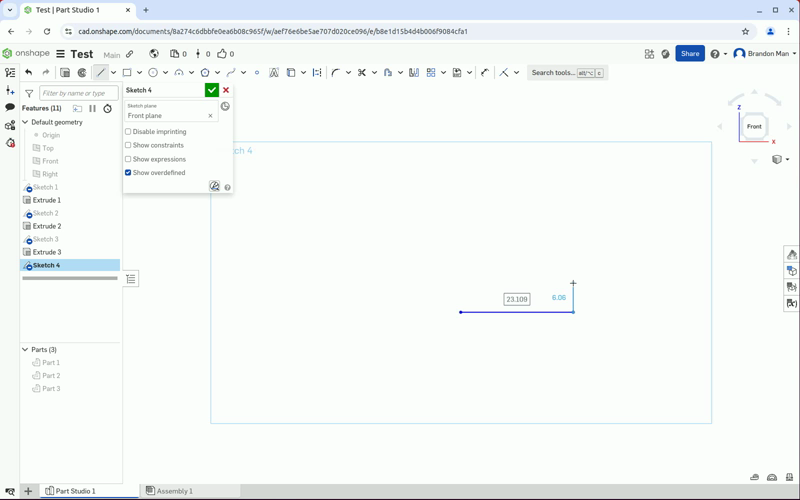
key_up(shift)
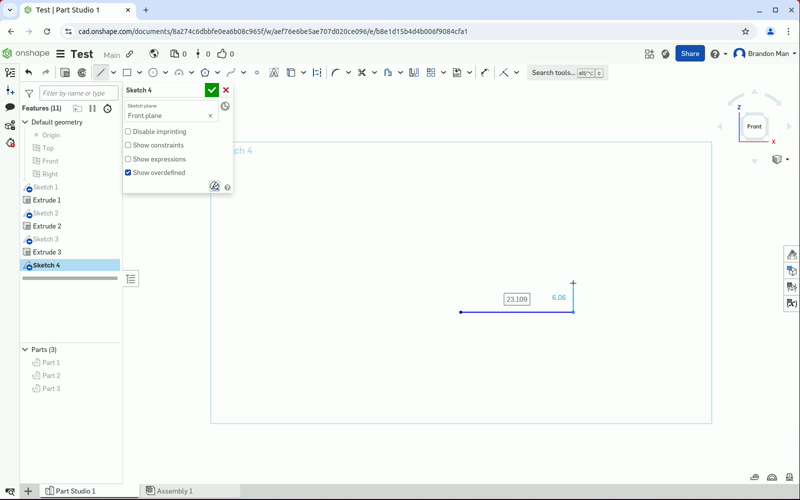
key_down(shift)
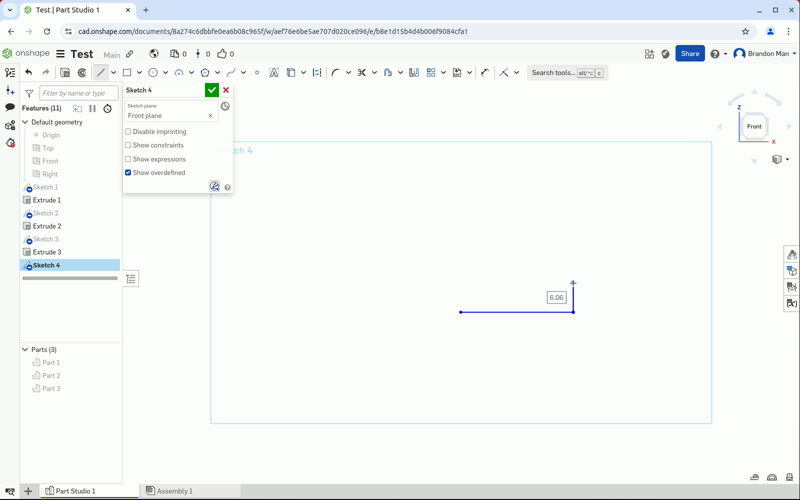
mouse_move(589, 282)
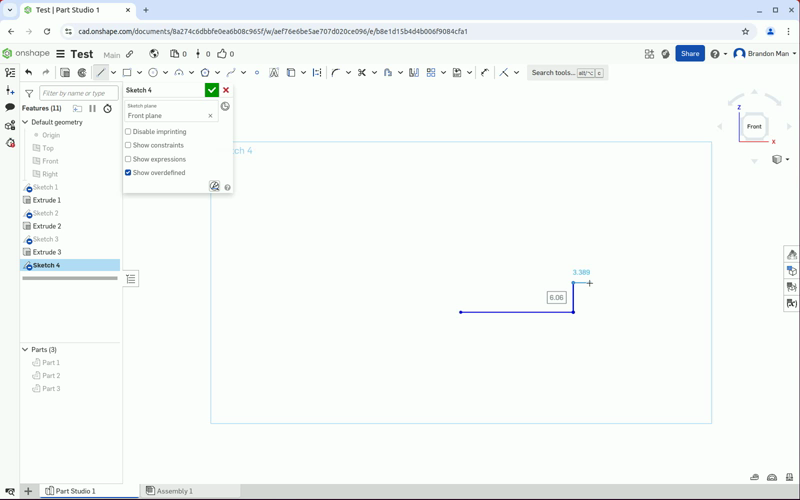
mouse_move(540, 282)
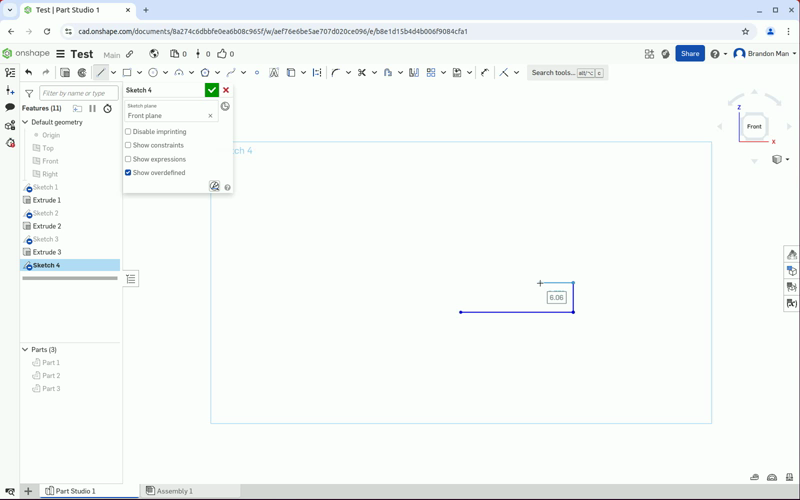
click(540, 282)
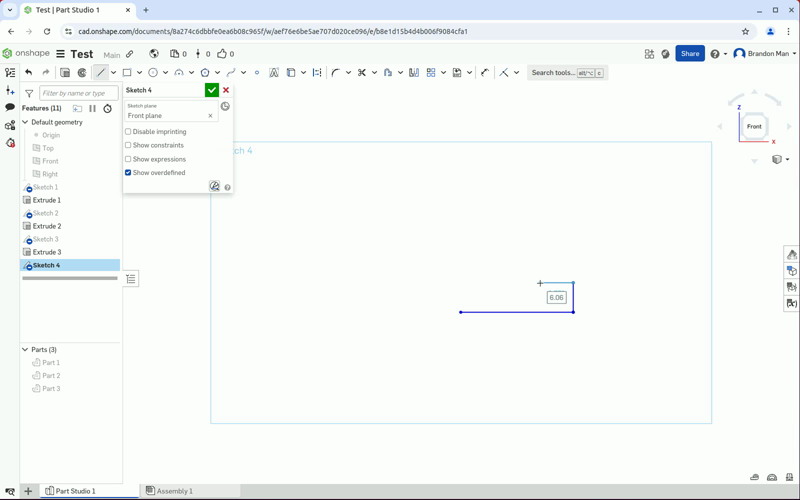
key_up(shift)
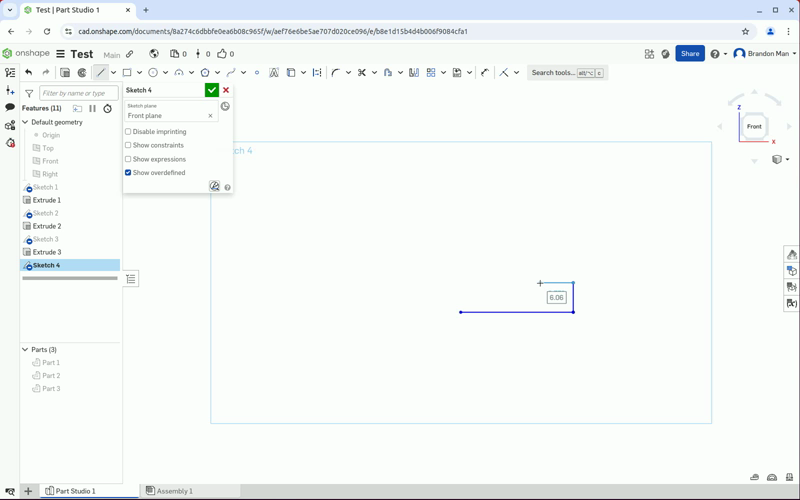
key_down(shift)
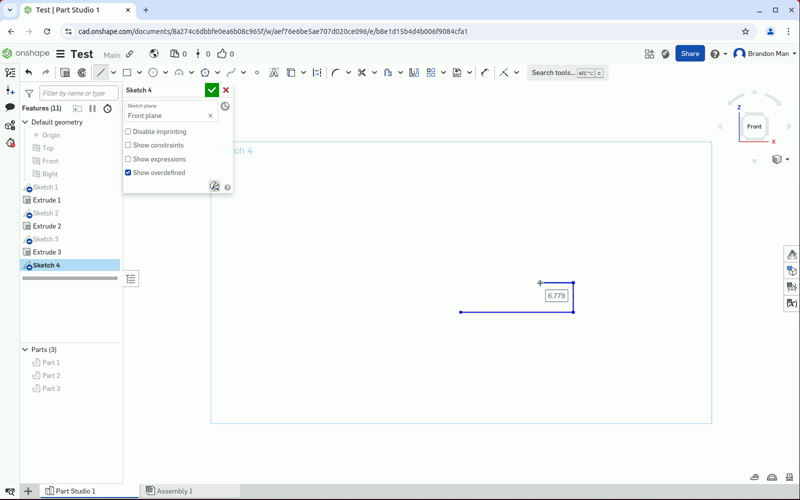
mouse_move(570, 282)
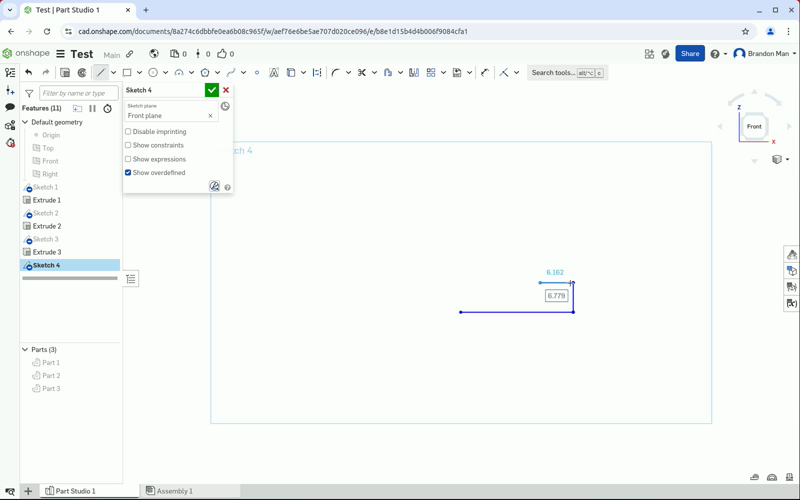
mouse_move(494, 282)
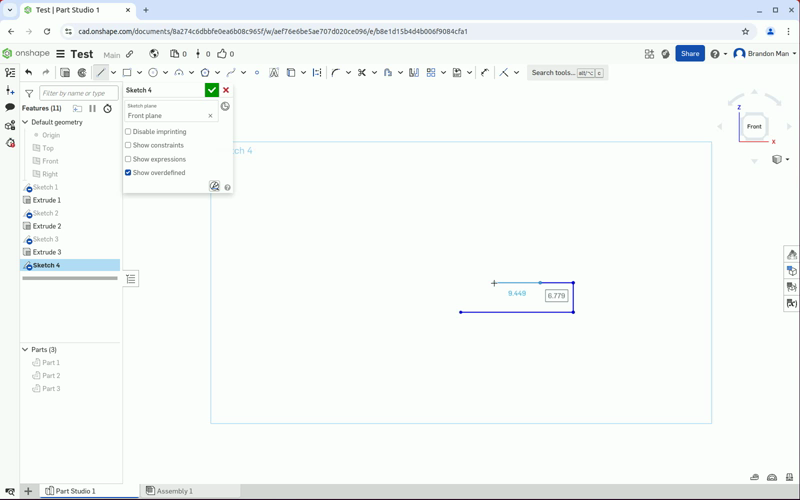
click(494, 282)
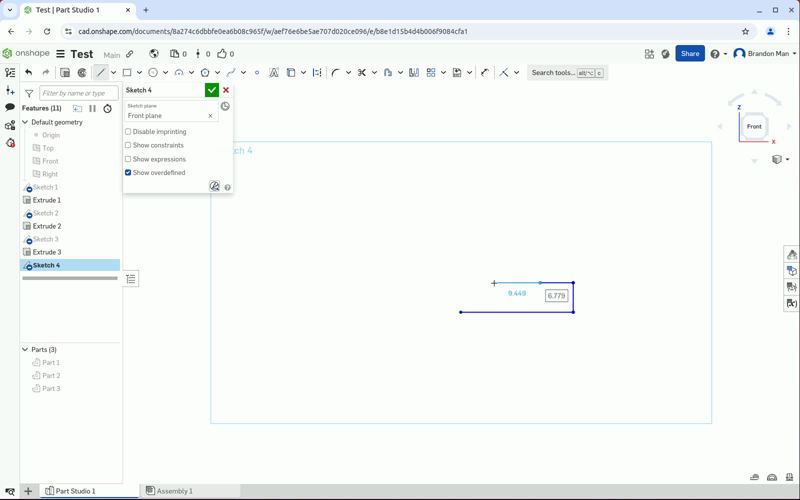
key_up(shift)
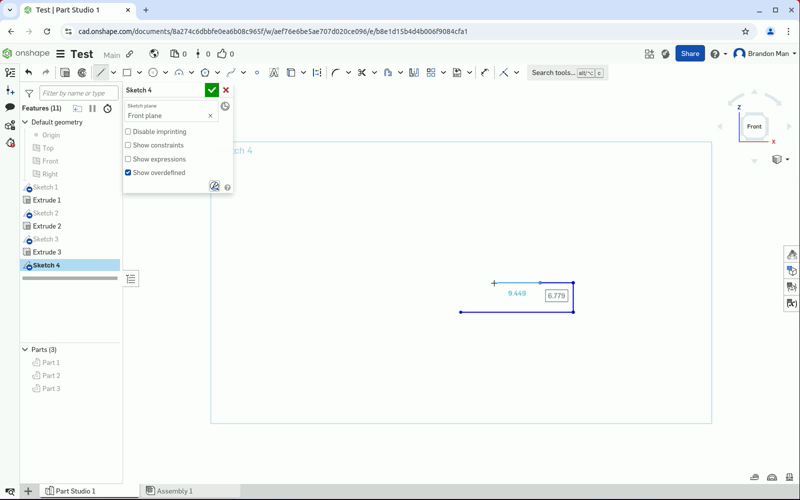
key_down(shift)
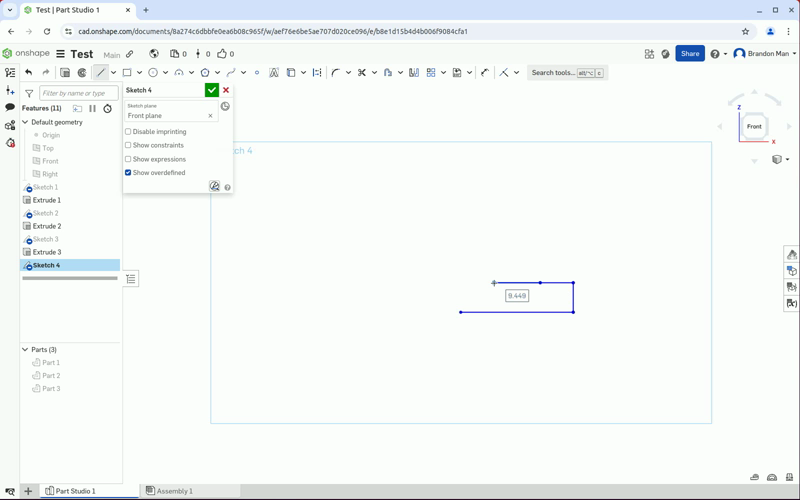
mouse_move(524, 282)
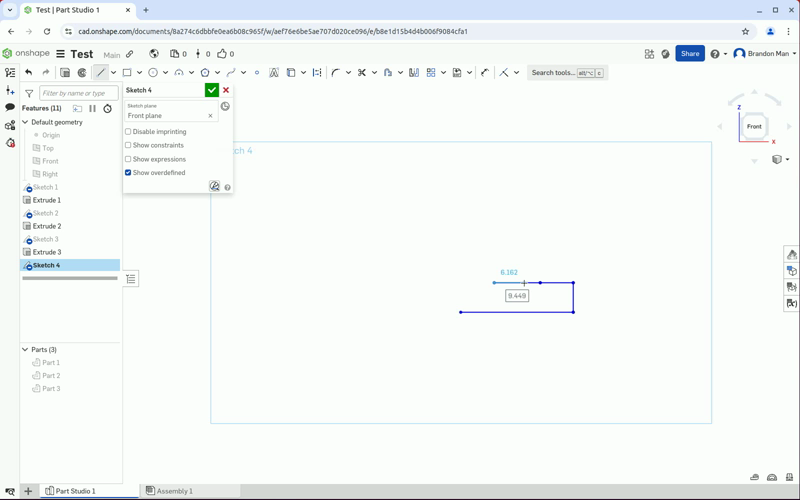
mouse_move(460, 282)
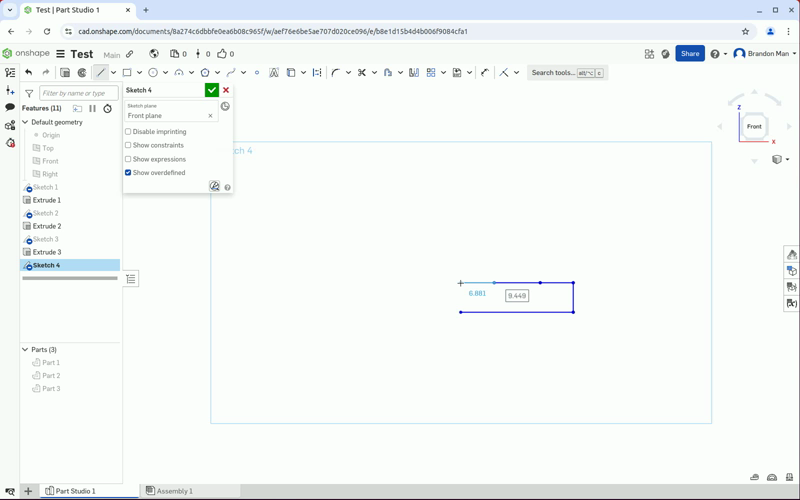
click(460, 282)
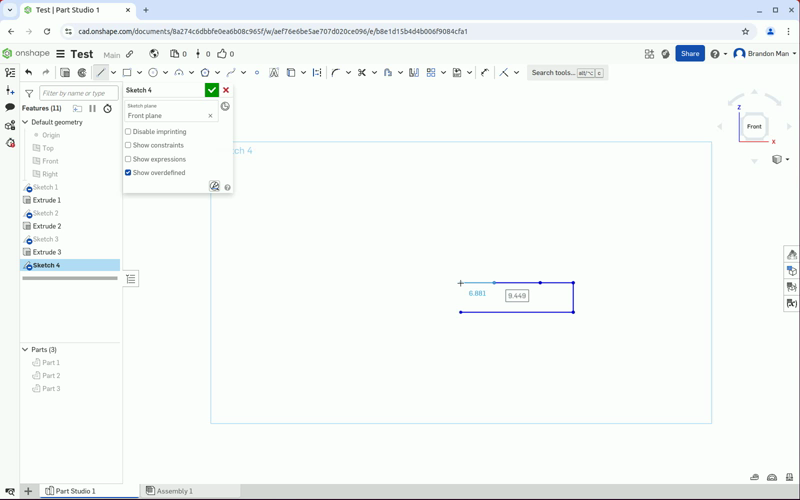
key_up(shift)
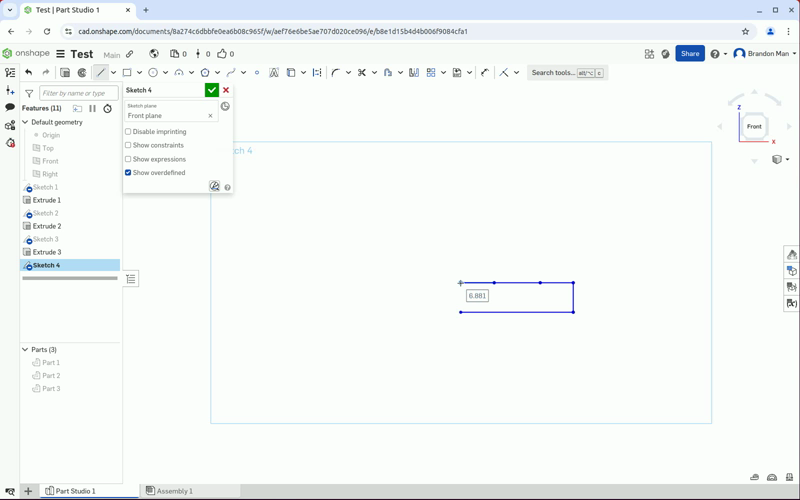
mouse_move(490, 282)
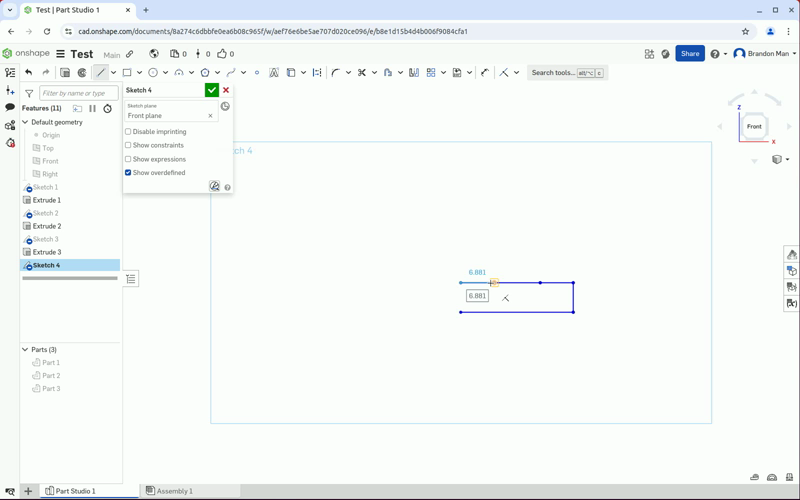
key_down(shift)
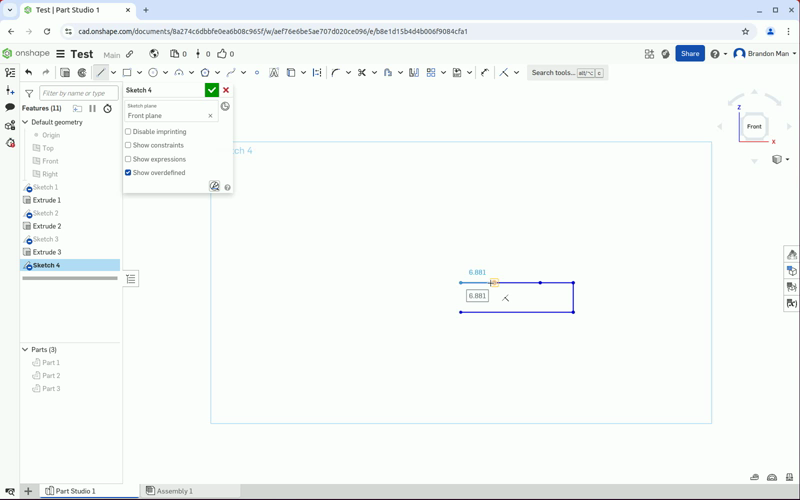
mouse_move(460, 312)
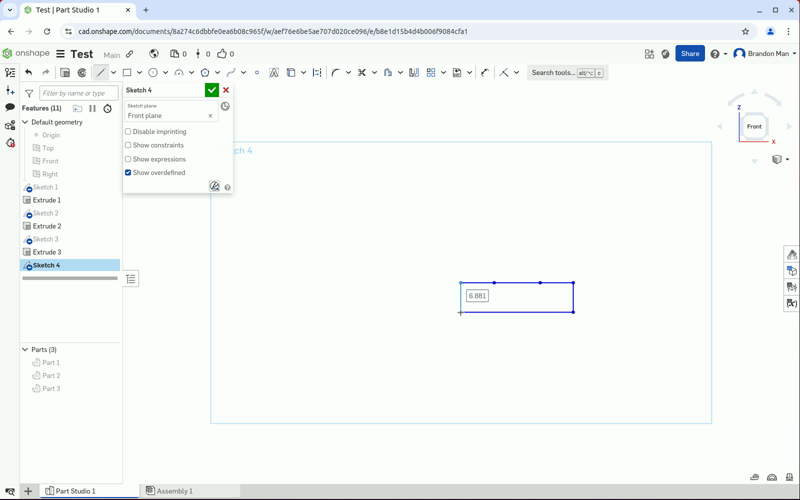
key_up(shift)
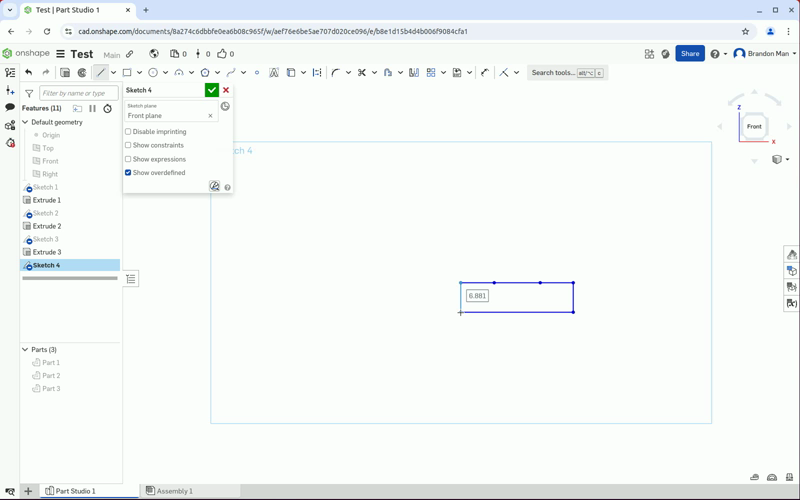
click(460, 312)
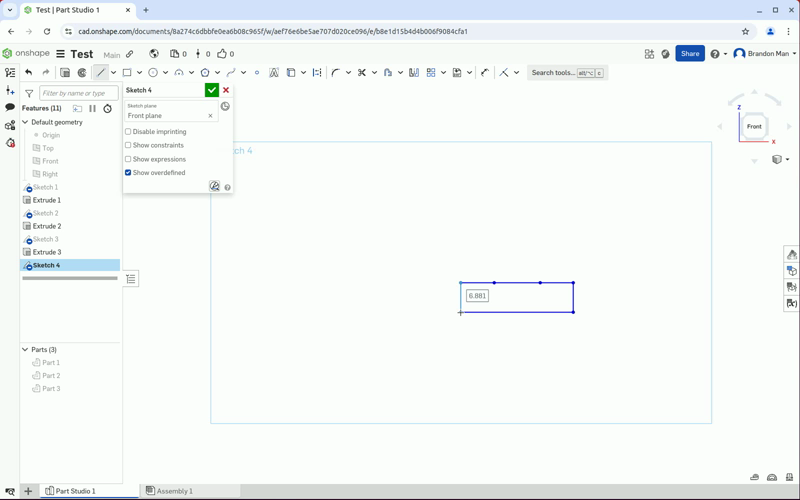
key(esc)
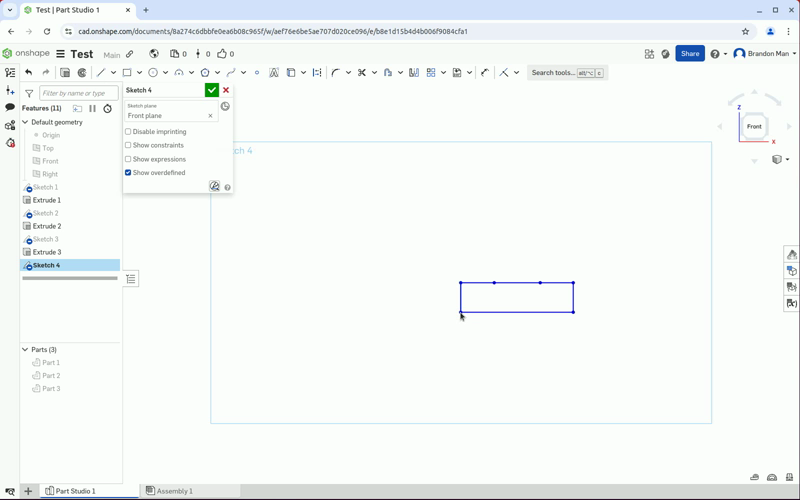
mouse_move(502, 303)
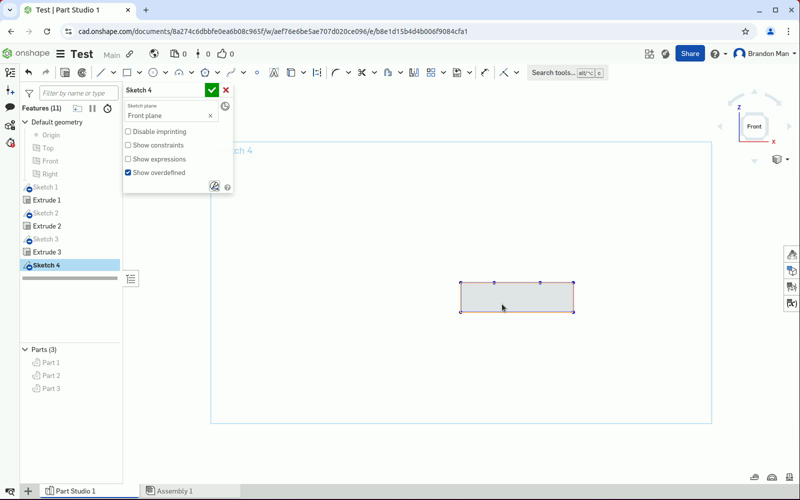
click(502, 303)
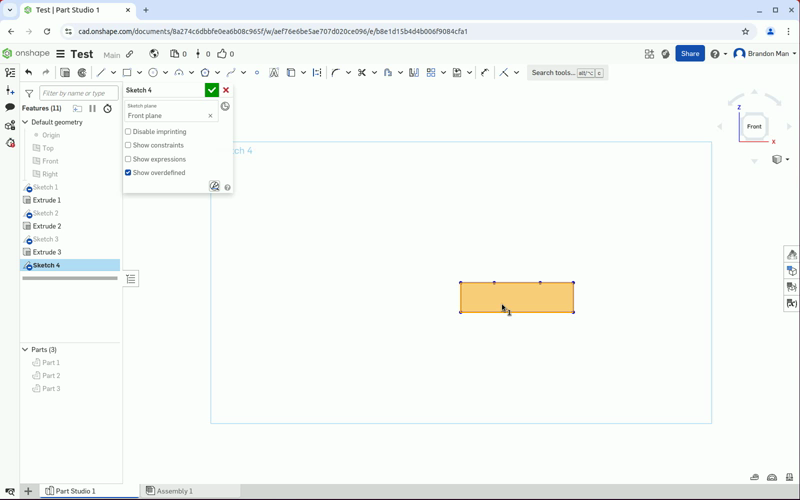
mouse_move(73, 352)
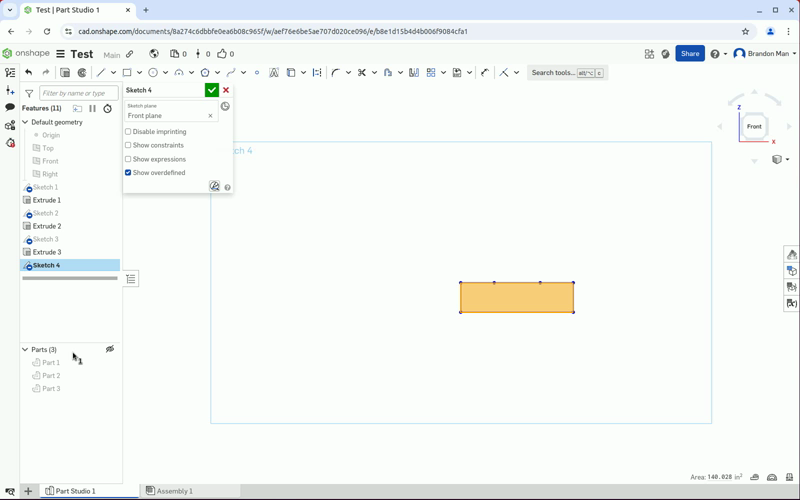
key(shift+y)
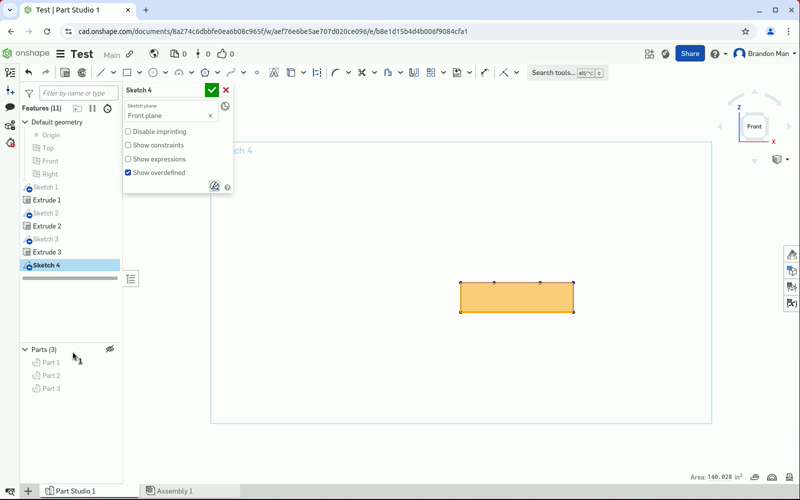
key(shift+e)
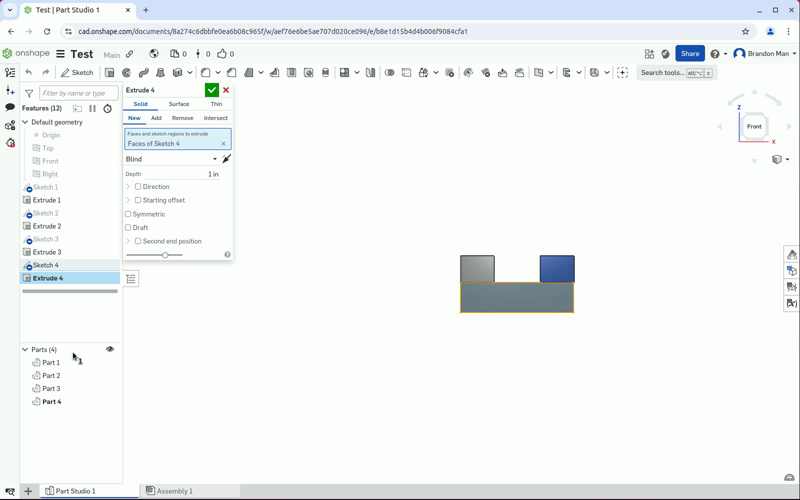
mouse_move(143, 106)
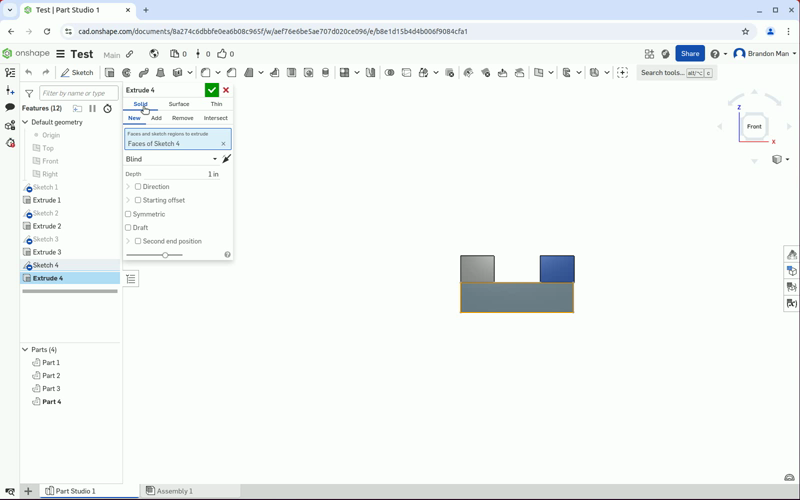
click(143, 106)
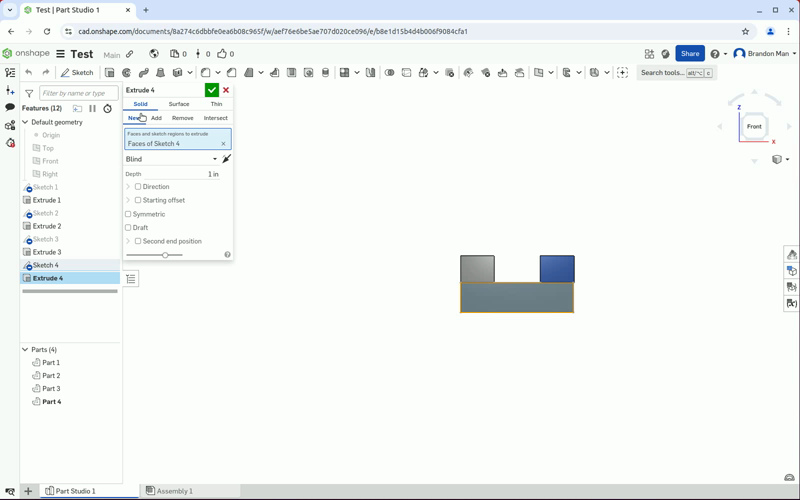
mouse_move(137, 120)
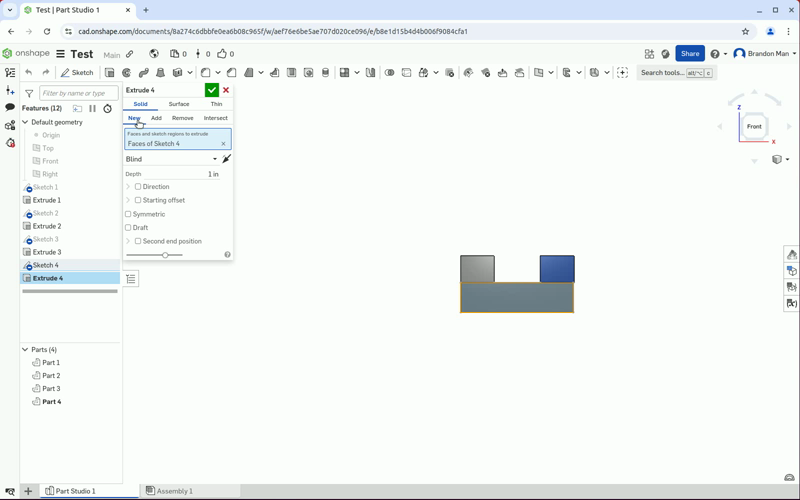
click(137, 120)
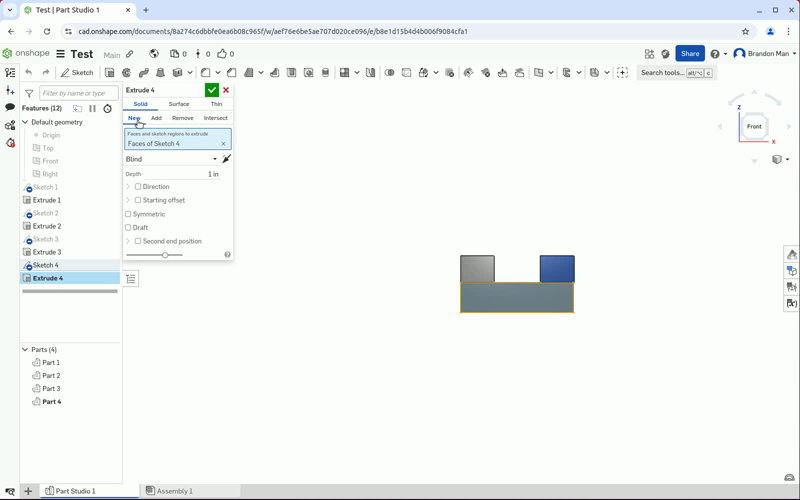
key(tab, 4)
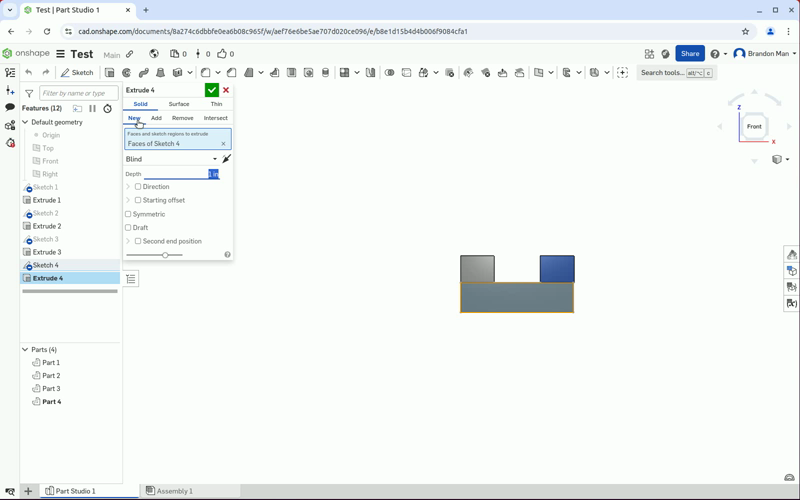
text(6.74)
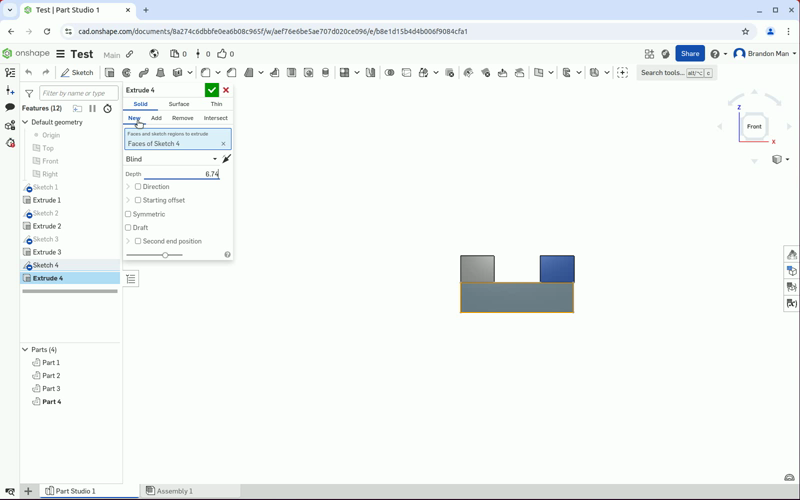
key(enter)
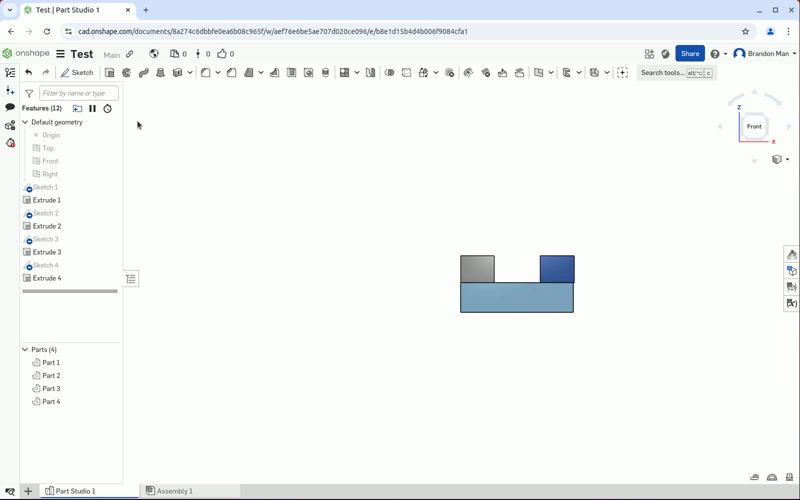
key(shift+h)
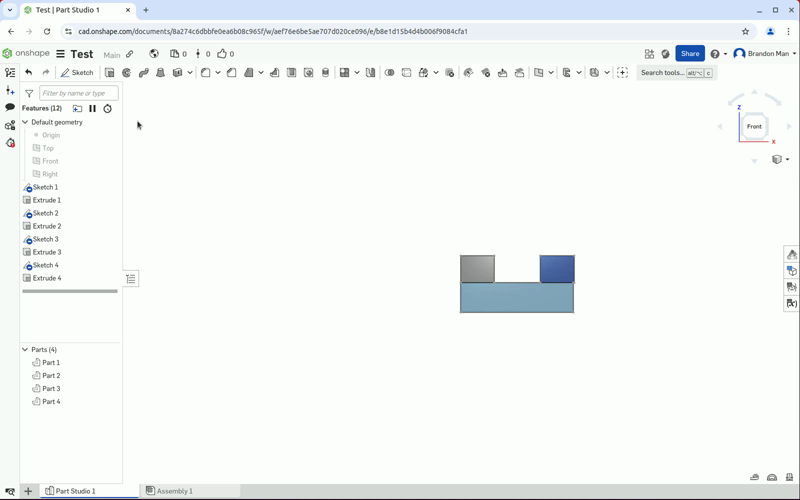
key(shift+h)
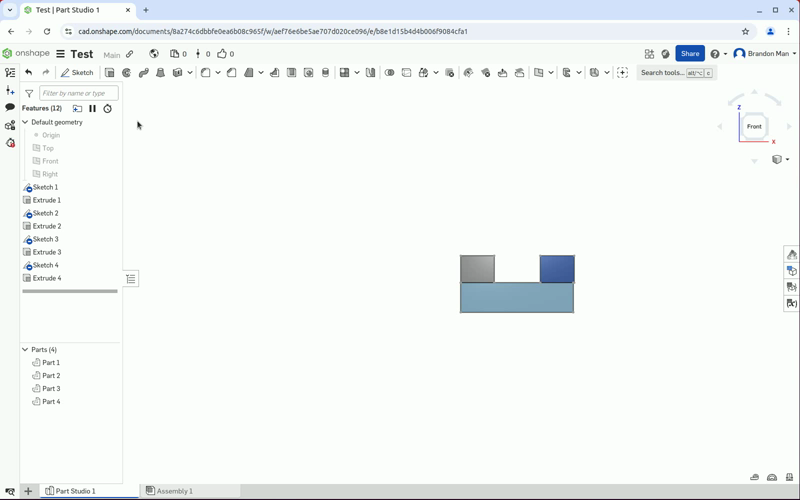
key(shift+7)
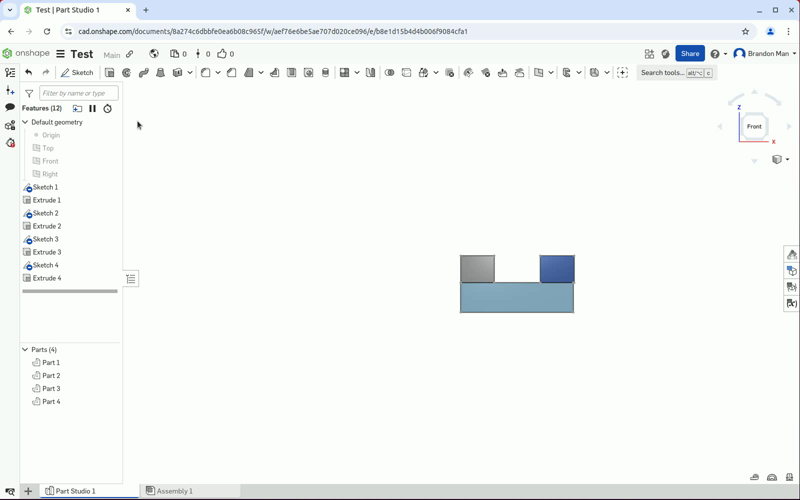
key(left, 2)
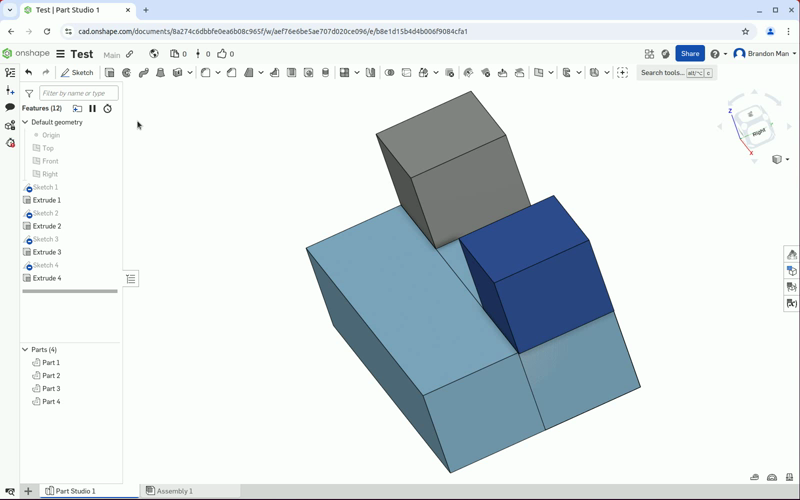
key(down, 2)
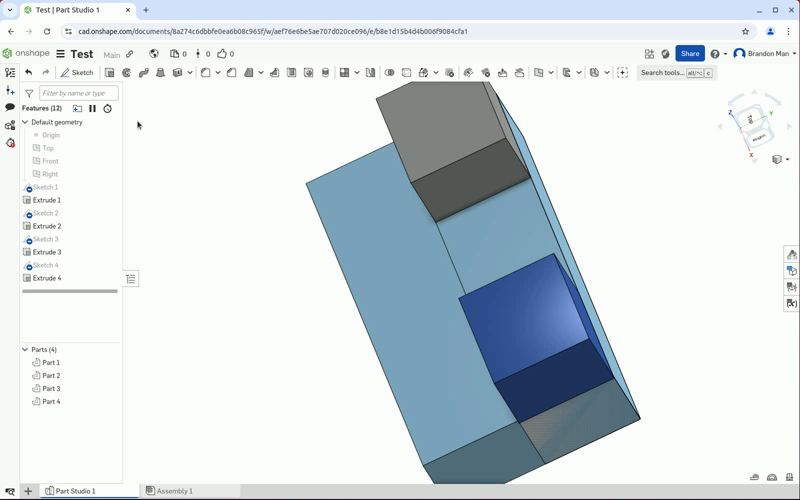
key(up, 2)
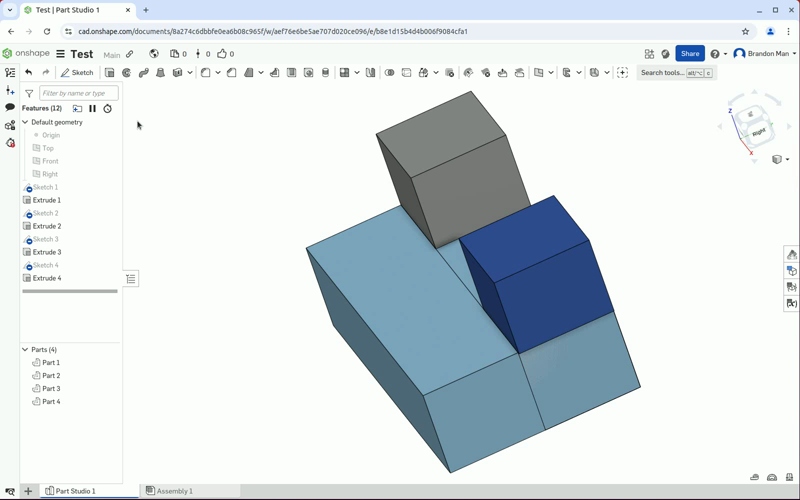
key(right, 2)
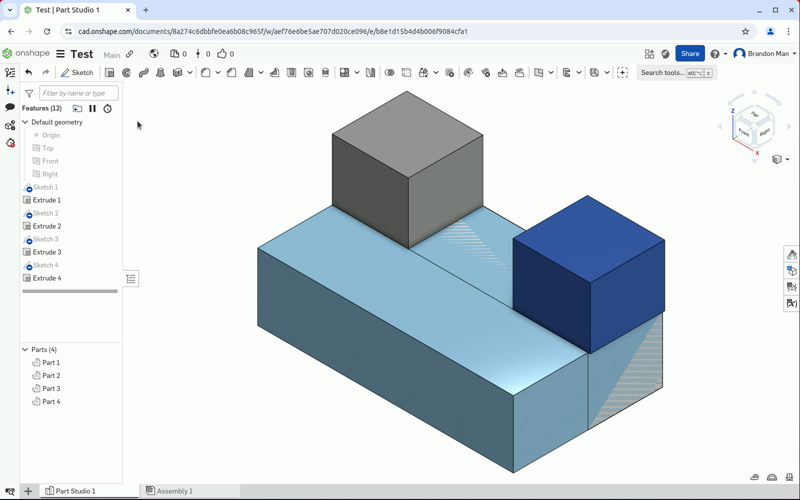
mouse_move(73, 189)
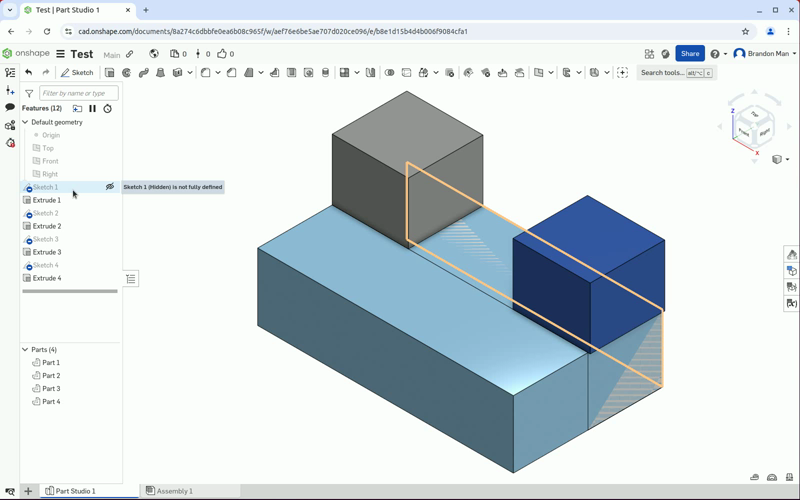
click(73, 189)